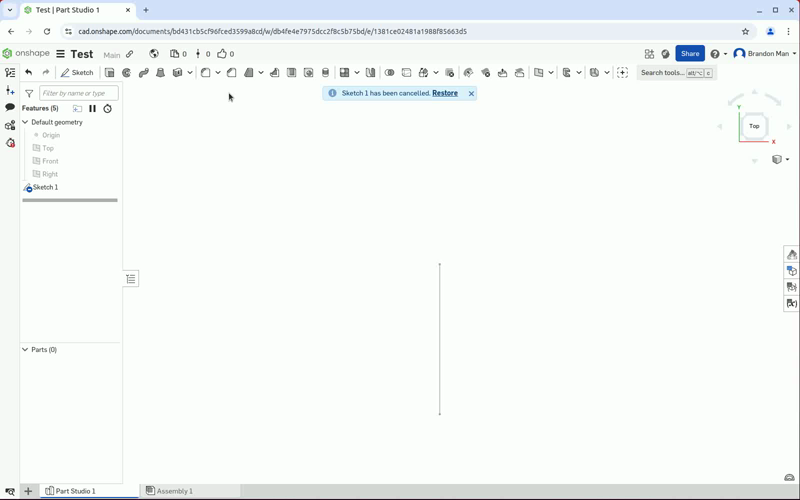
key(shift+h)
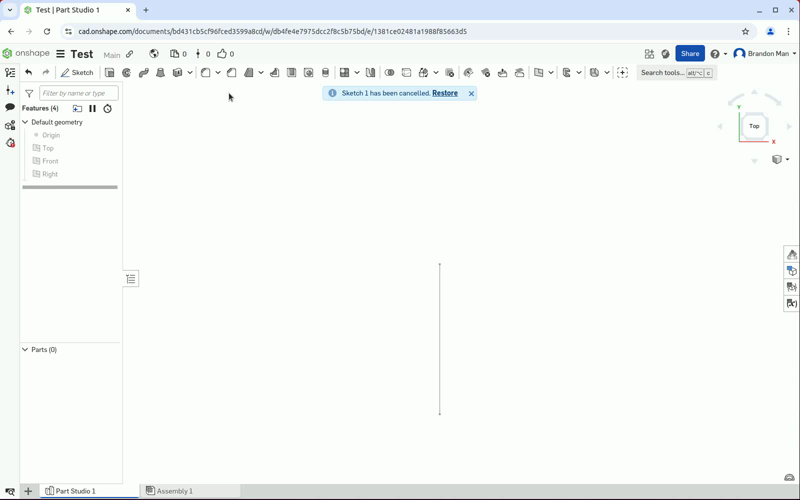
mouse_move(73, 352)
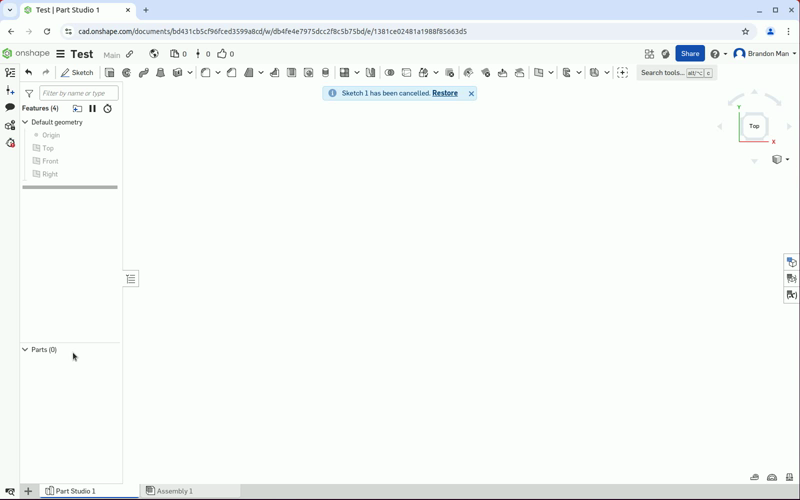
key(y)
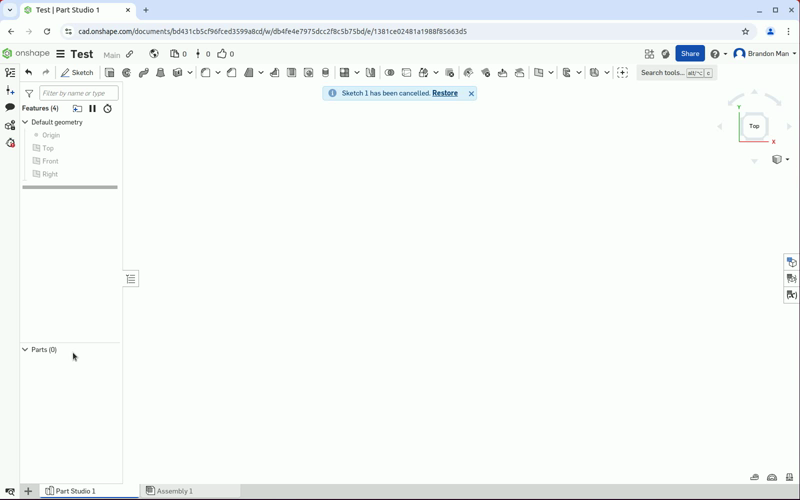
key(shift+p)
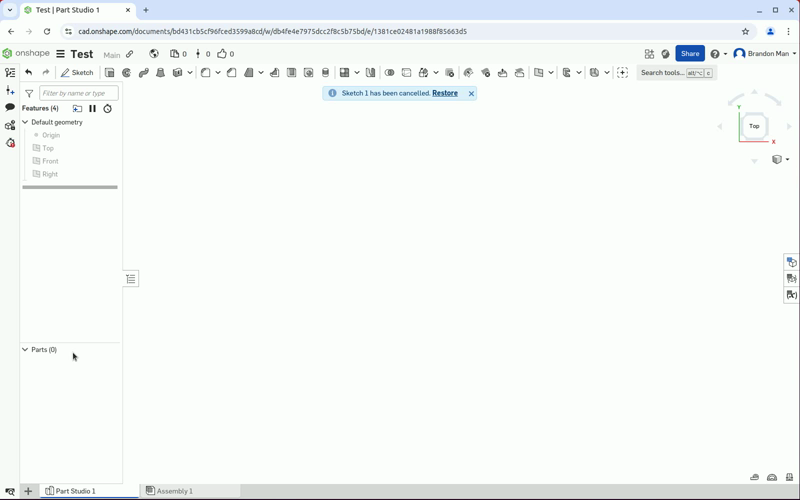
key(space)
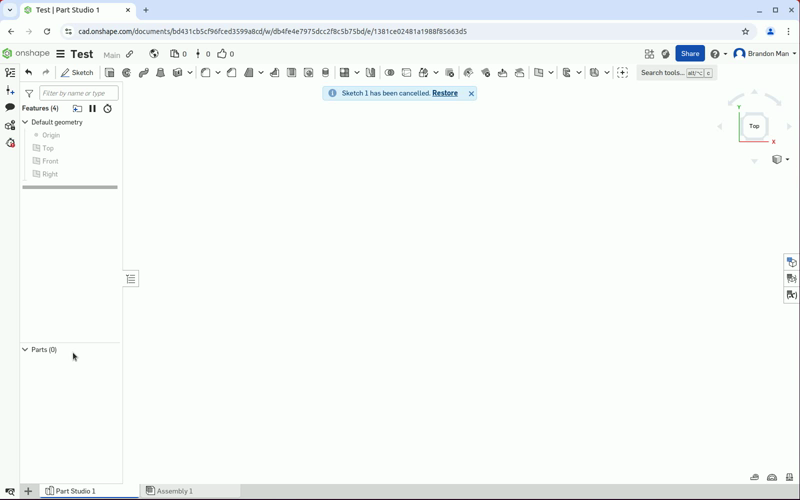
key_down(shift)
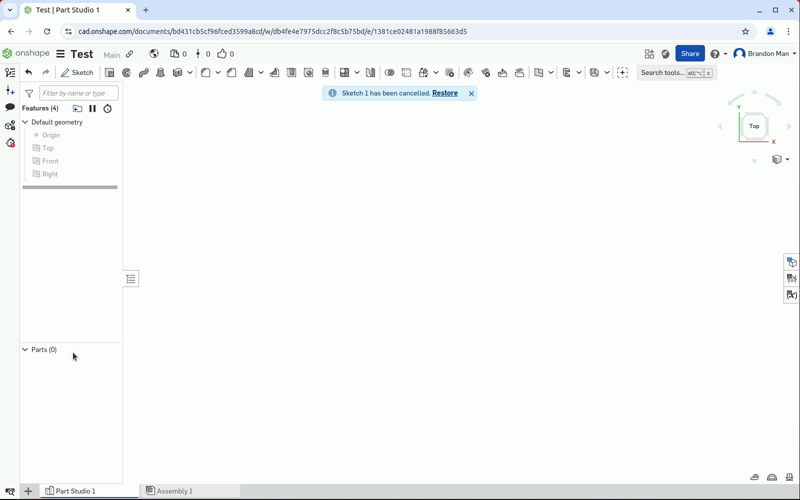
key(up)
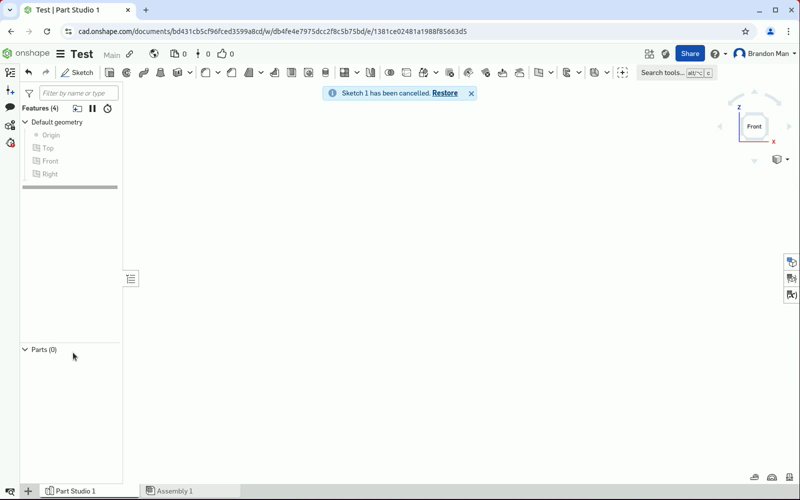
key_up(shift)
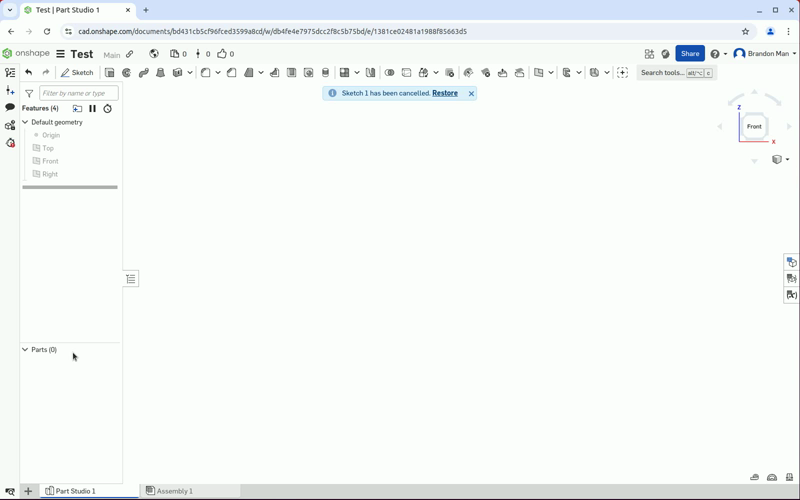
mouse_move(73, 352)
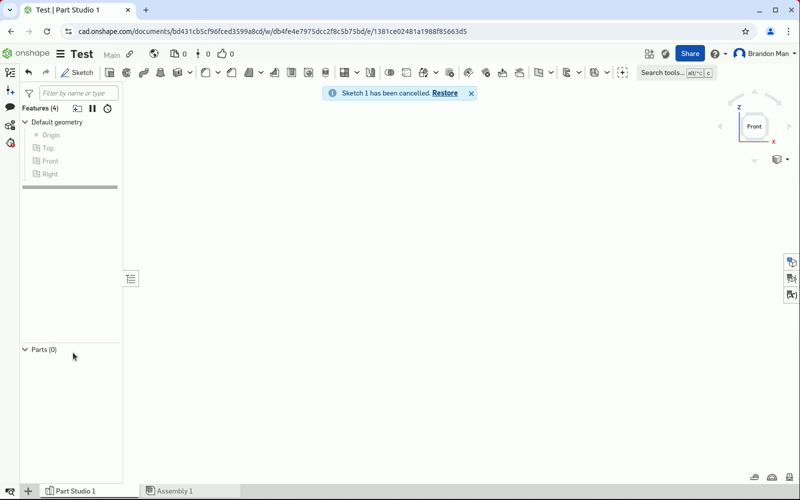
key(shift+y)
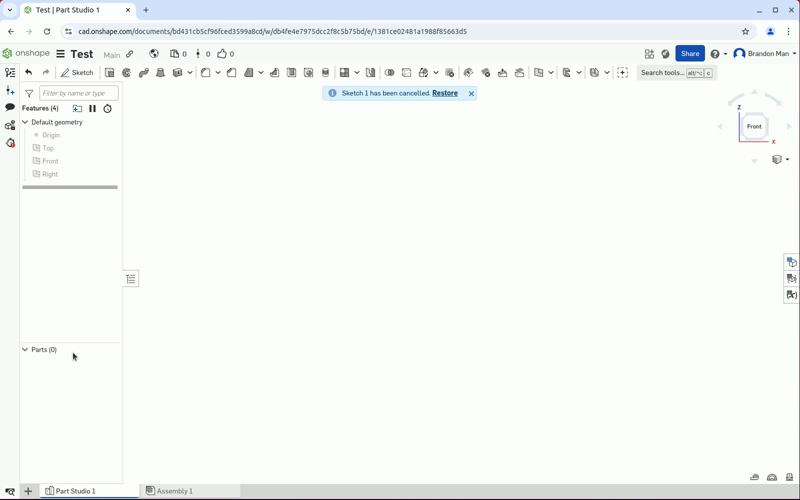
key(shift+s)
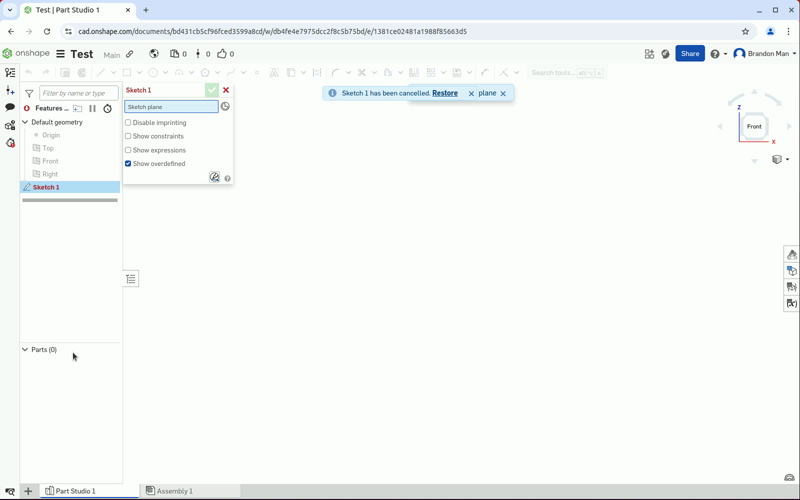
mouse_move(73, 163)
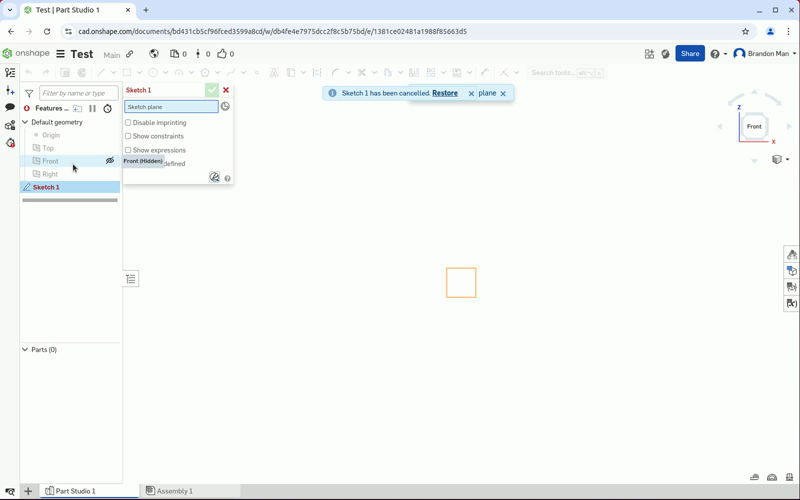
click(73, 163)
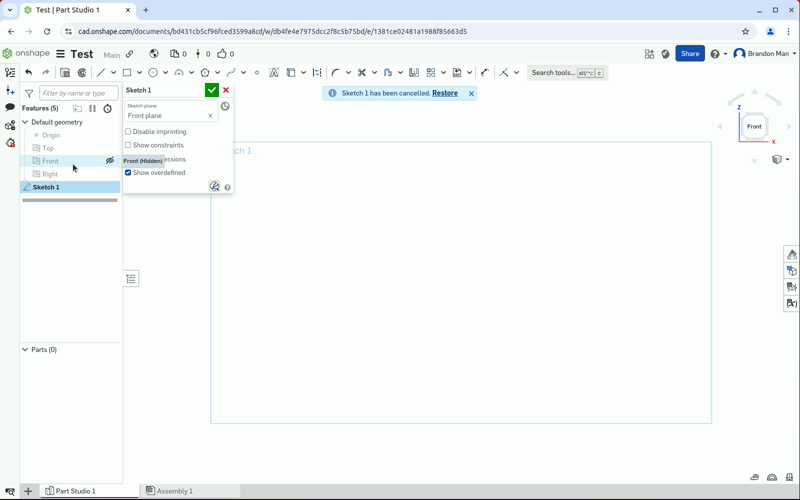
mouse_move(73, 352)
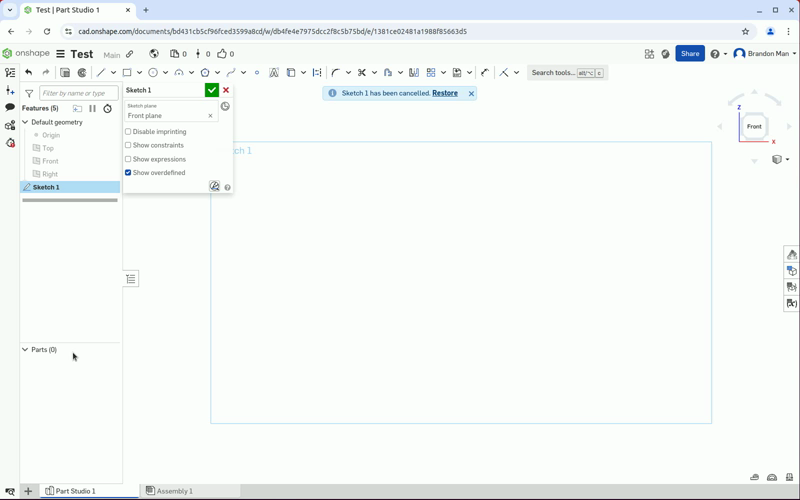
key(y)
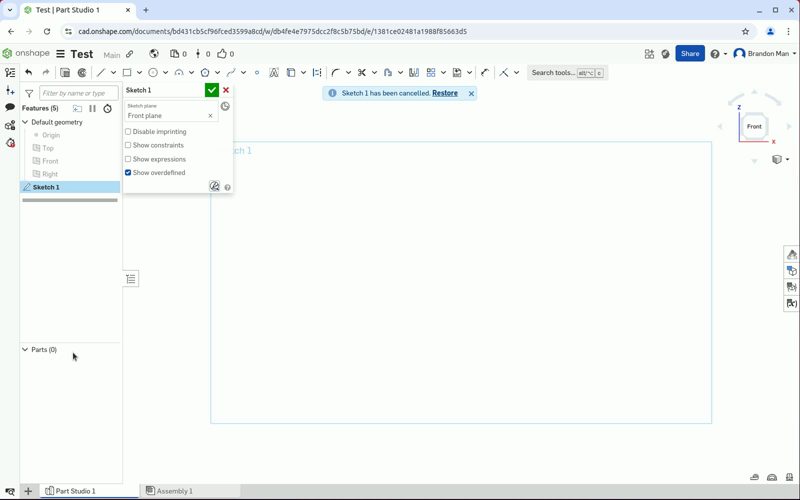
key(l)
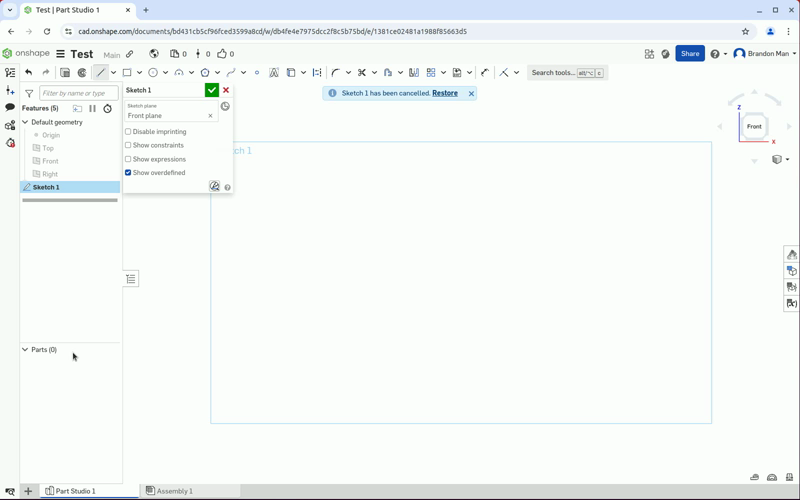
key_down(shift)
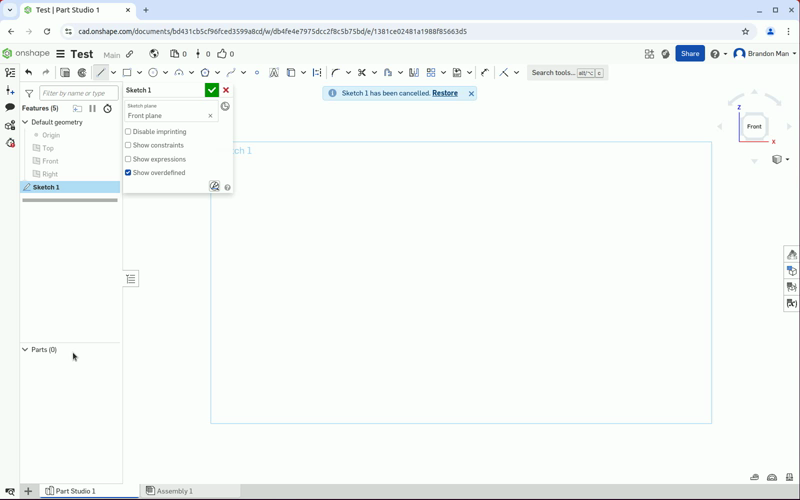
mouse_move(445, 295)
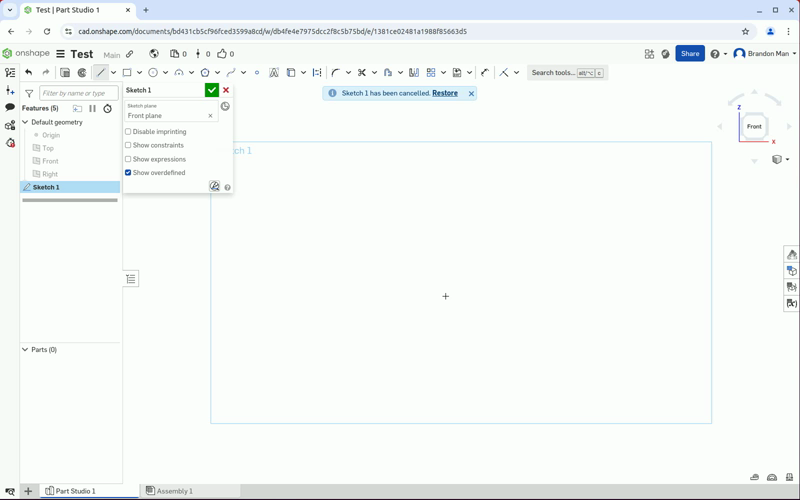
click(445, 295)
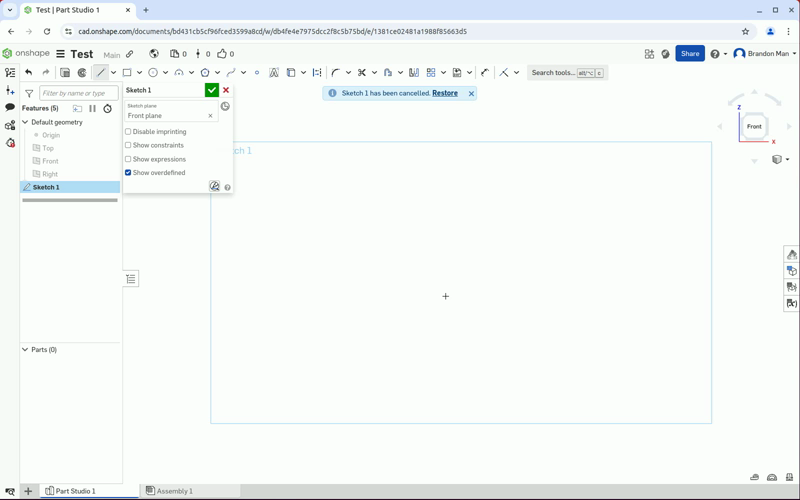
key_up(shift)
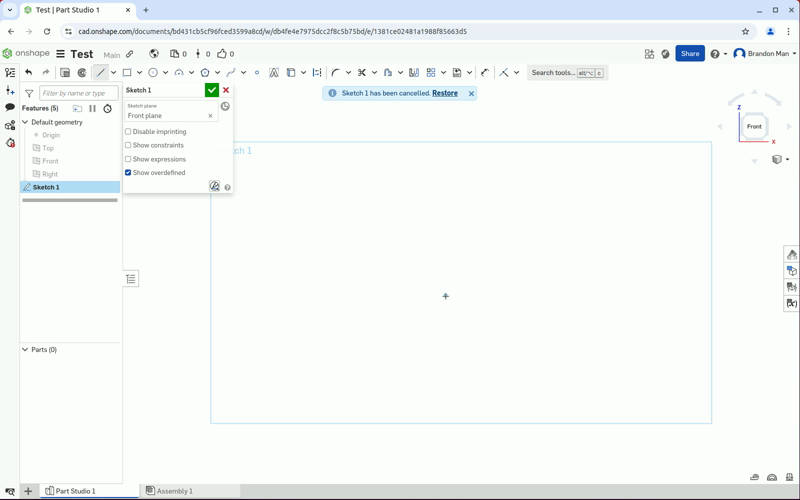
key_down(shift)
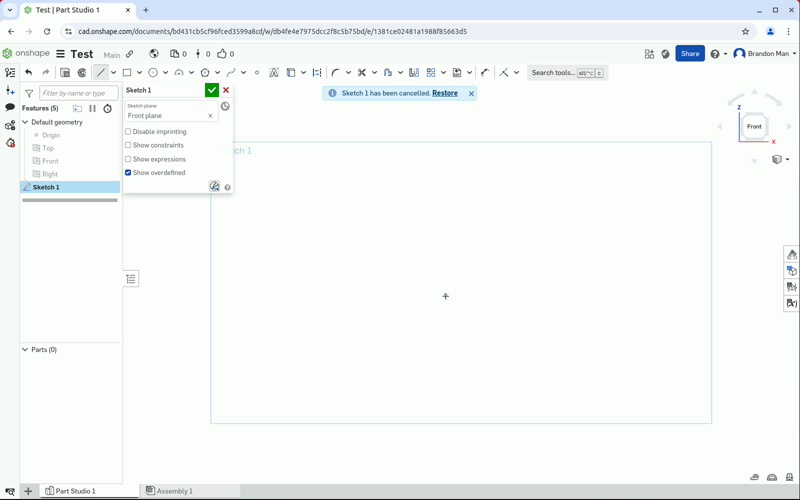
mouse_move(475, 295)
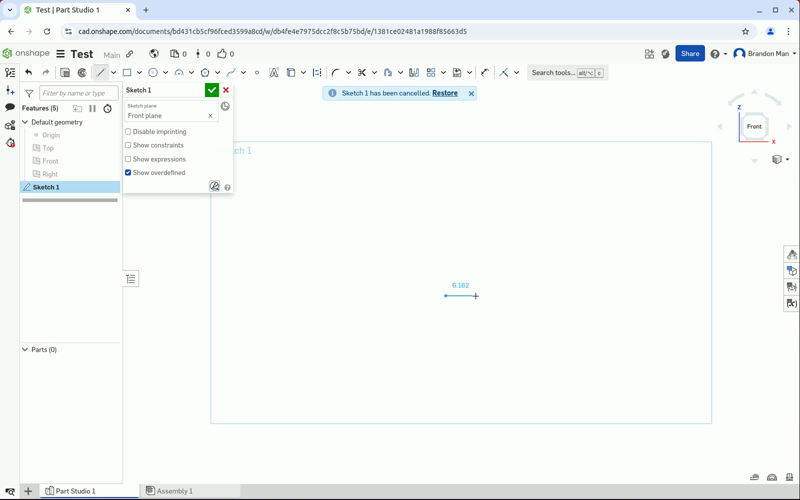
mouse_move(479, 295)
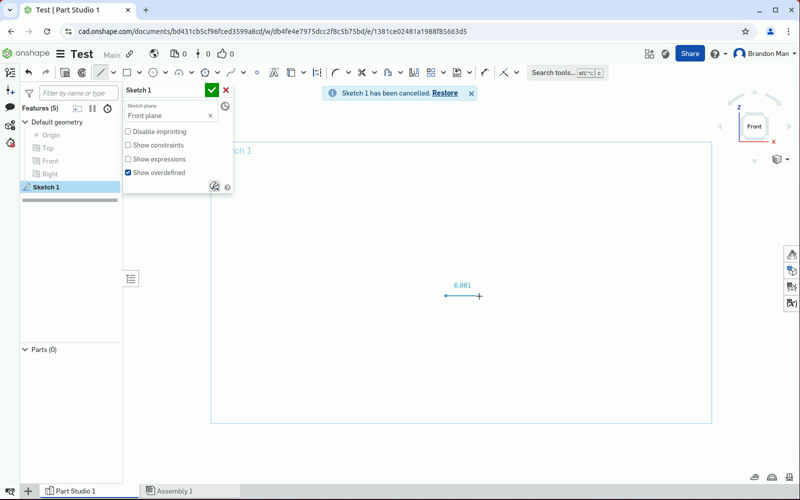
click(479, 295)
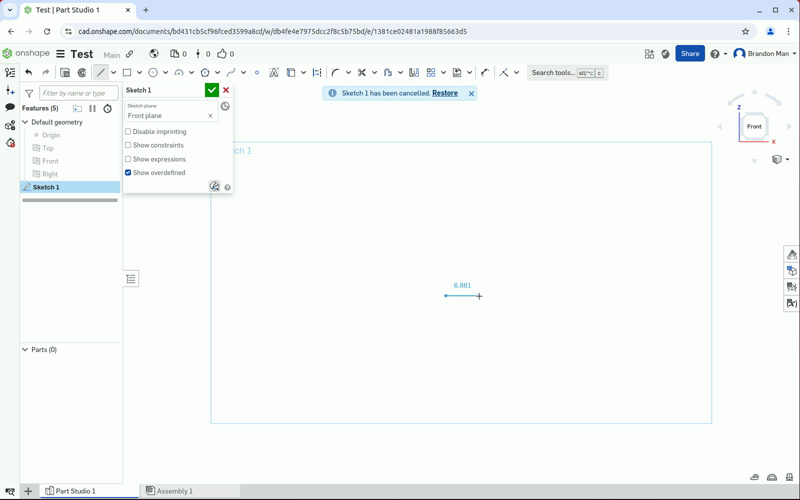
key_up(shift)
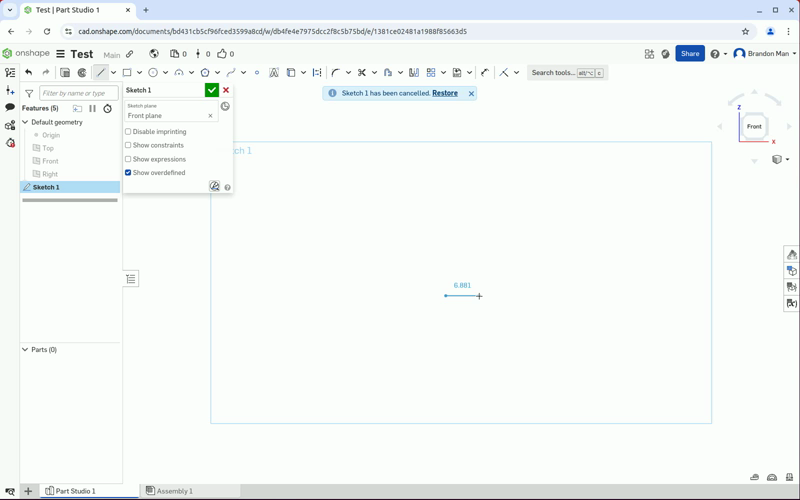
key_down(shift)
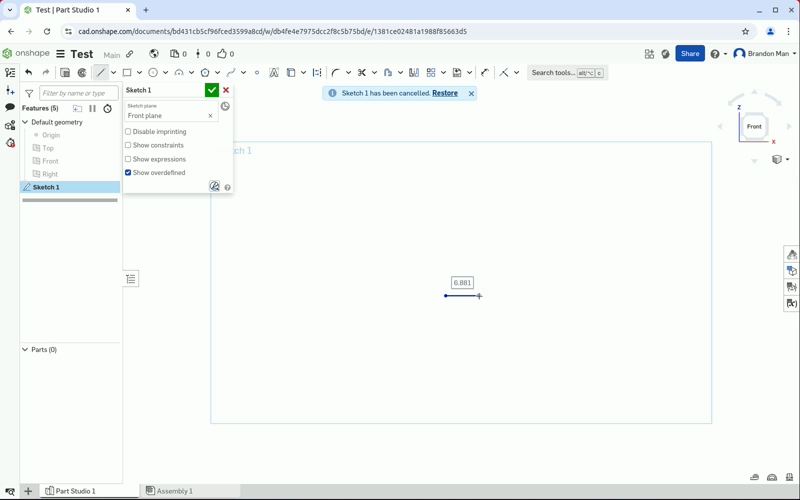
mouse_move(509, 295)
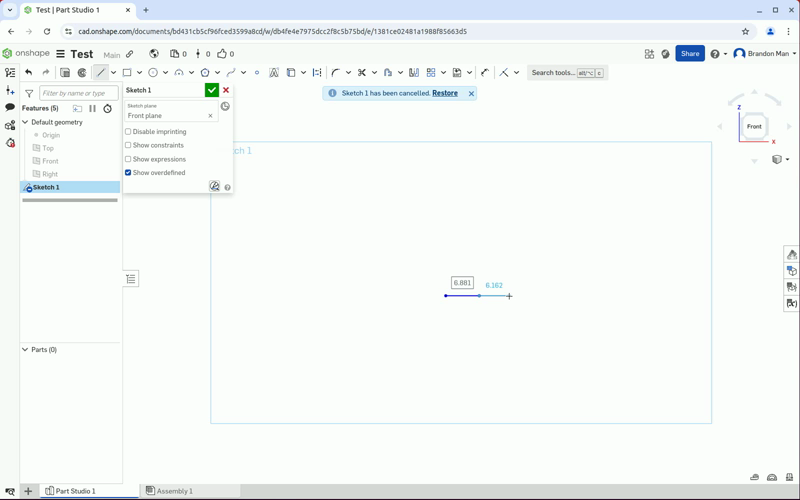
mouse_move(479, 262)
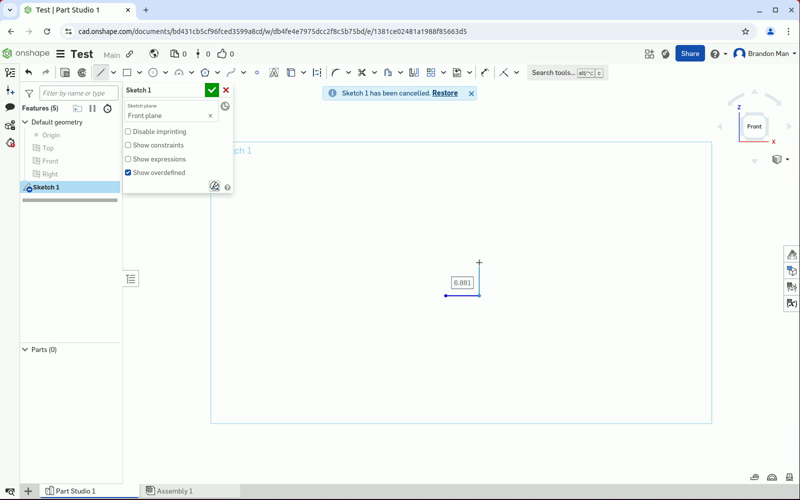
click(479, 262)
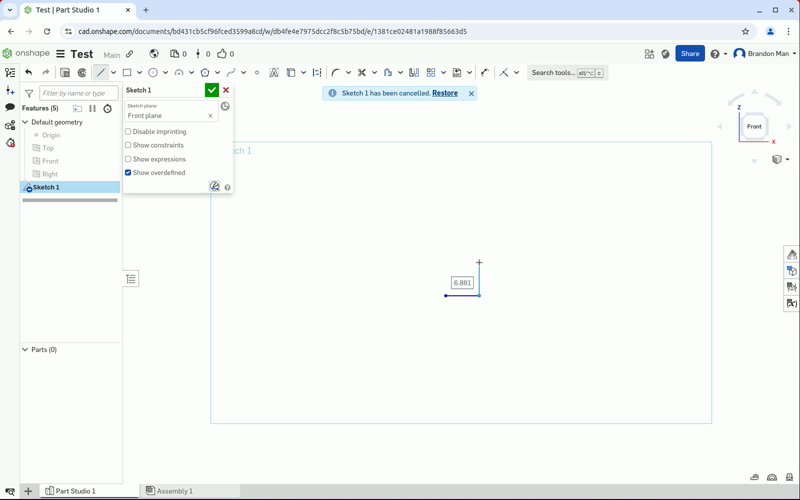
key_up(shift)
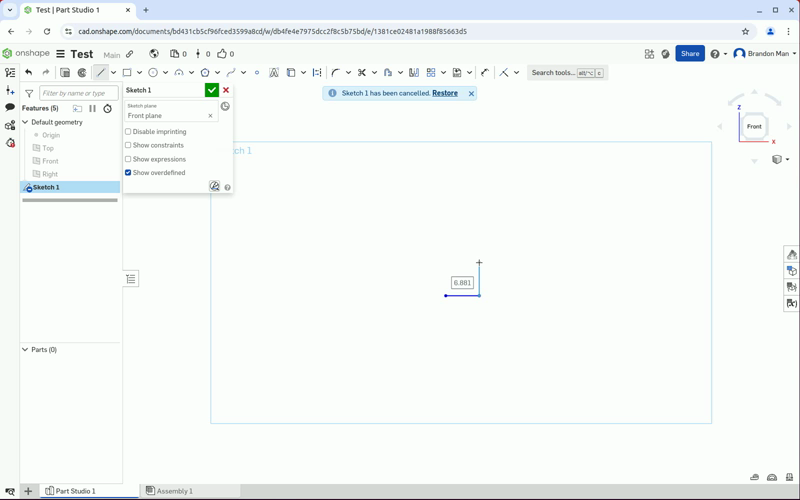
key_down(shift)
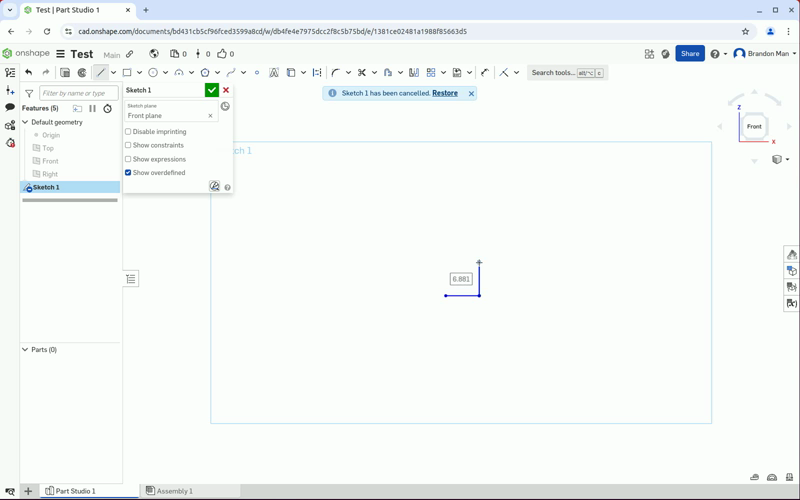
mouse_move(509, 262)
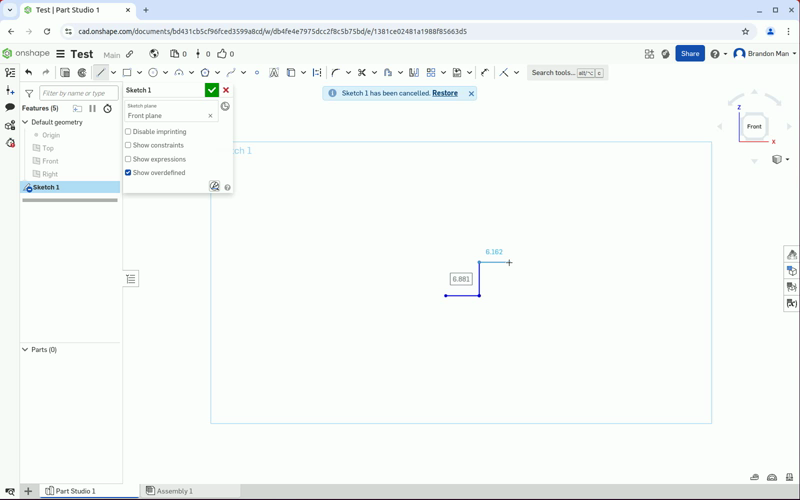
mouse_move(445, 262)
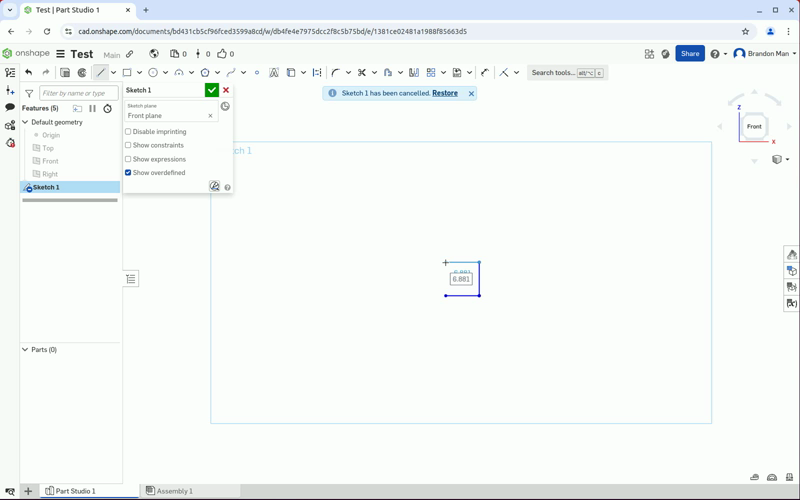
click(445, 262)
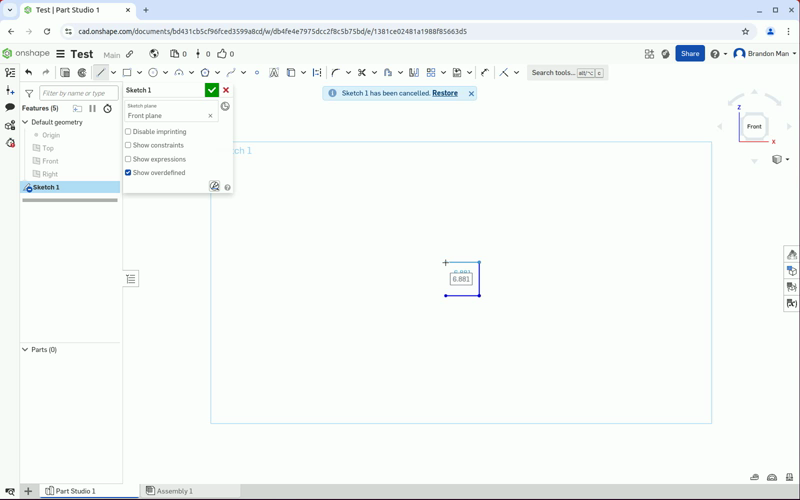
key_up(shift)
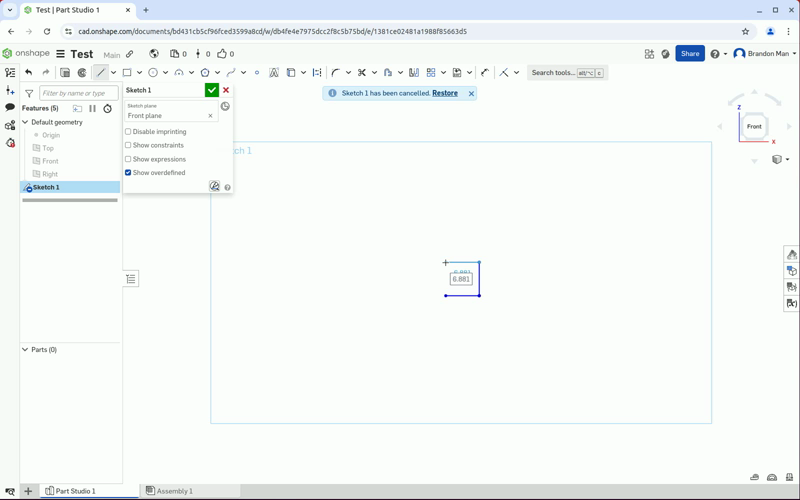
mouse_move(475, 262)
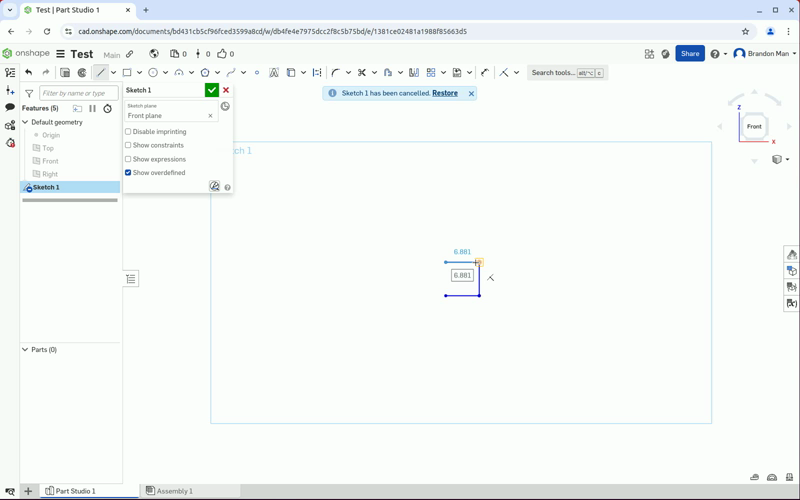
key_down(shift)
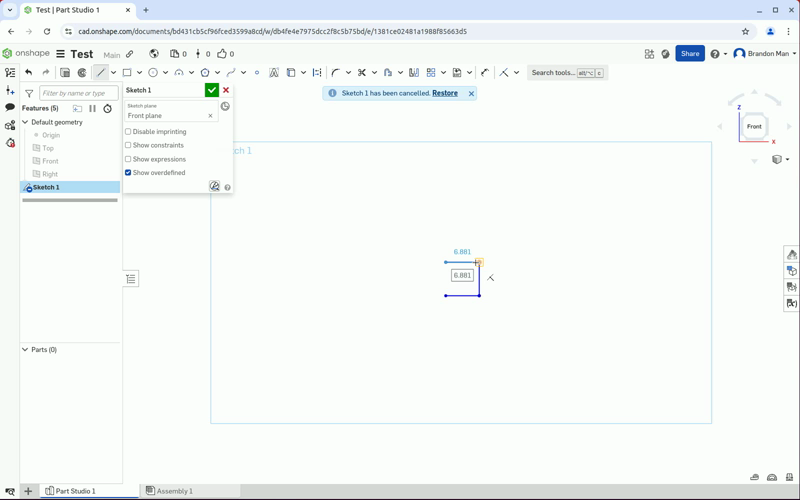
mouse_move(445, 295)
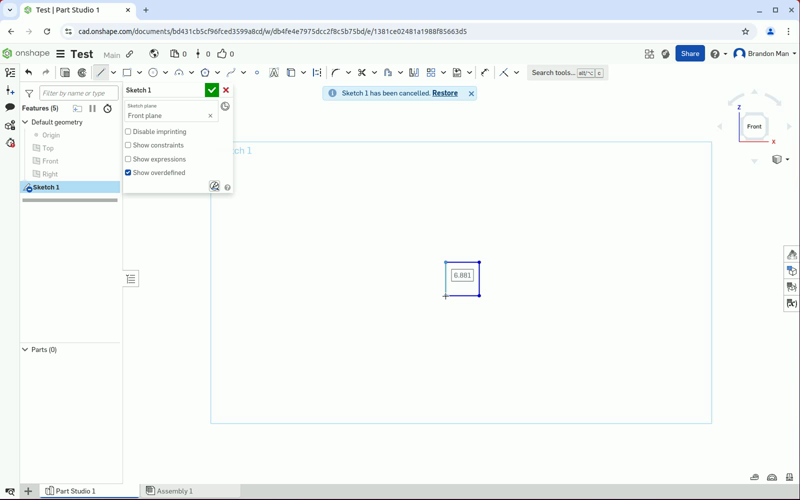
key_up(shift)
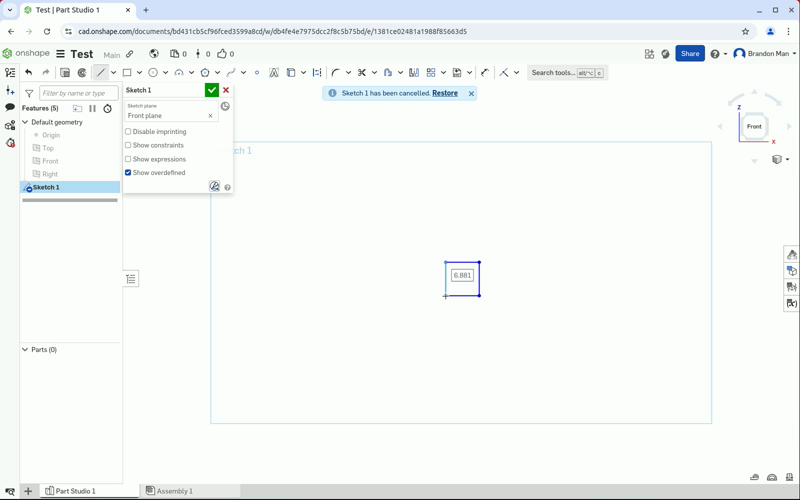
click(445, 295)
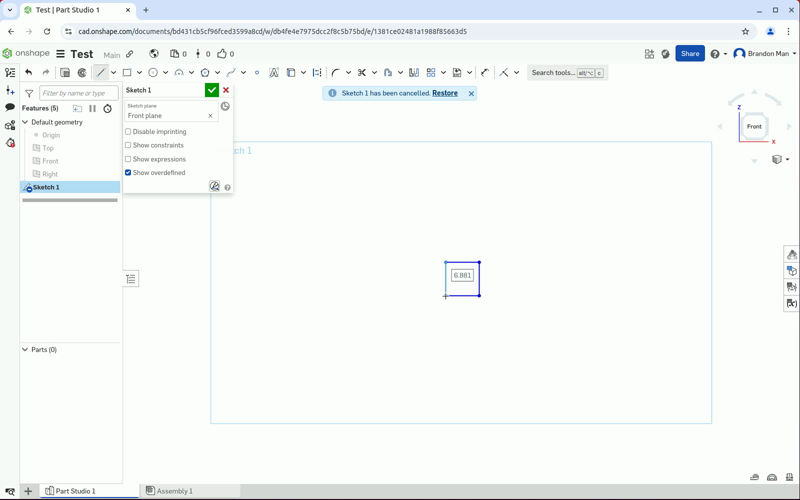
key(esc)
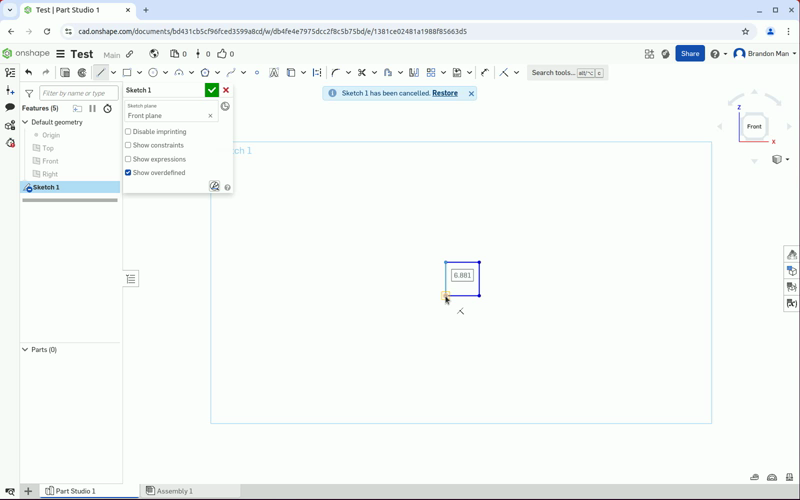
mouse_move(474, 263)
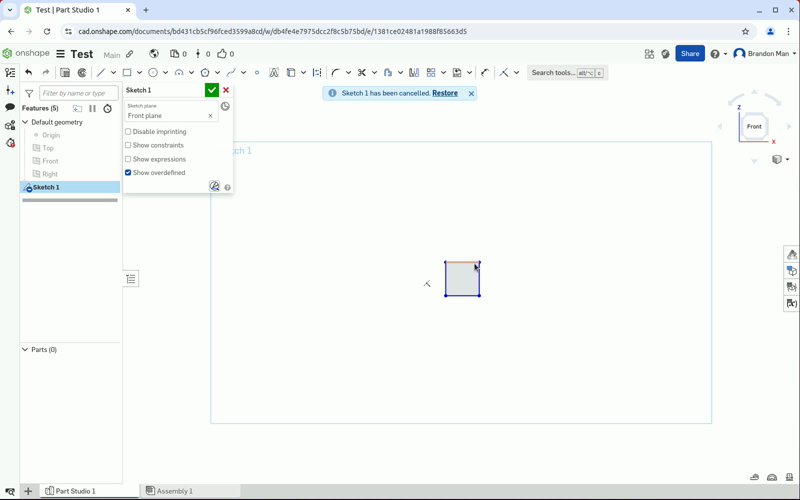
scroll(6)
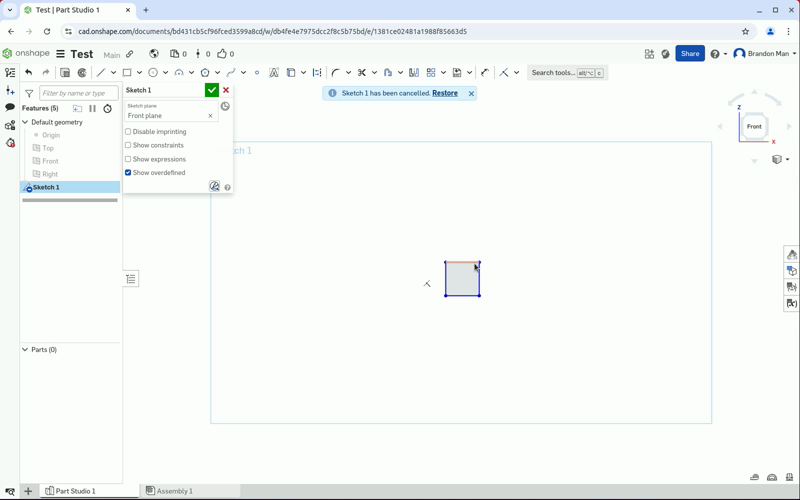
scroll(6)
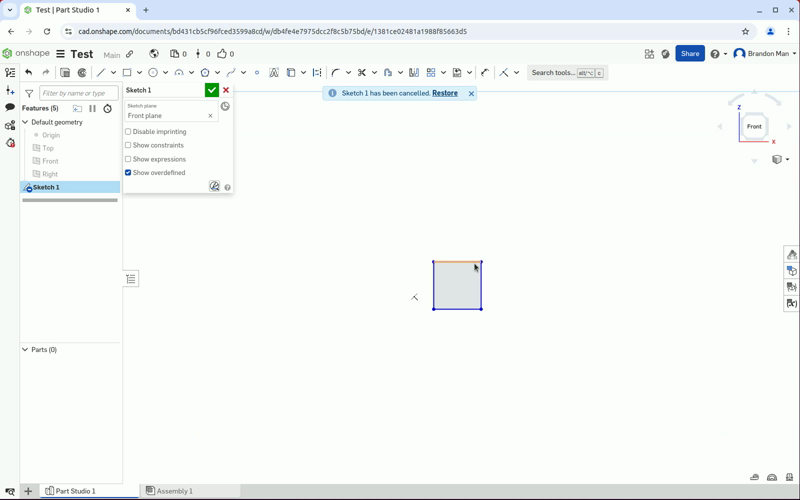
scroll(6)
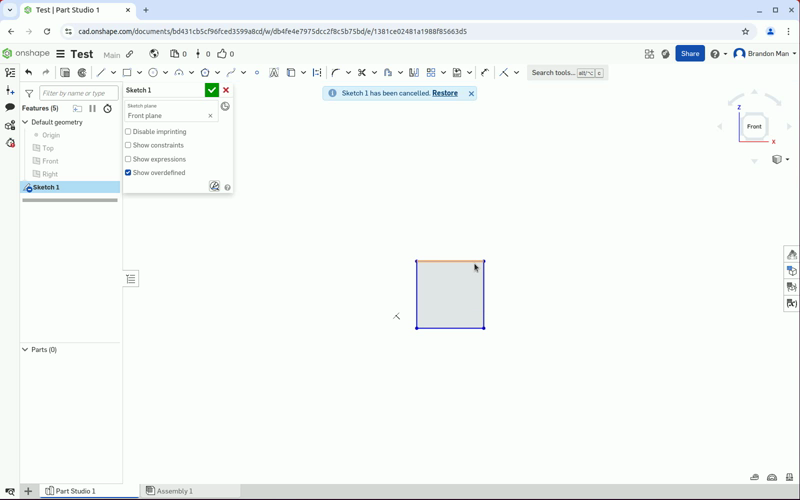
scroll(6)
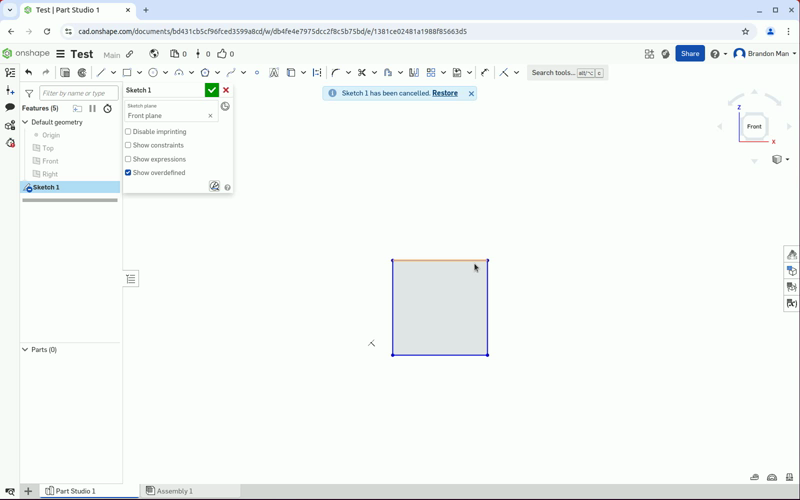
scroll(6)
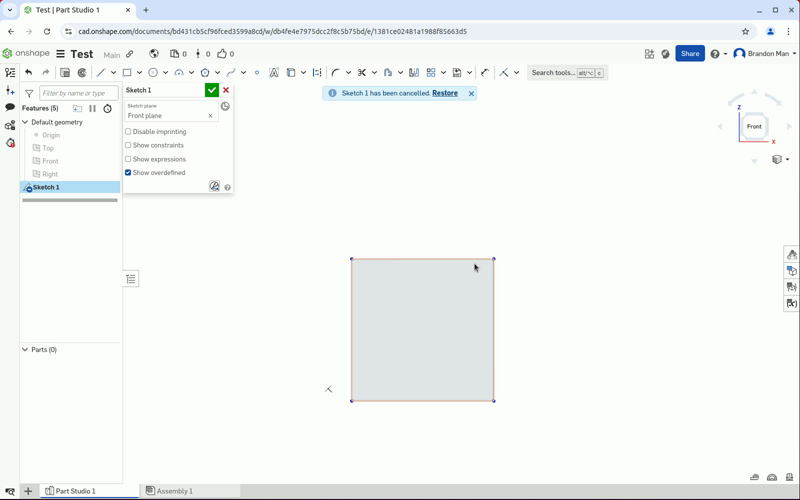
scroll(6)
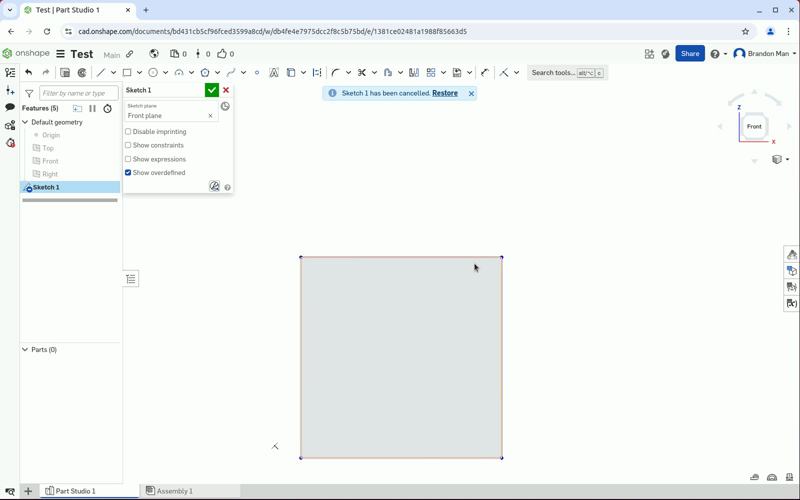
scroll(6)
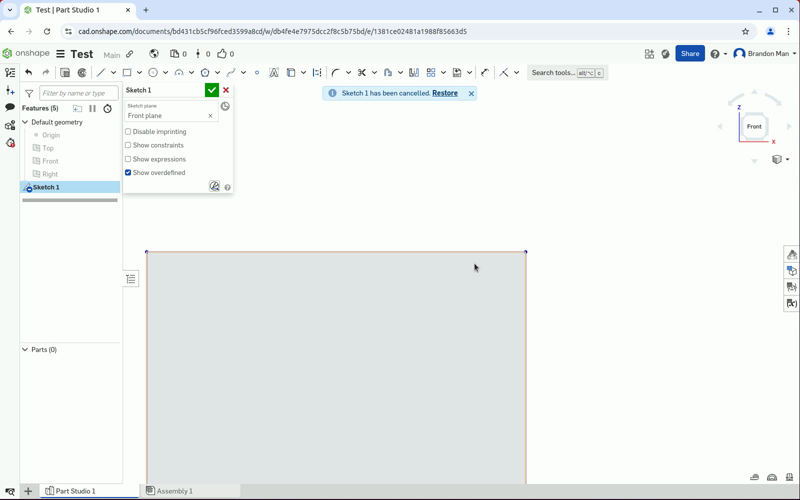
click(474, 263)
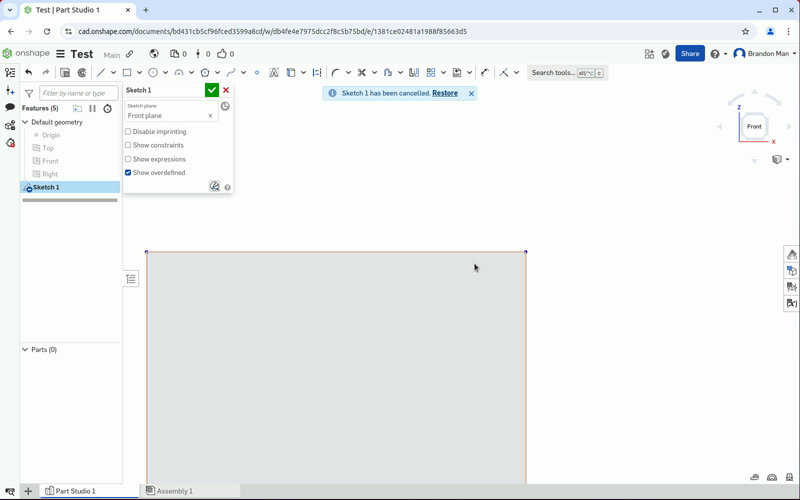
scroll(-6)
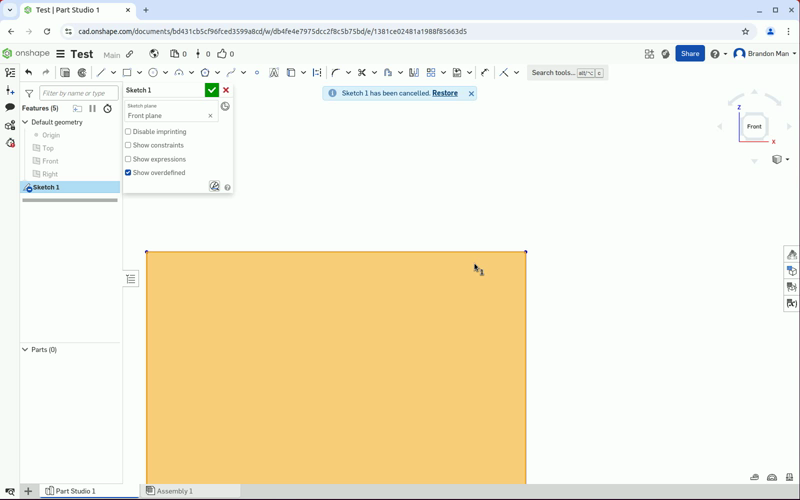
scroll(-6)
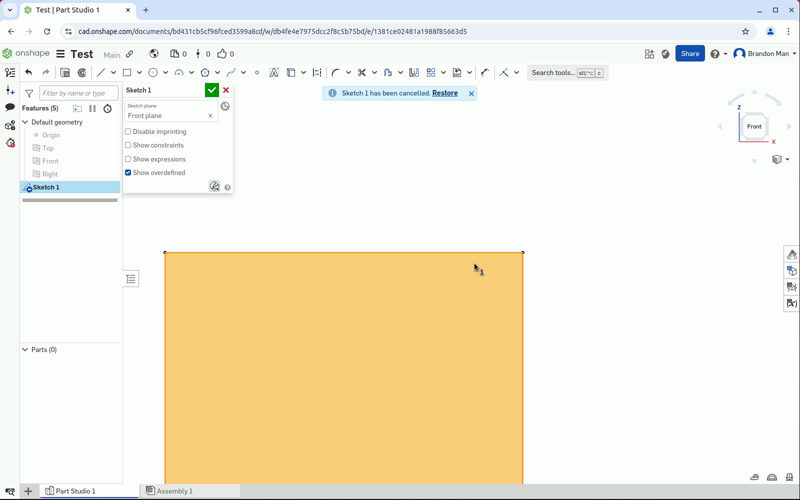
scroll(-6)
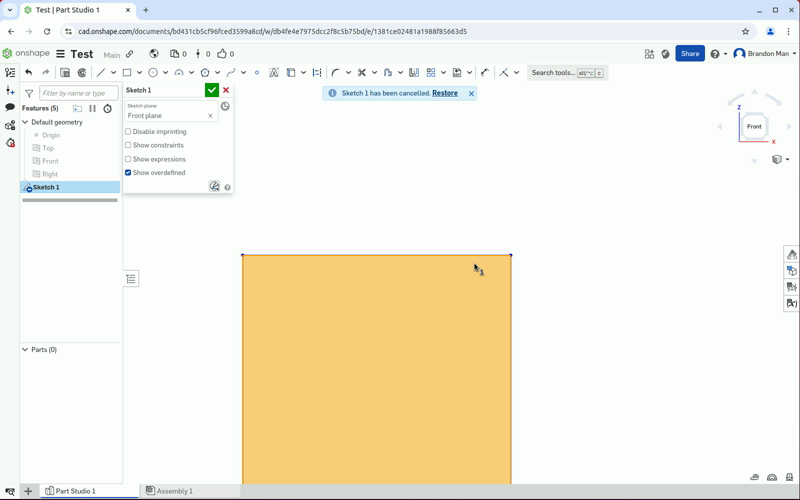
scroll(-6)
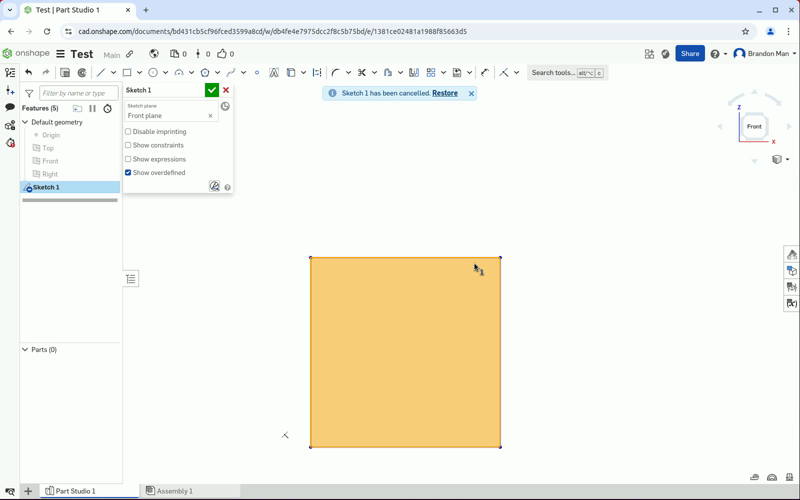
scroll(-6)
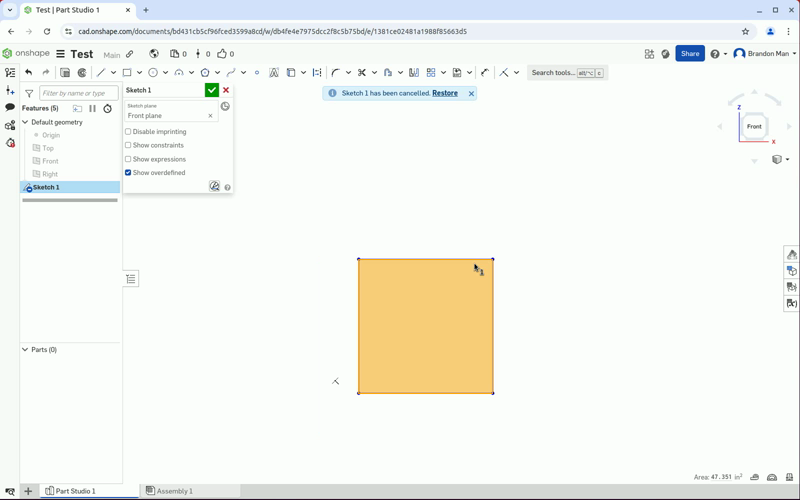
scroll(-6)
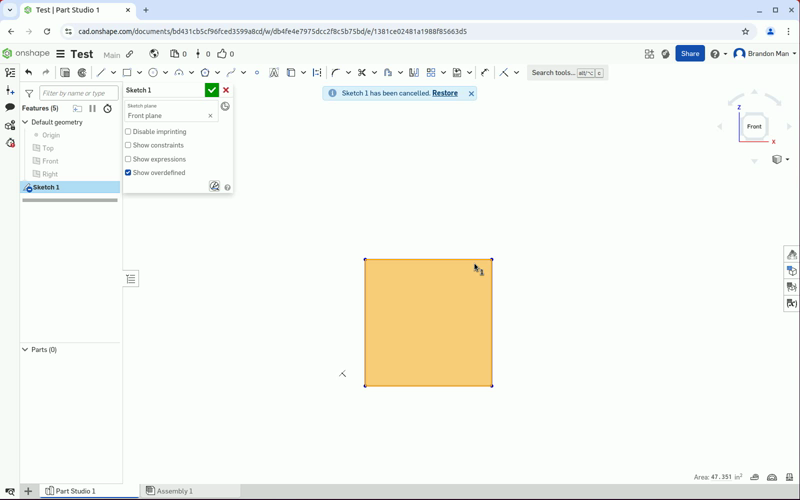
scroll(-6)
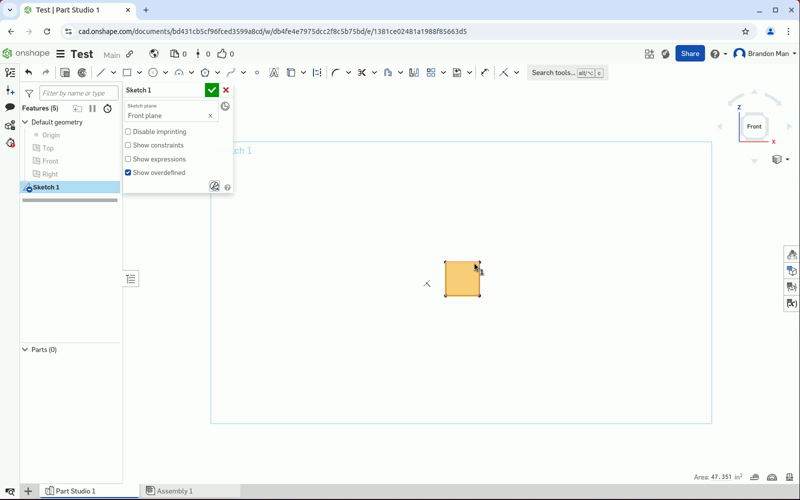
mouse_move(73, 352)
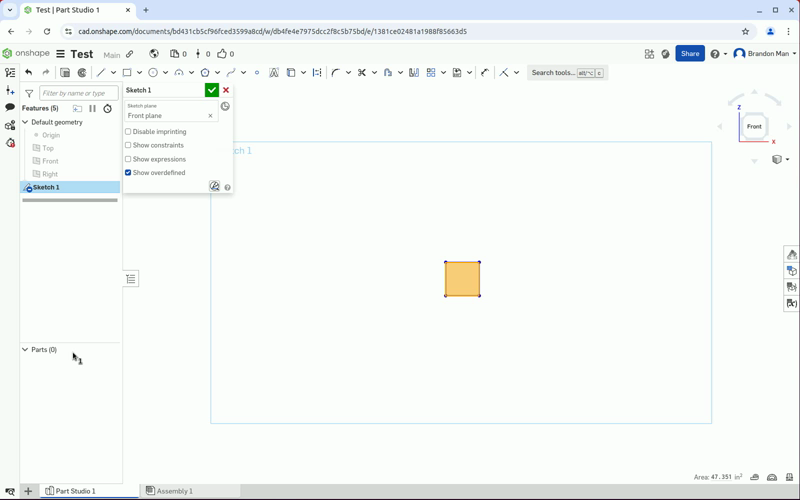
key(shift+y)
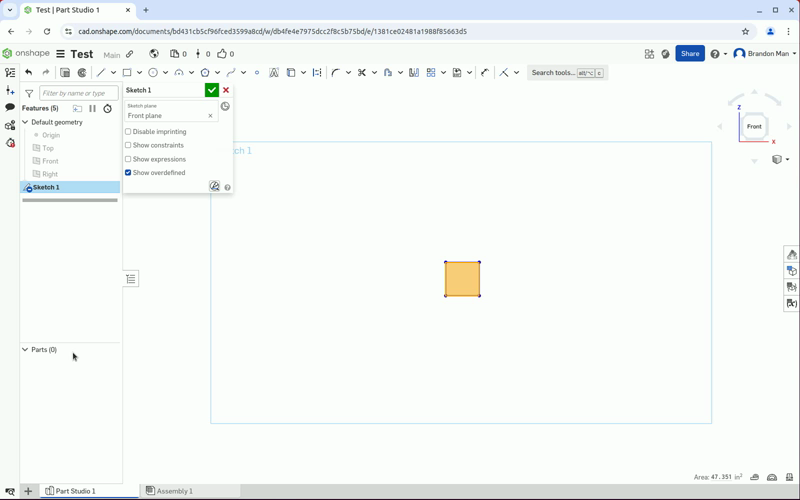
key(shift+e)
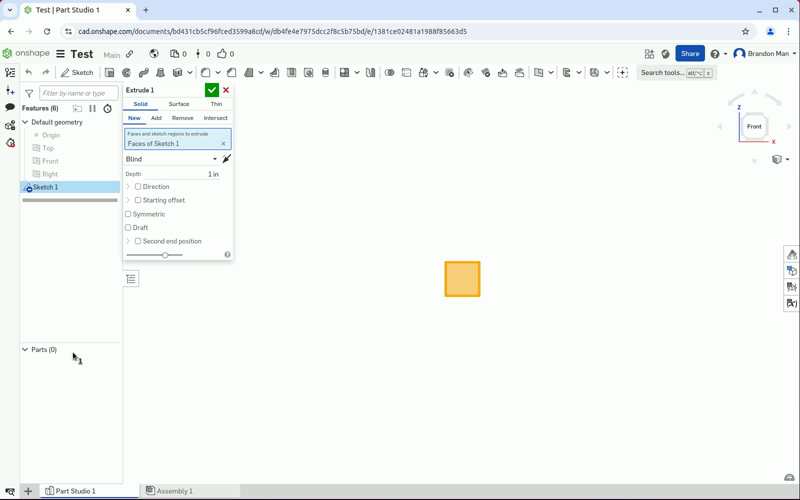
mouse_move(143, 106)
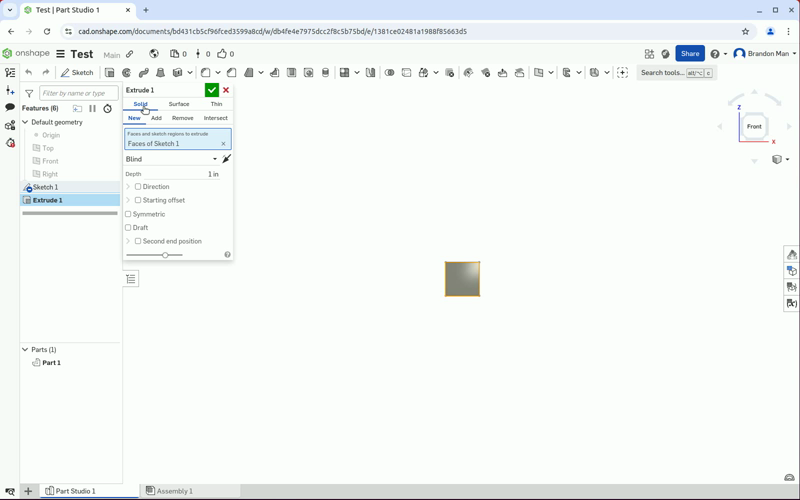
click(143, 106)
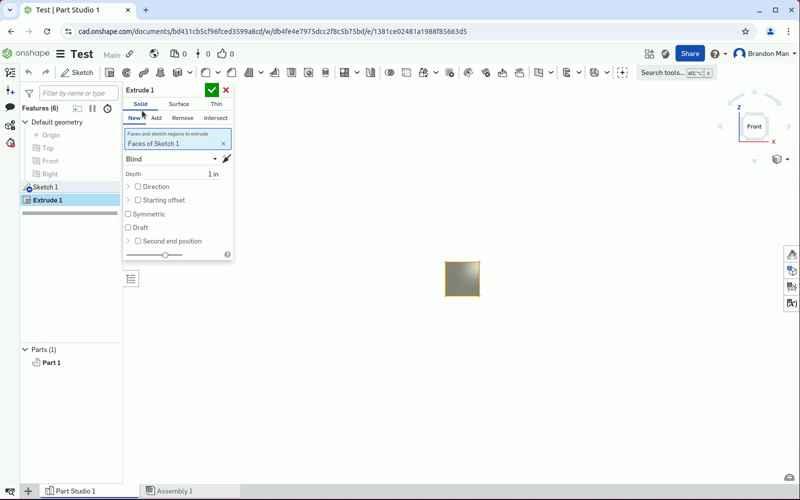
mouse_move(137, 120)
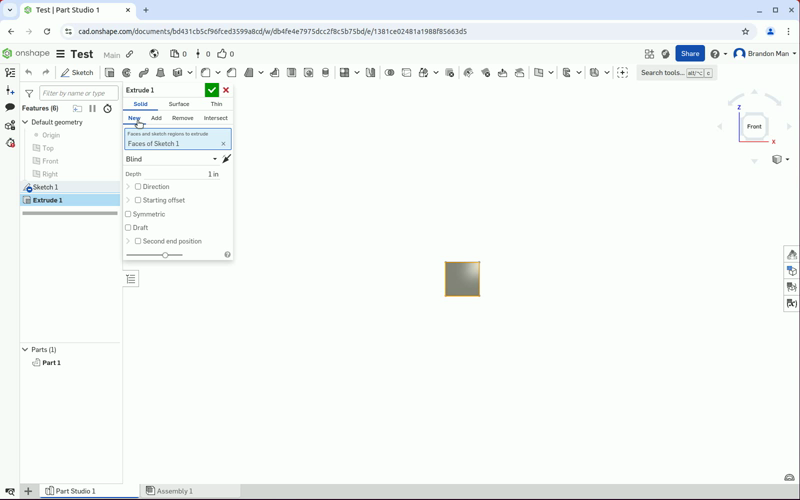
click(137, 120)
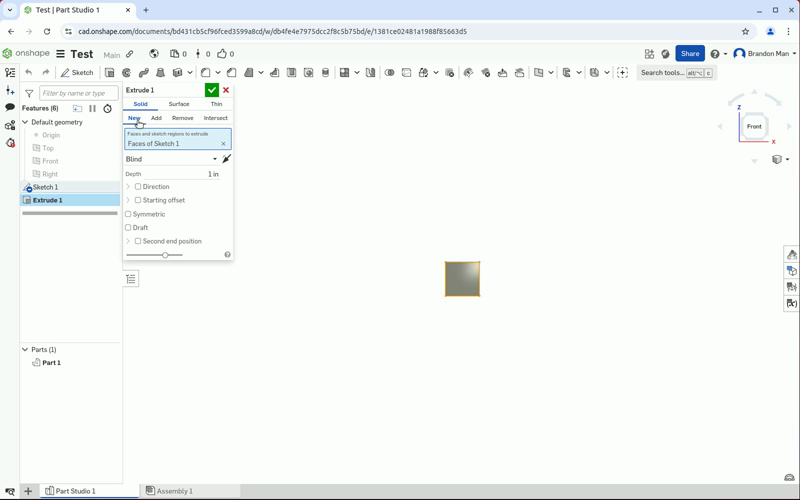
key(tab, 4)
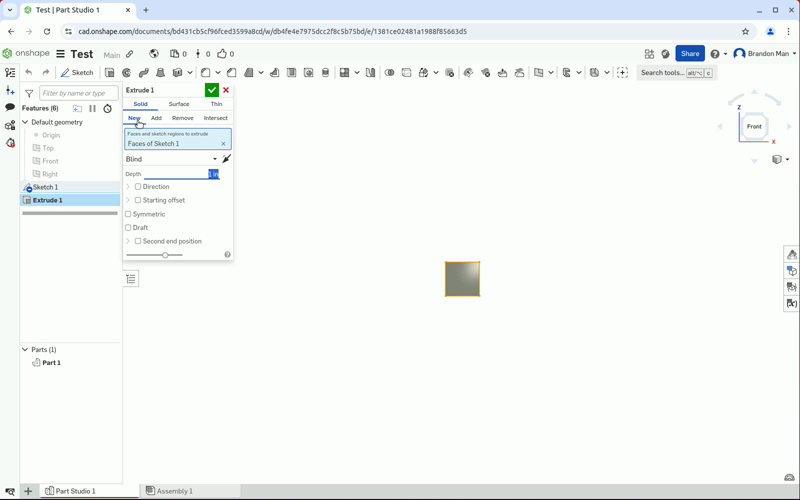
text(23.108)
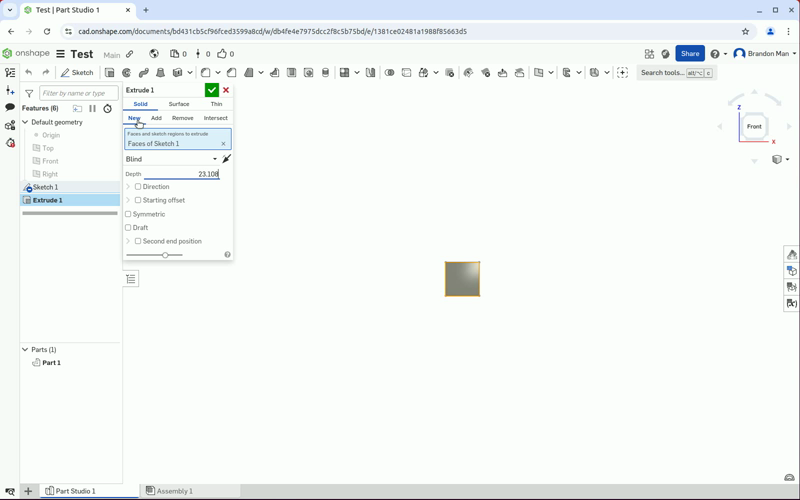
key(enter)
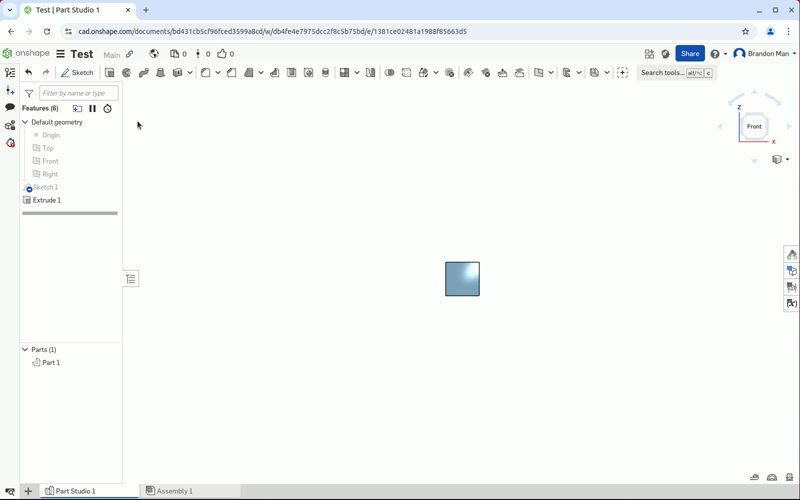
key(shift+h)
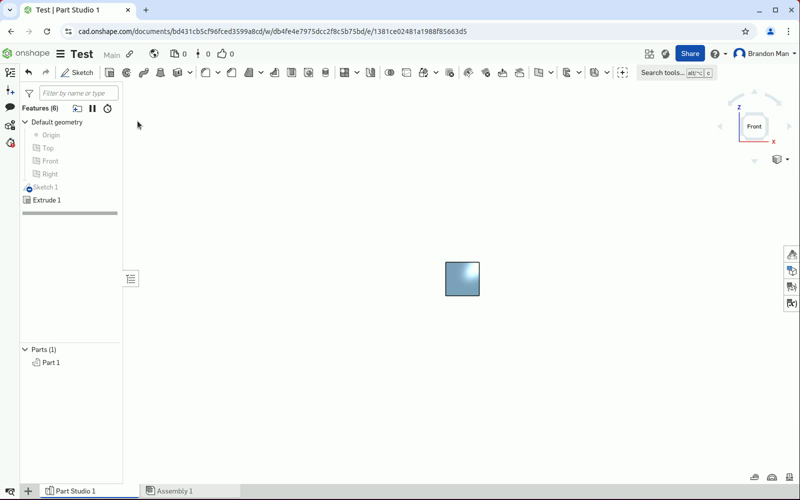
key(shift+h)
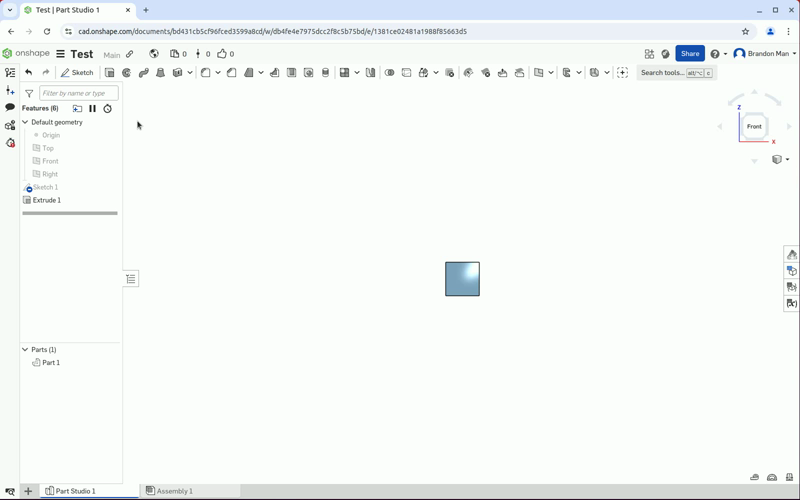
mouse_move(73, 189)
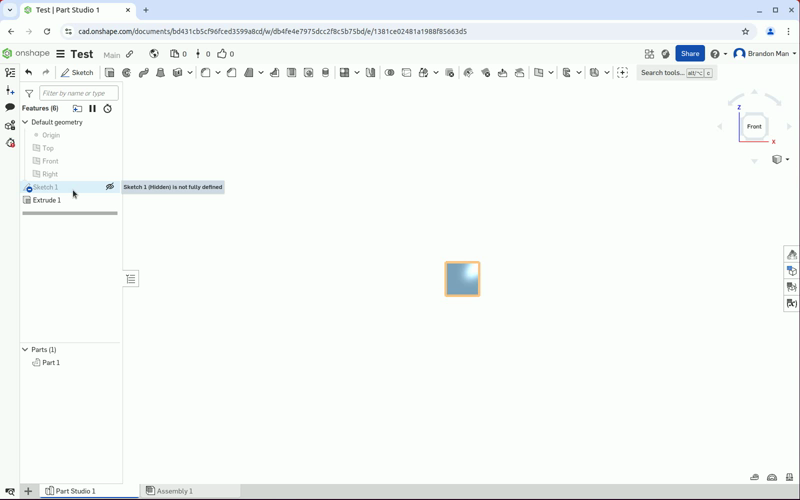
click(73, 189)
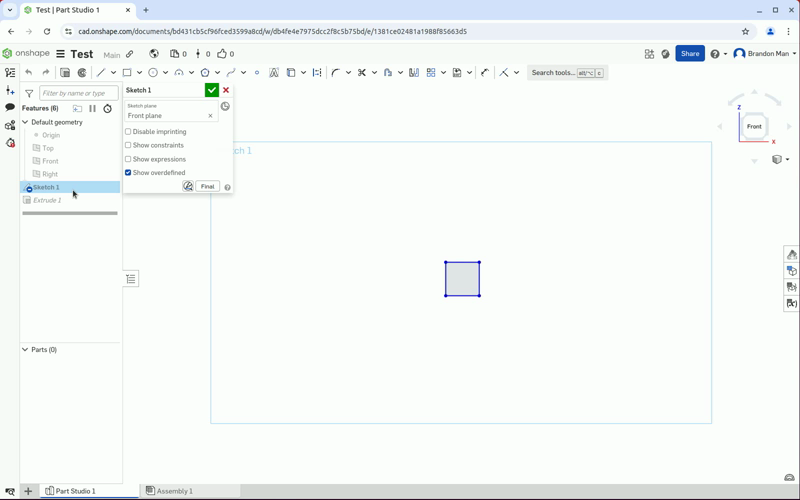
mouse_move(229, 92)
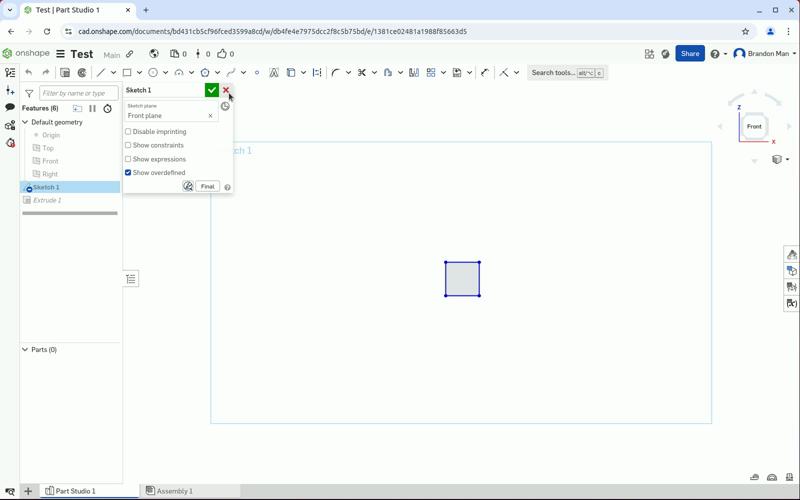
click(229, 92)
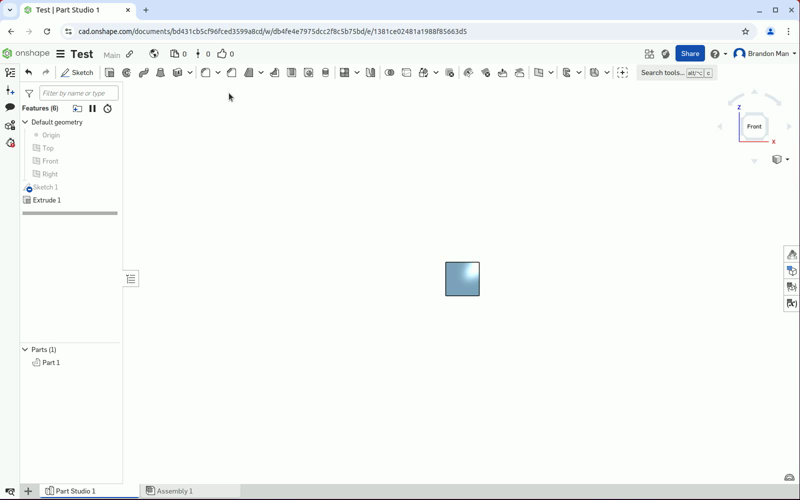
mouse_move(73, 352)
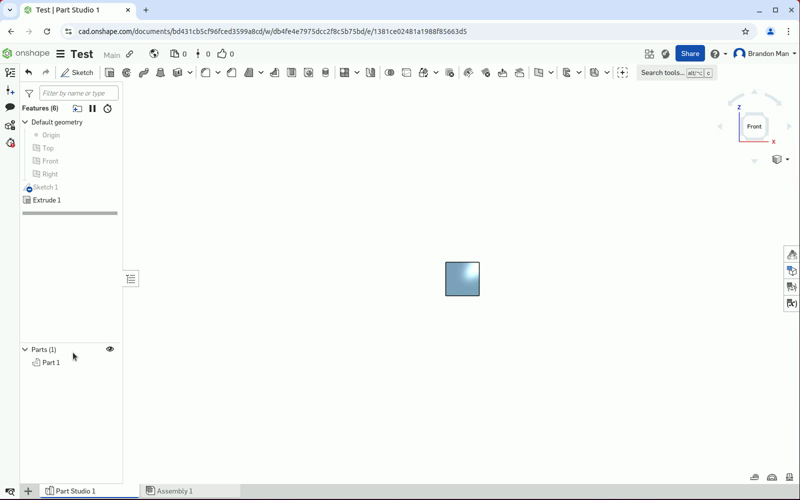
key(y)
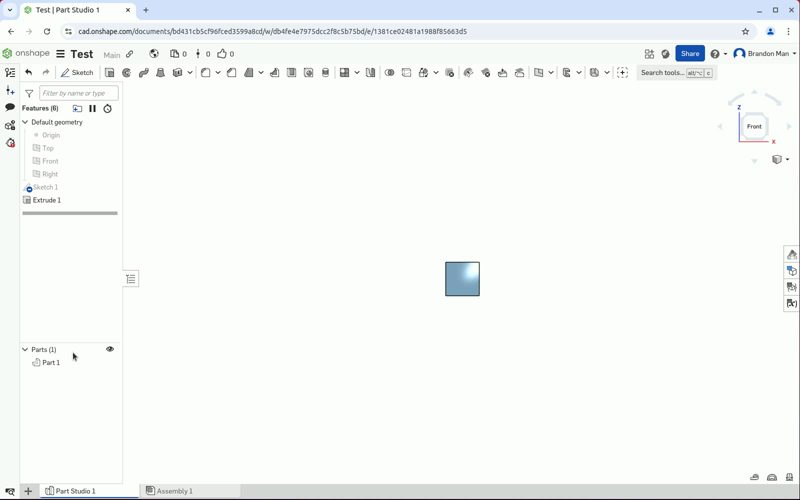
key(shift+p)
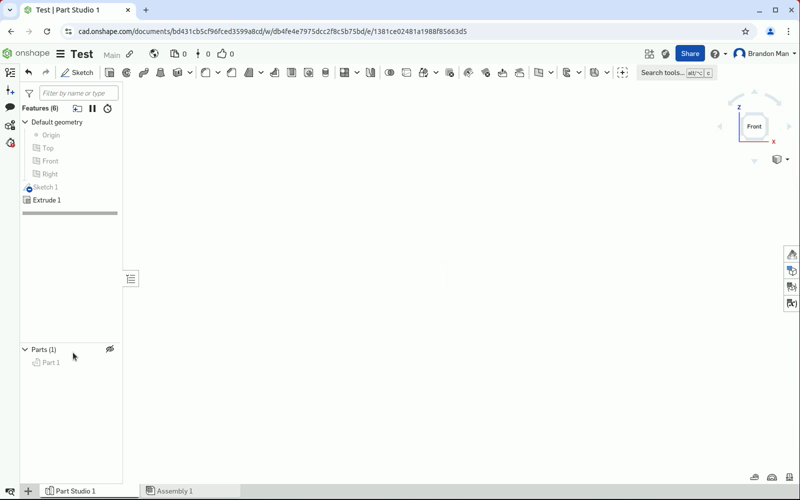
key(space)
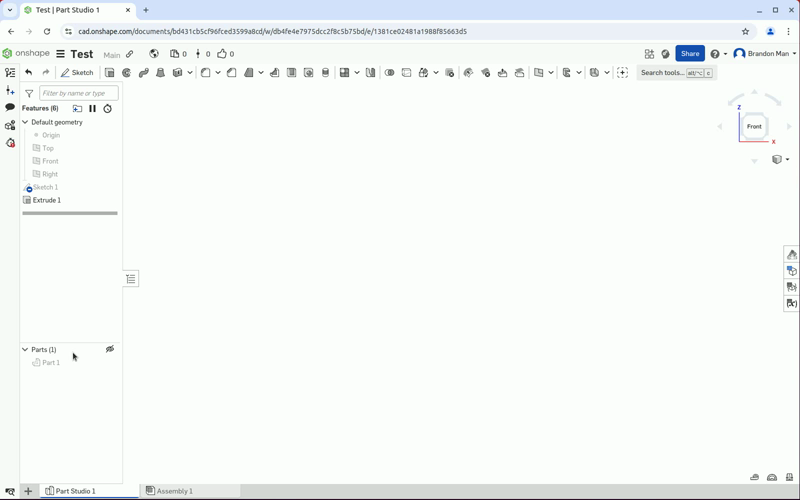
key_down(shift)
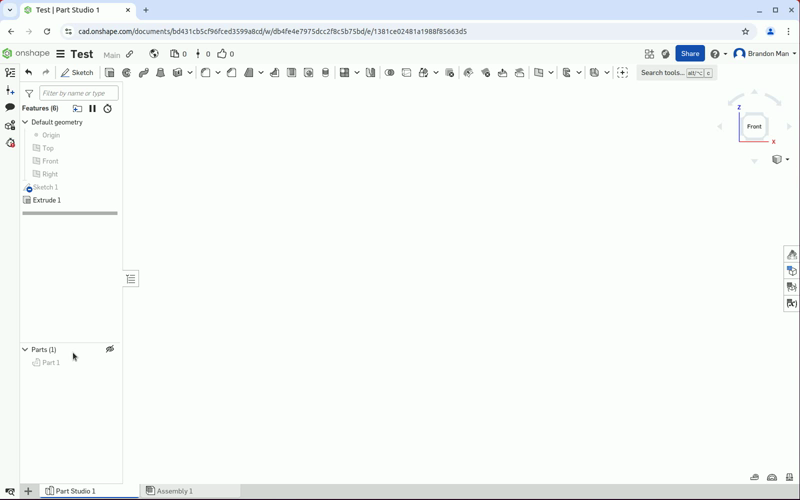
key(down)
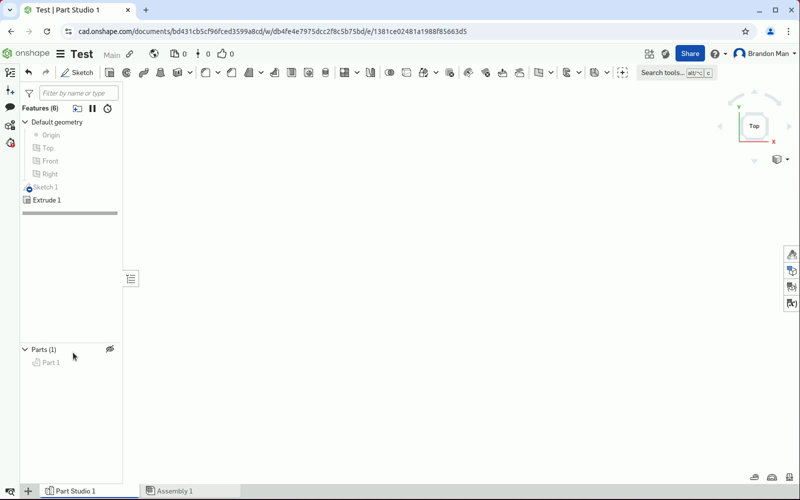
key_up(shift)
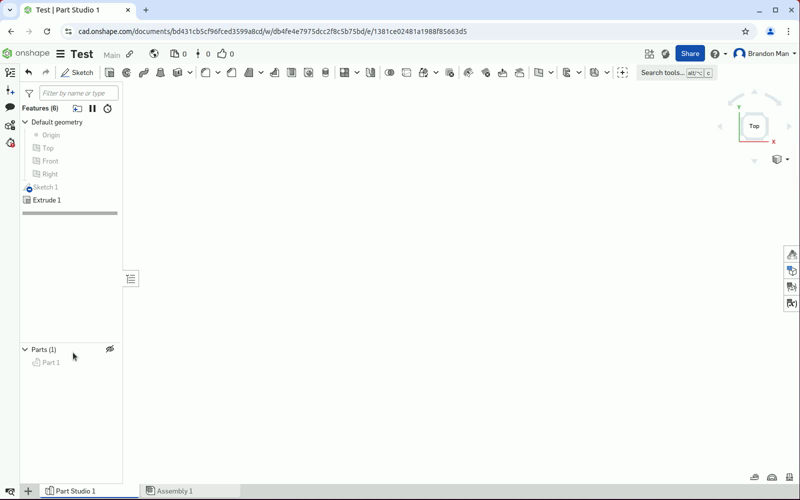
mouse_move(73, 352)
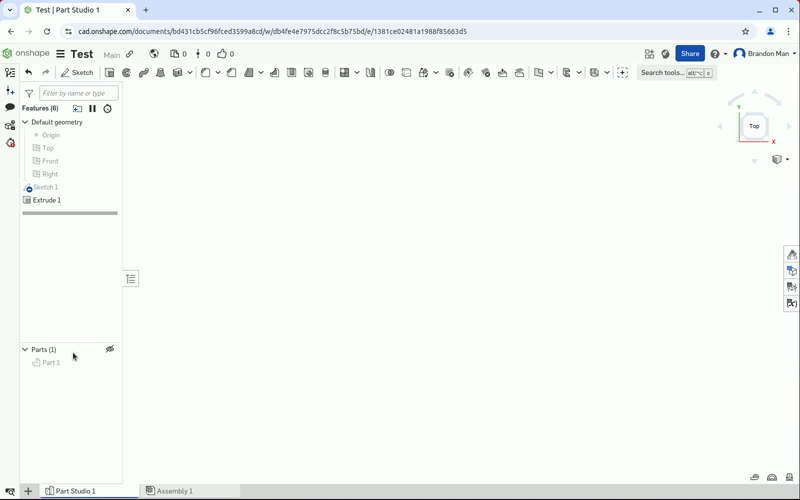
key(shift+y)
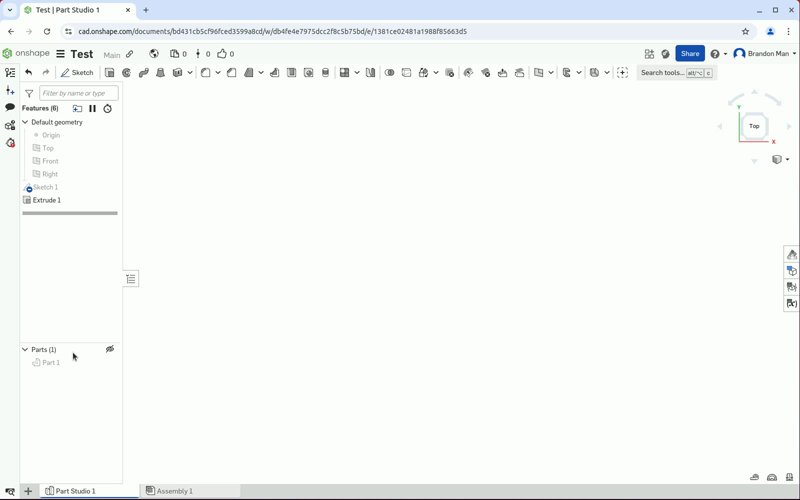
key(shift+s)
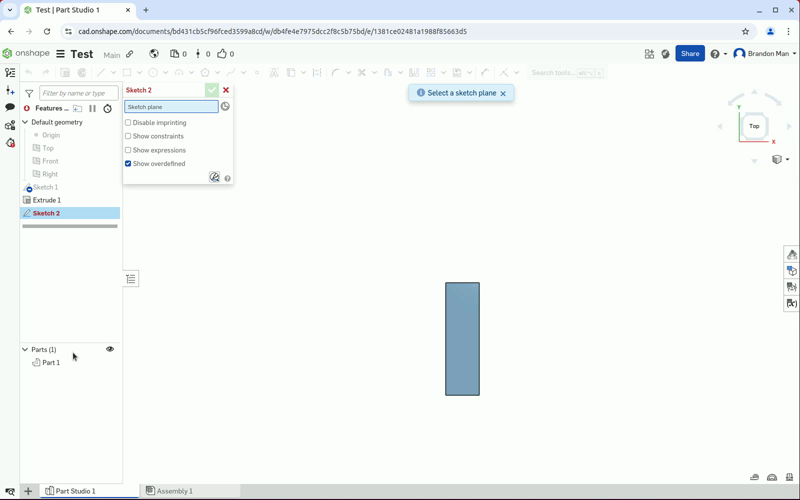
mouse_move(73, 150)
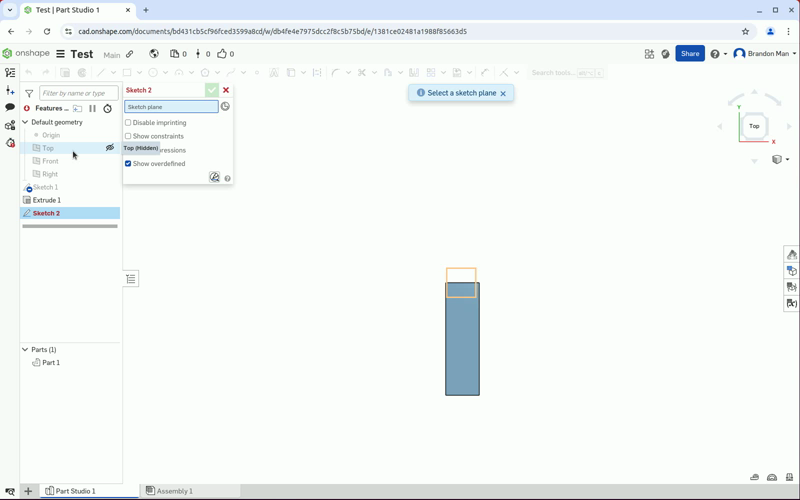
click(73, 150)
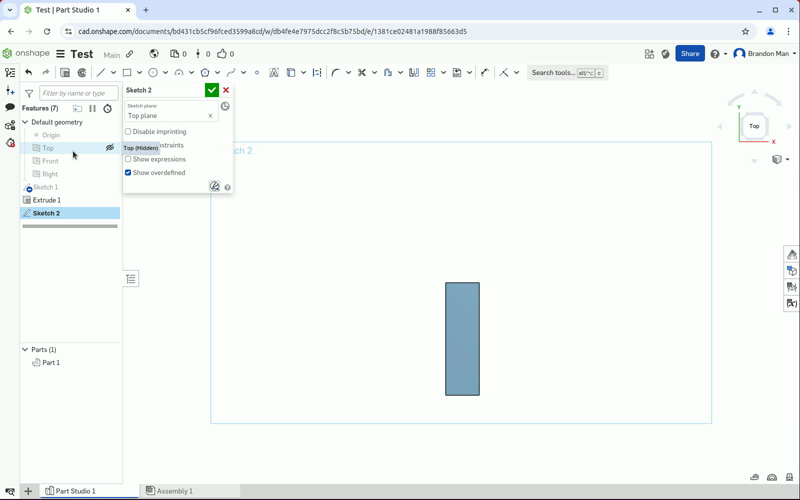
mouse_move(73, 352)
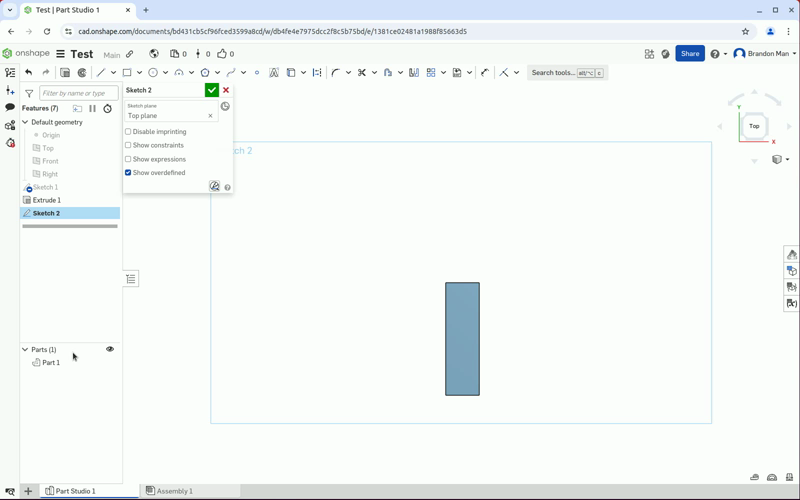
key(y)
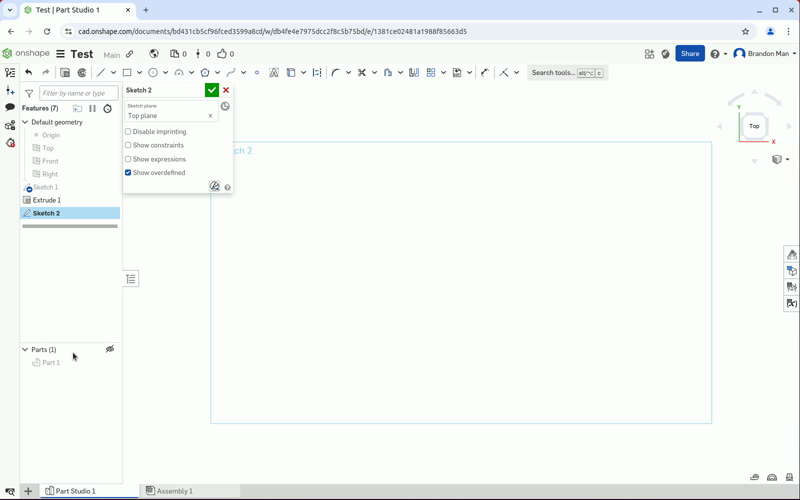
key(l)
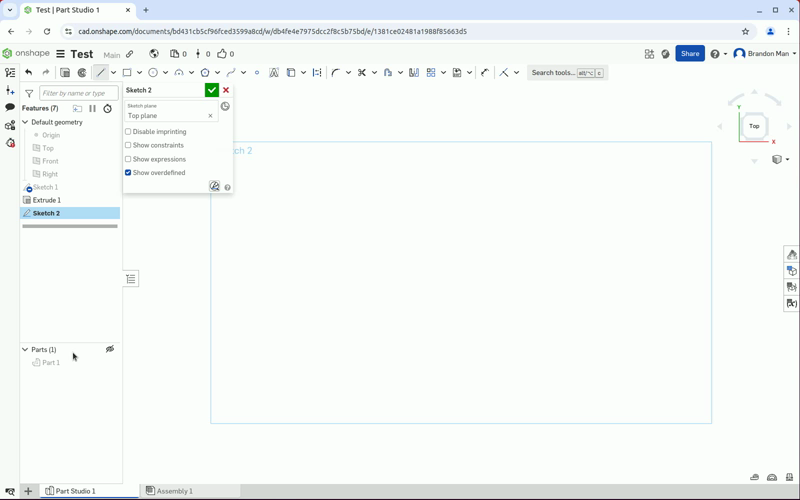
key_down(shift)
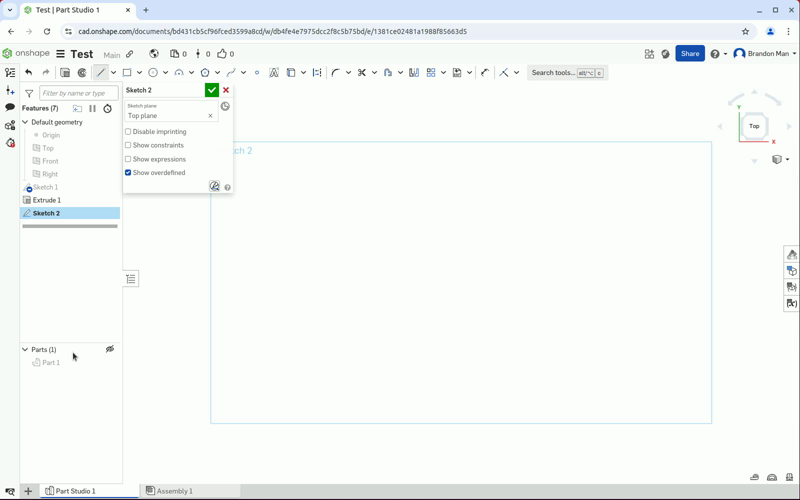
mouse_move(445, 325)
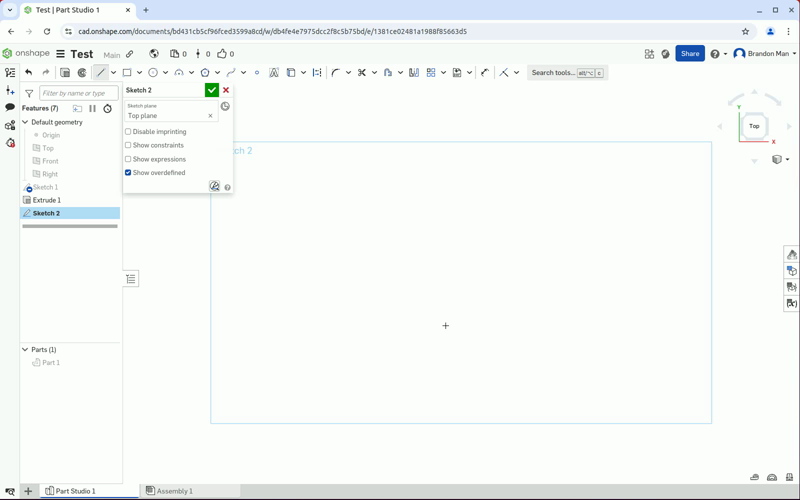
click(445, 325)
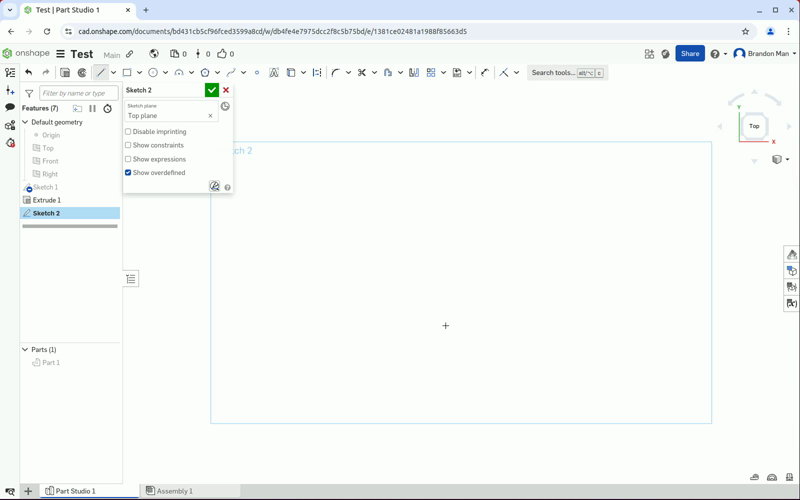
key_up(shift)
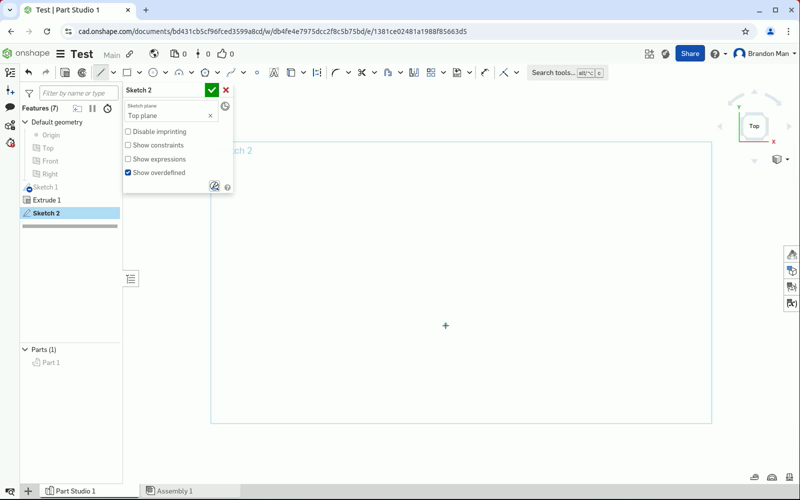
key_down(shift)
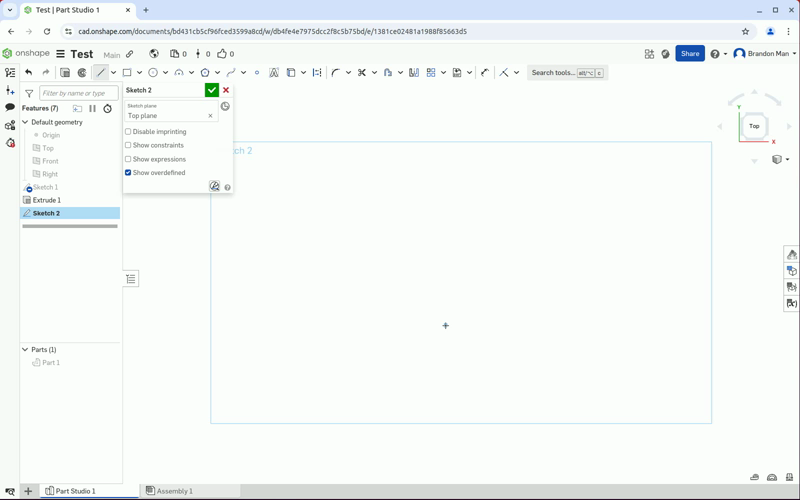
mouse_move(475, 325)
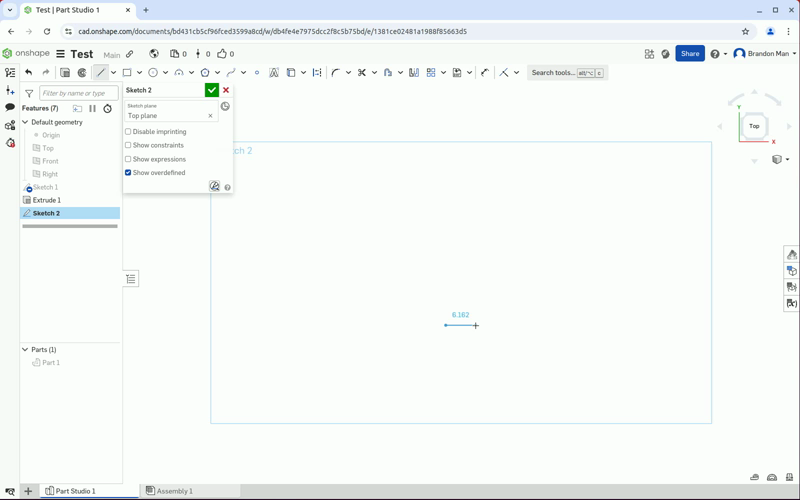
mouse_move(457, 325)
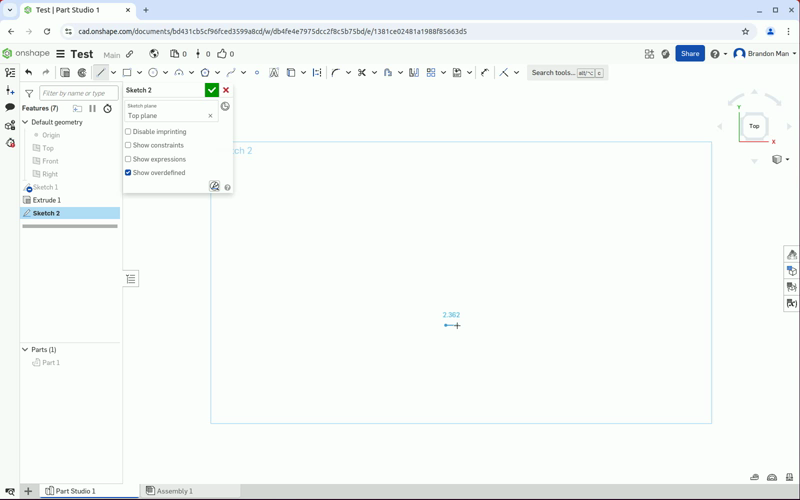
click(457, 325)
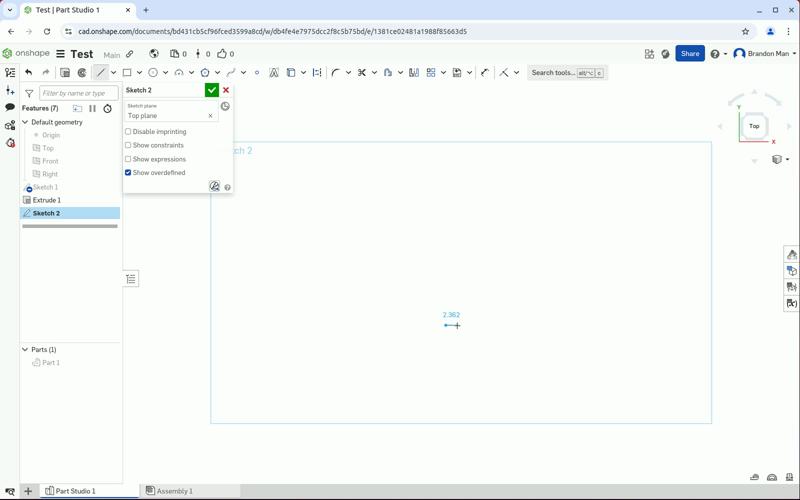
key_up(shift)
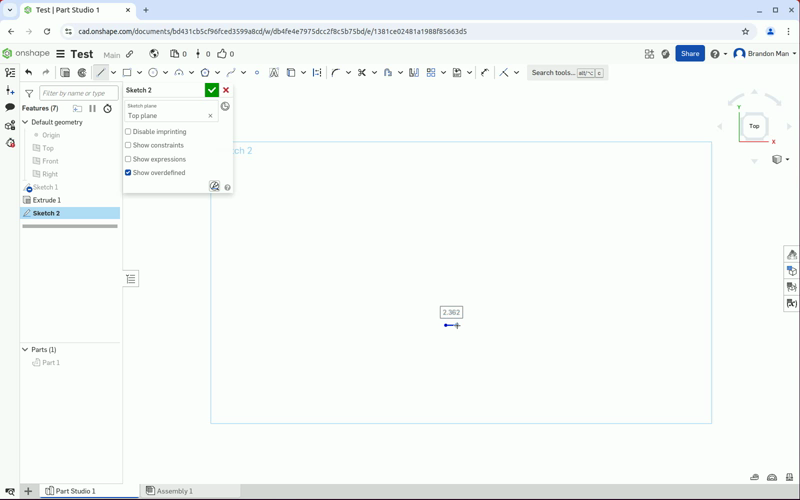
key_down(shift)
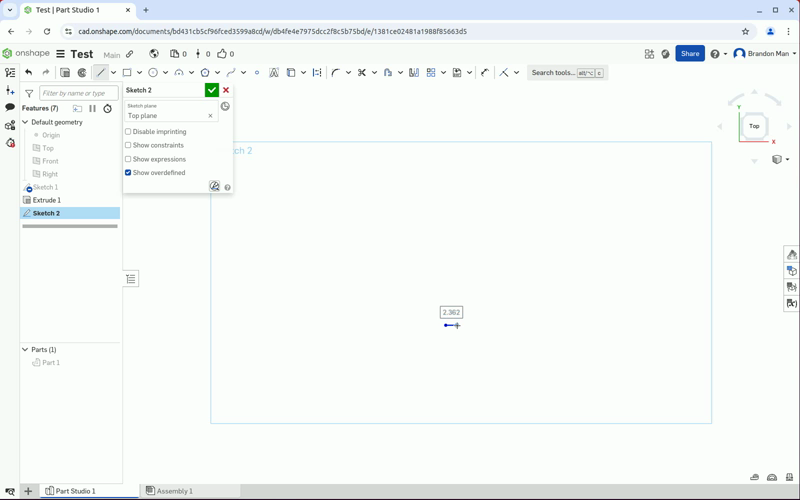
mouse_move(487, 325)
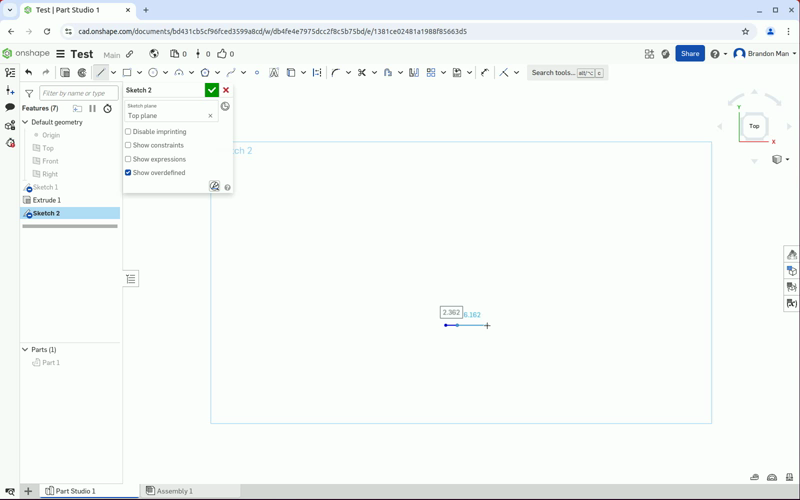
mouse_move(457, 282)
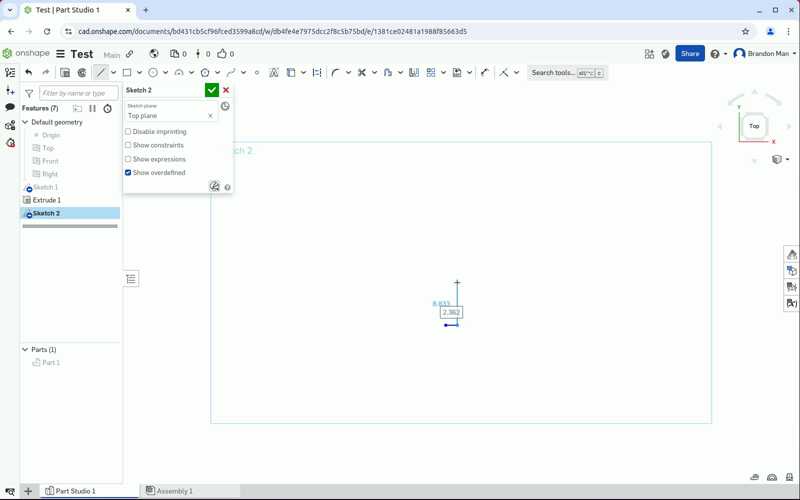
click(457, 282)
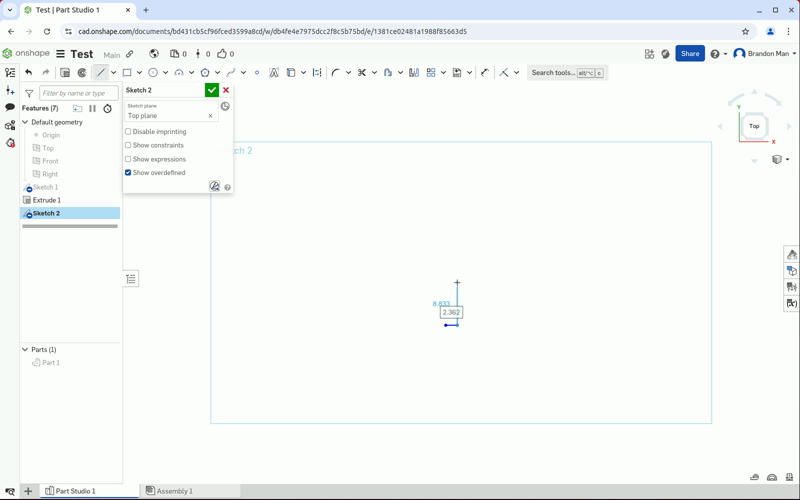
key_up(shift)
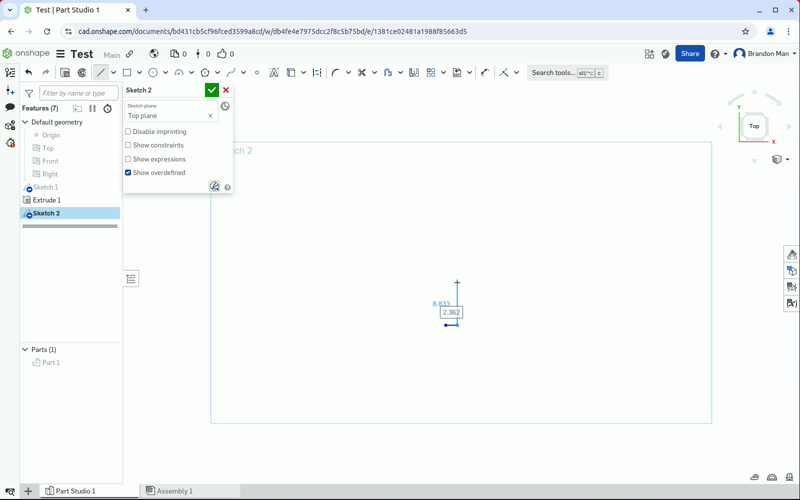
key_down(shift)
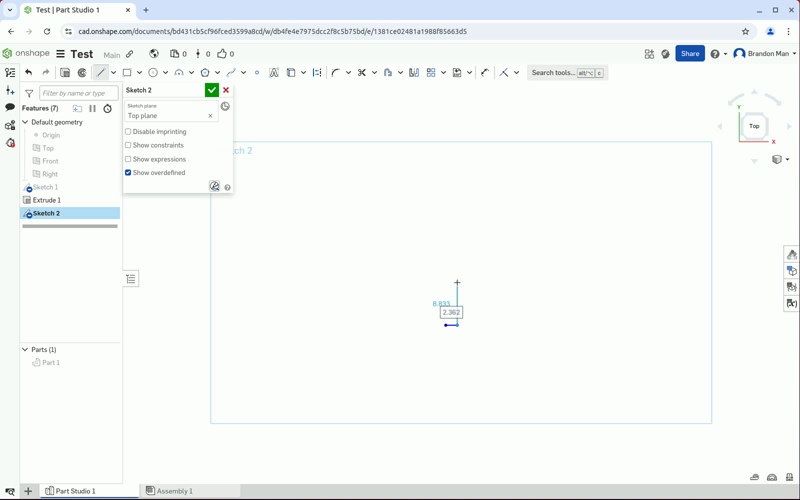
mouse_move(487, 282)
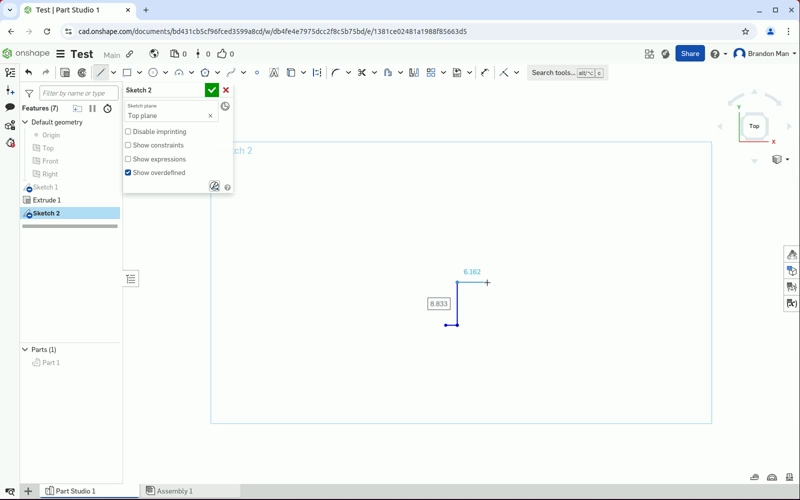
mouse_move(445, 282)
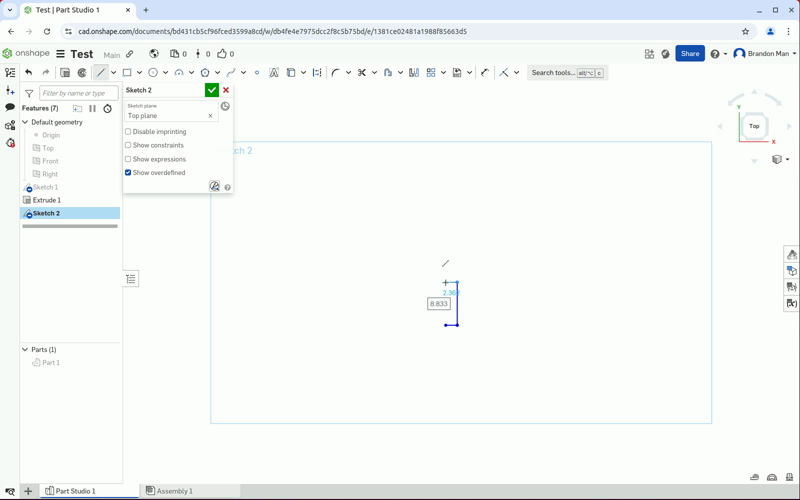
click(445, 282)
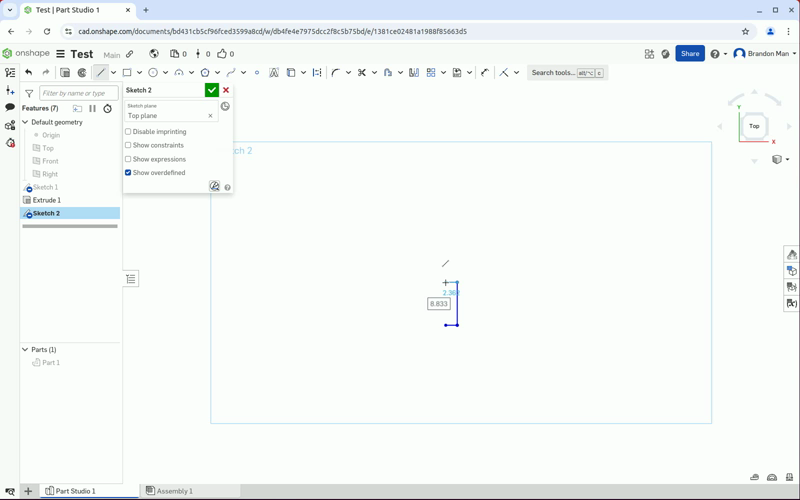
key_up(shift)
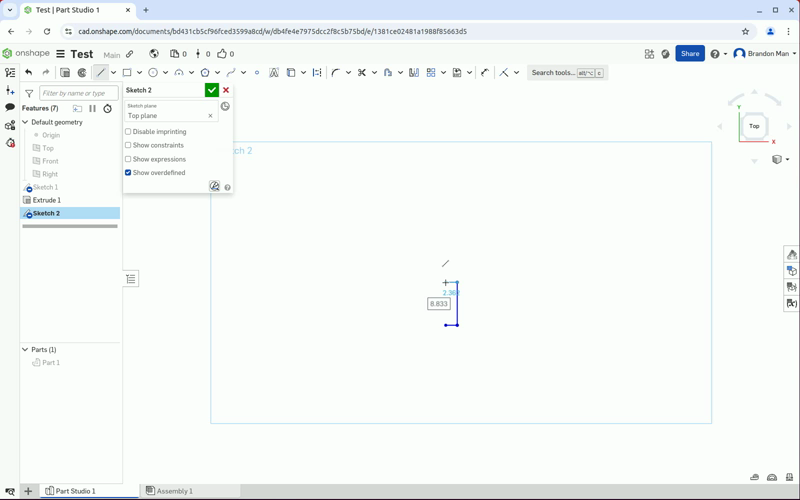
mouse_move(475, 282)
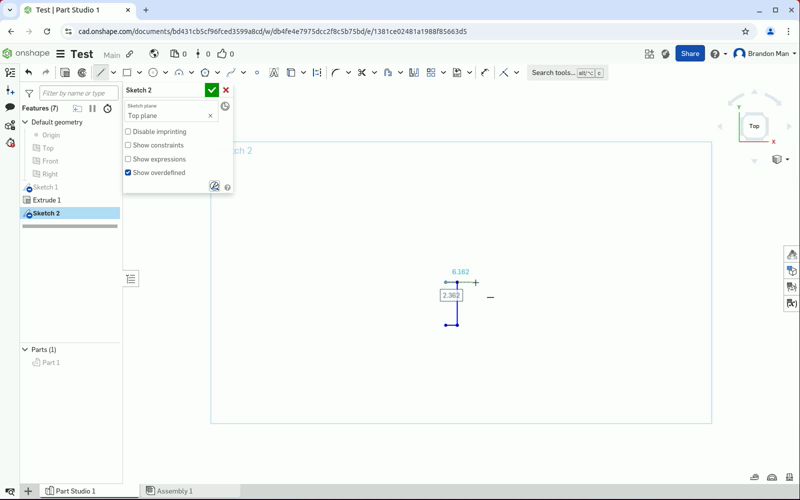
key_down(shift)
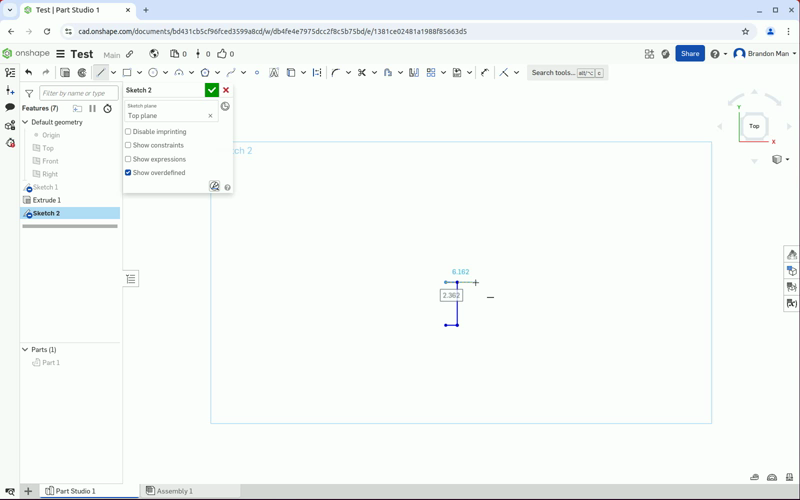
mouse_move(445, 325)
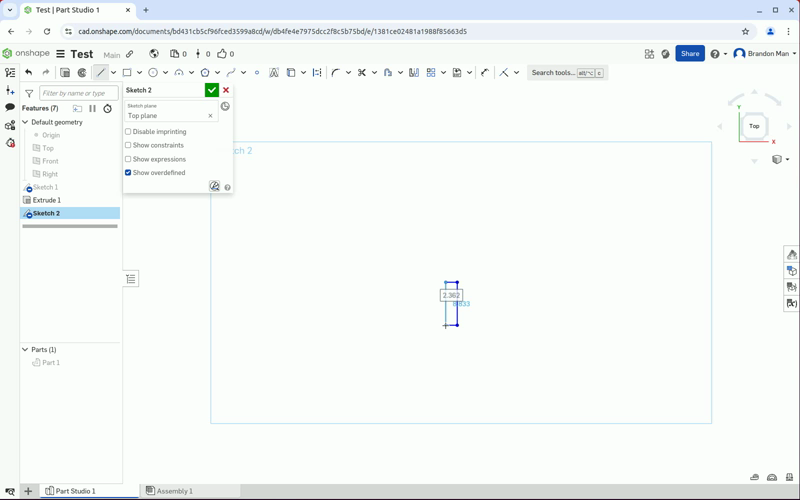
key_up(shift)
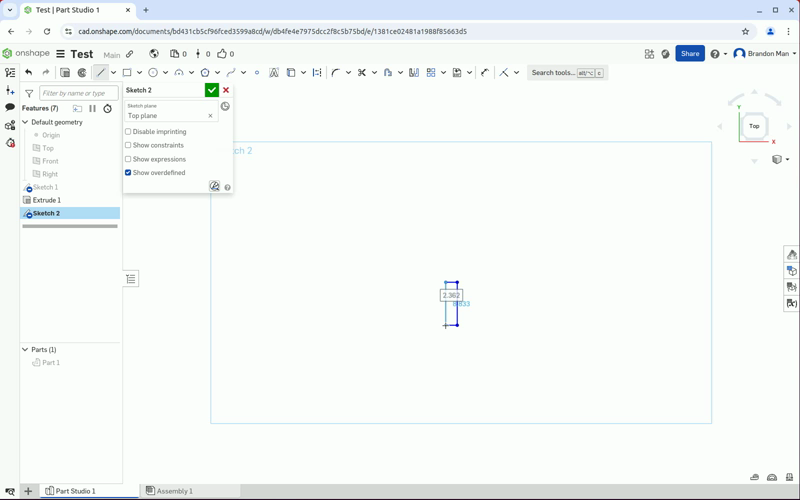
click(445, 325)
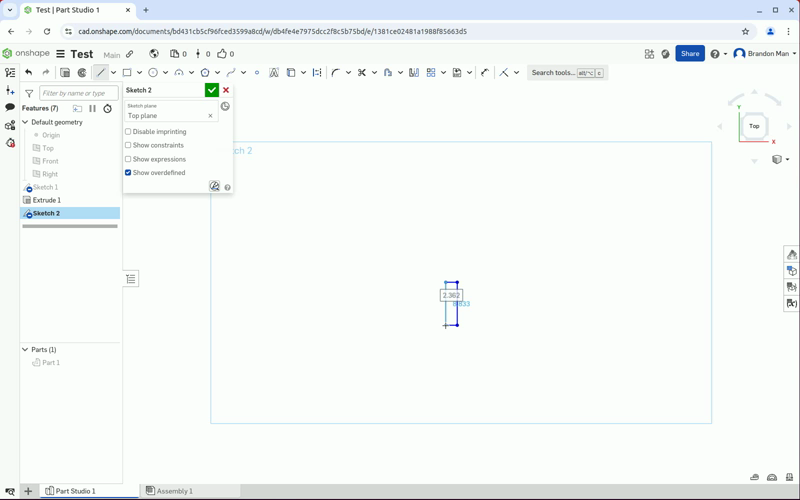
key(esc)
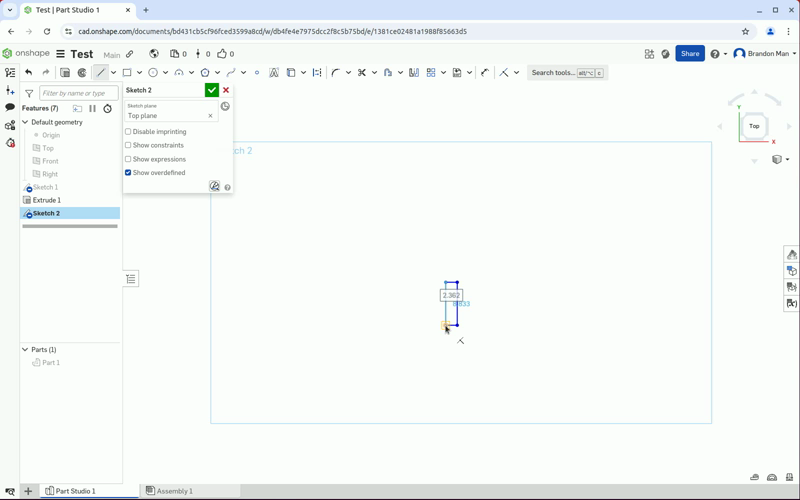
mouse_move(451, 283)
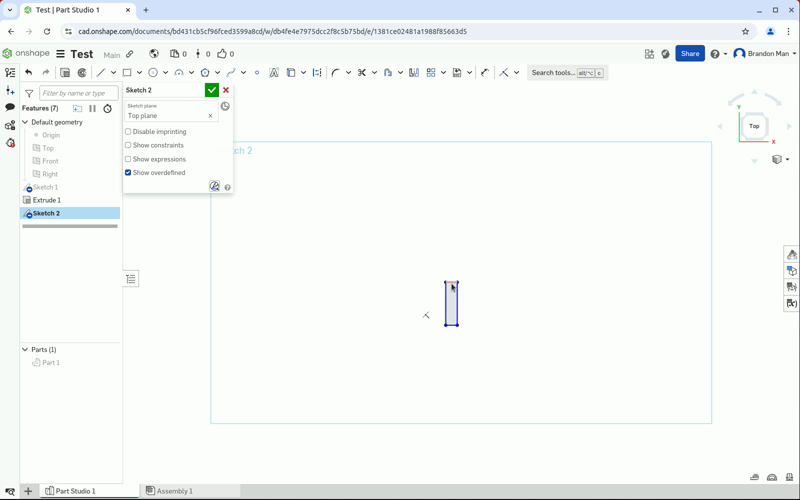
scroll(6)
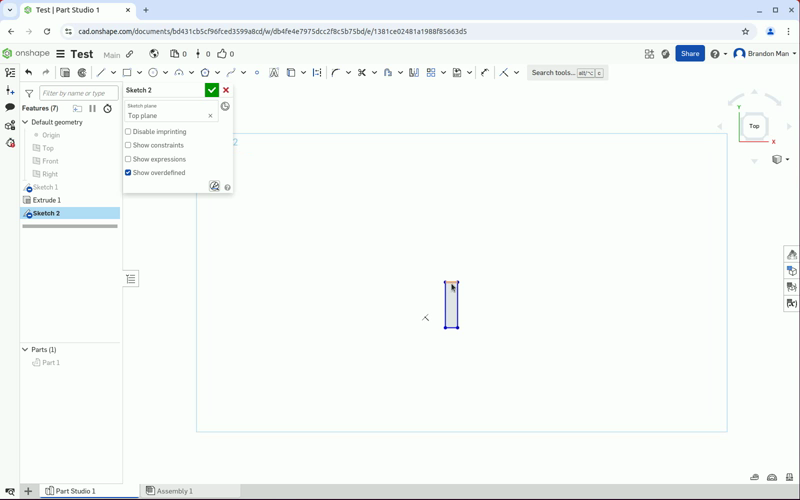
scroll(6)
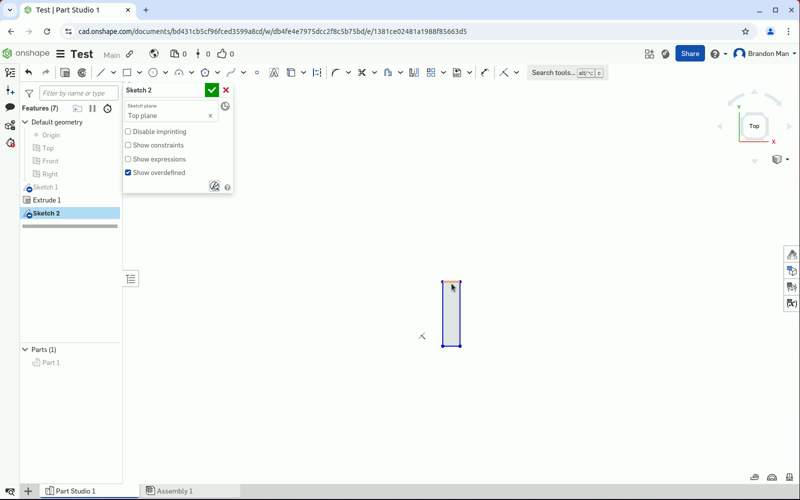
scroll(6)
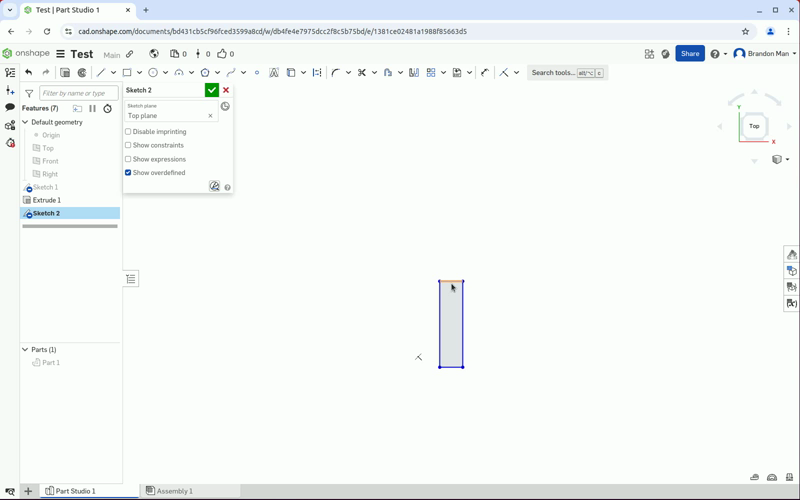
scroll(6)
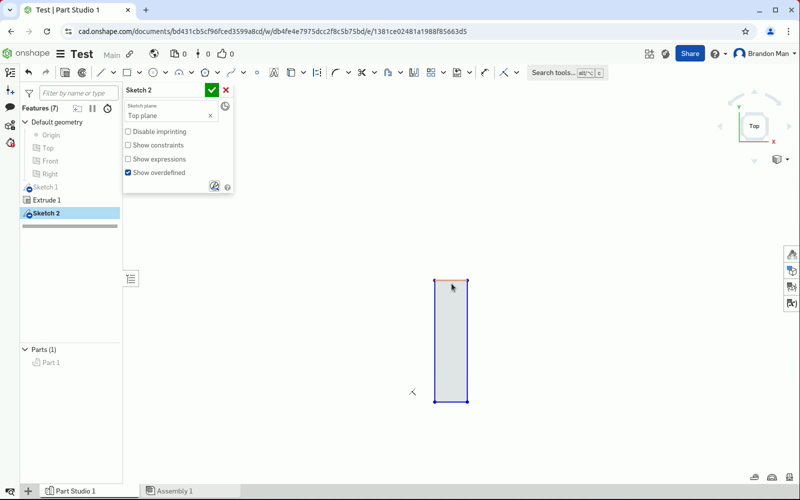
scroll(6)
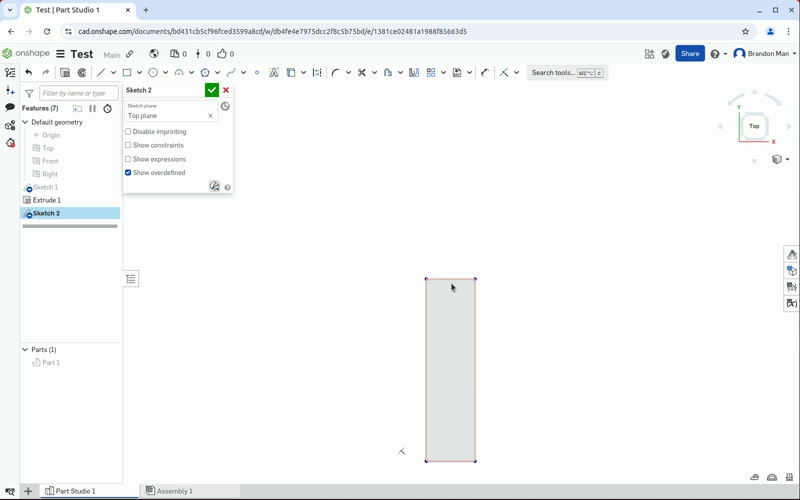
scroll(6)
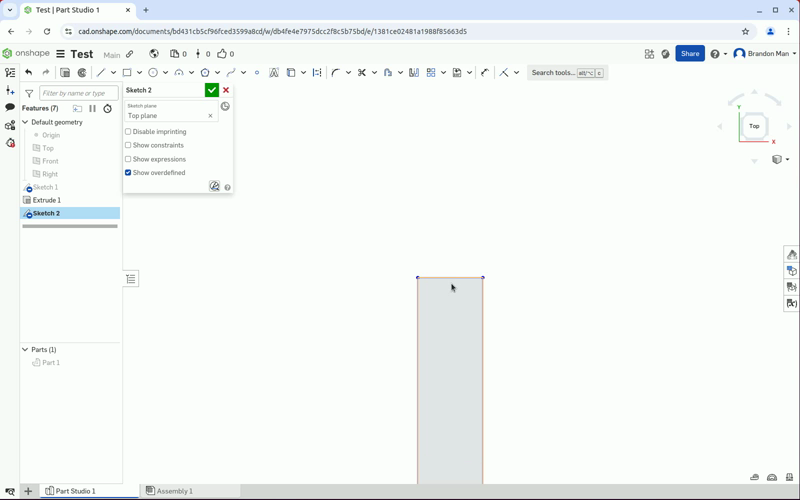
scroll(6)
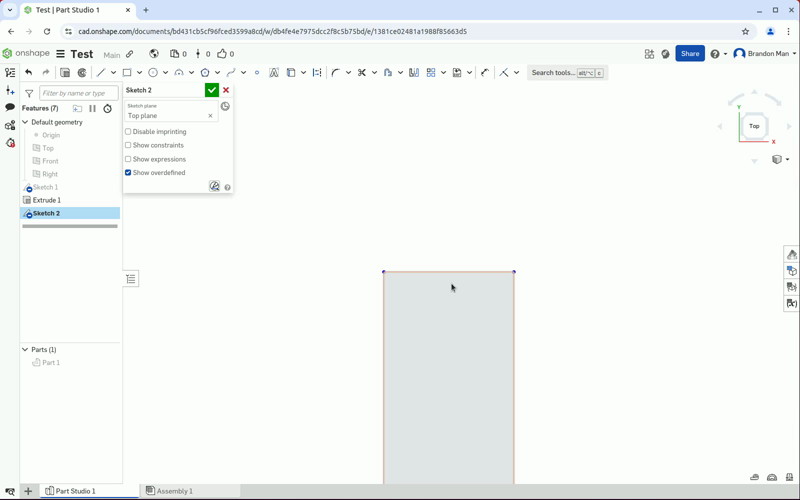
click(451, 283)
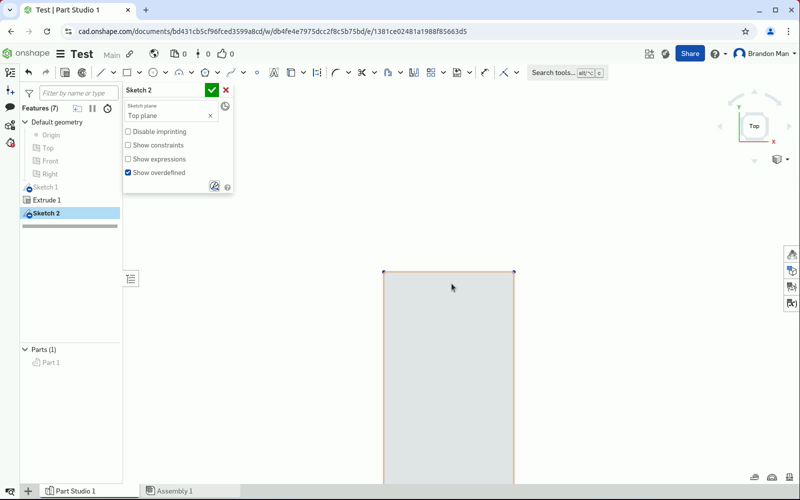
scroll(-6)
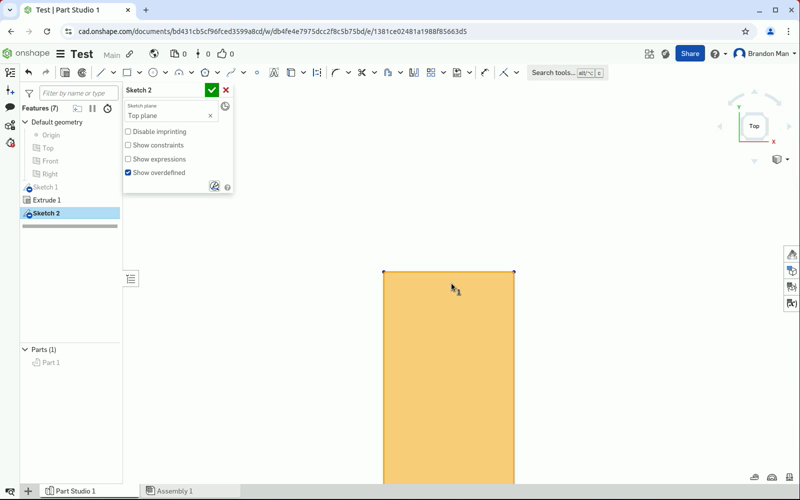
scroll(-6)
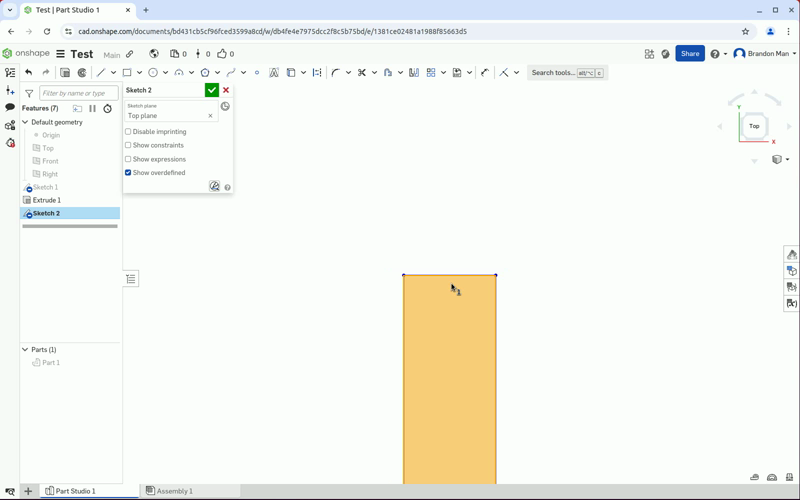
scroll(-6)
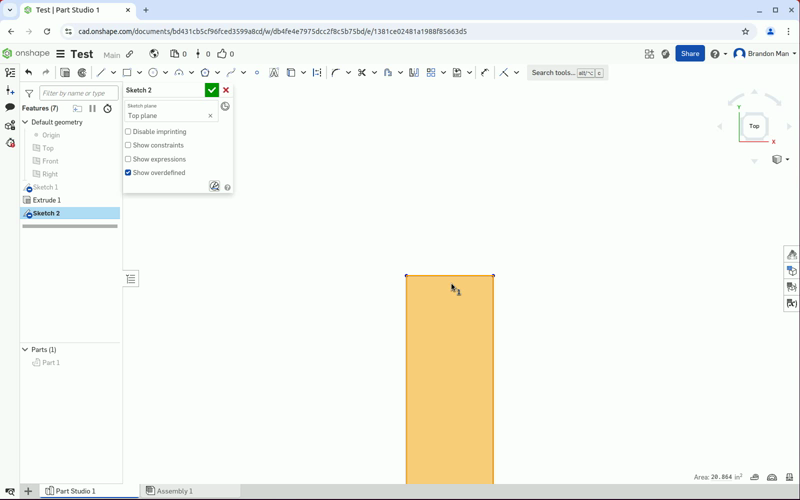
scroll(-6)
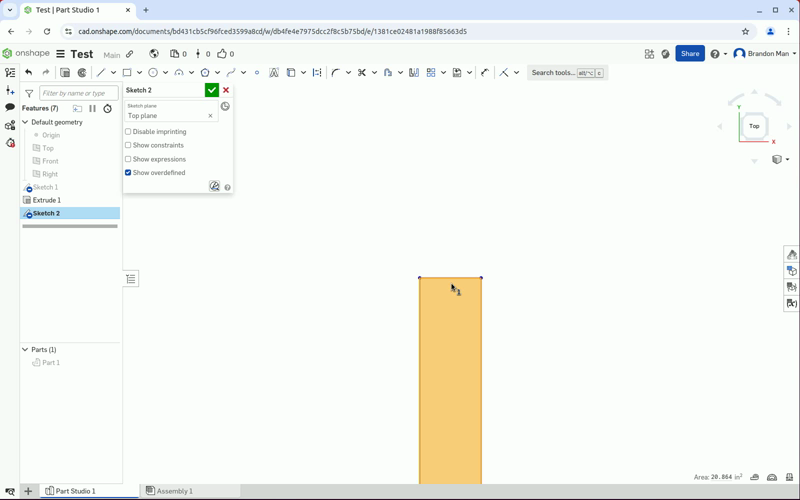
scroll(-6)
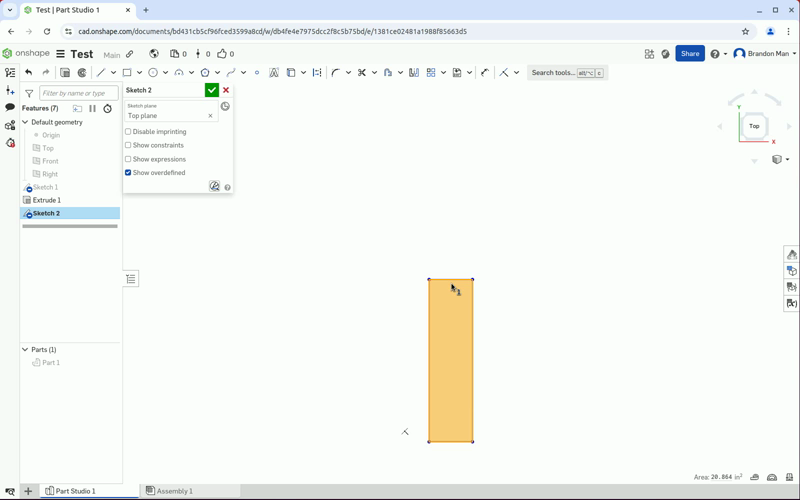
scroll(-6)
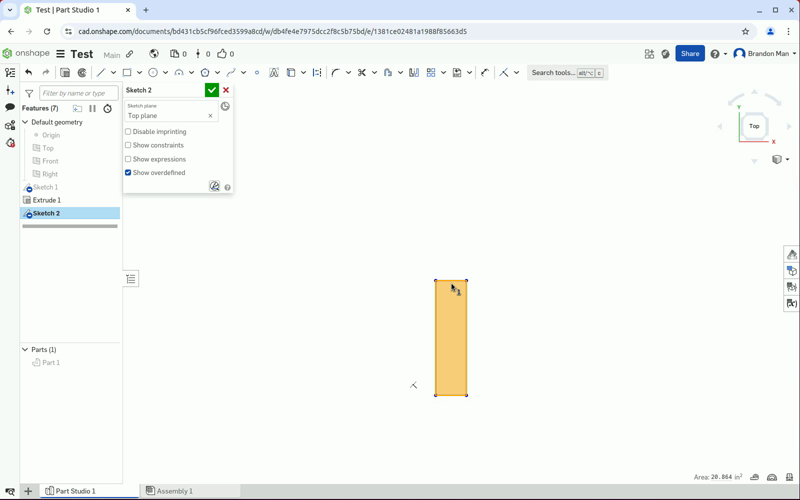
scroll(-6)
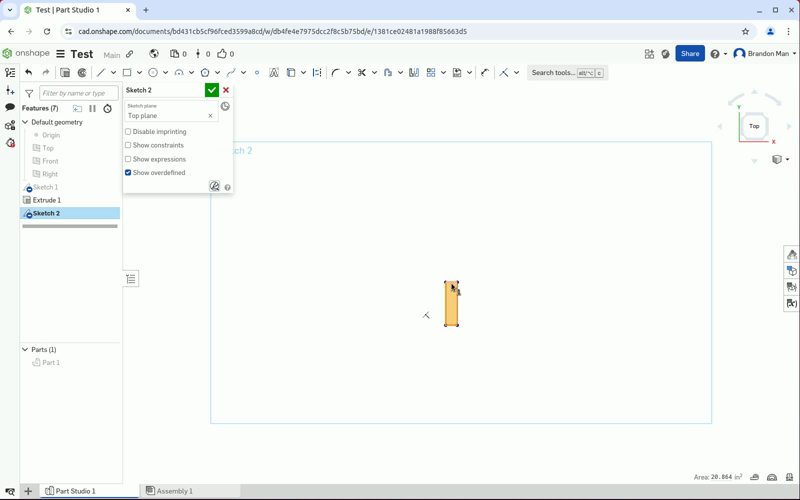
mouse_move(73, 352)
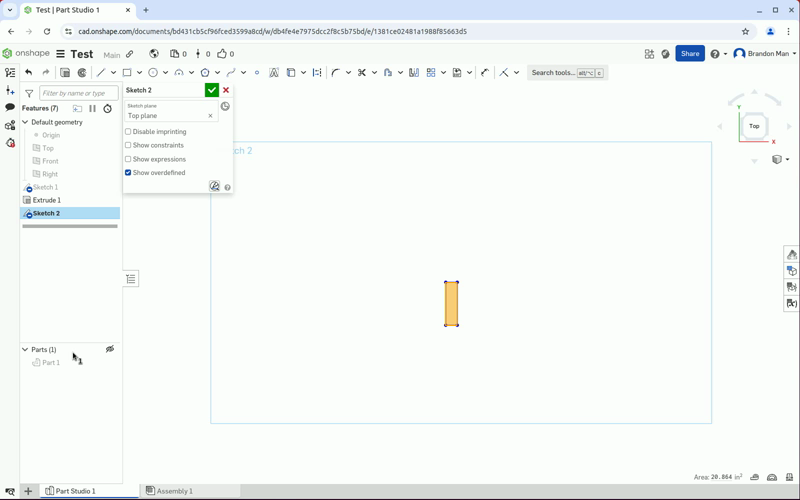
key(shift+y)
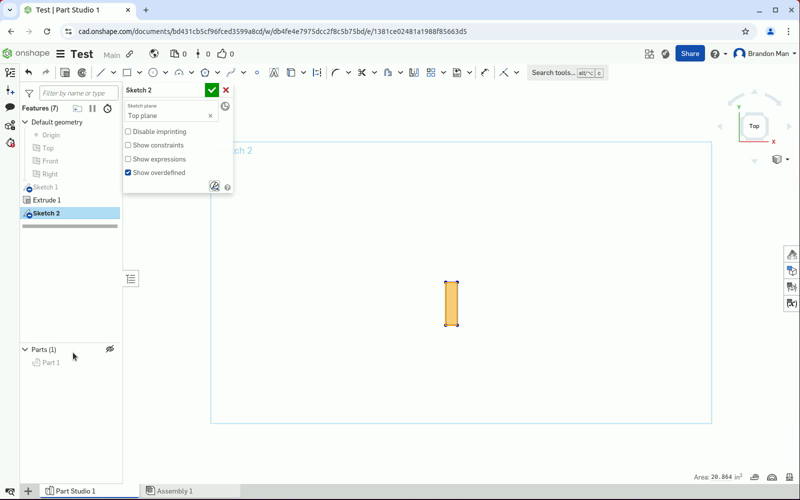
key(shift+e)
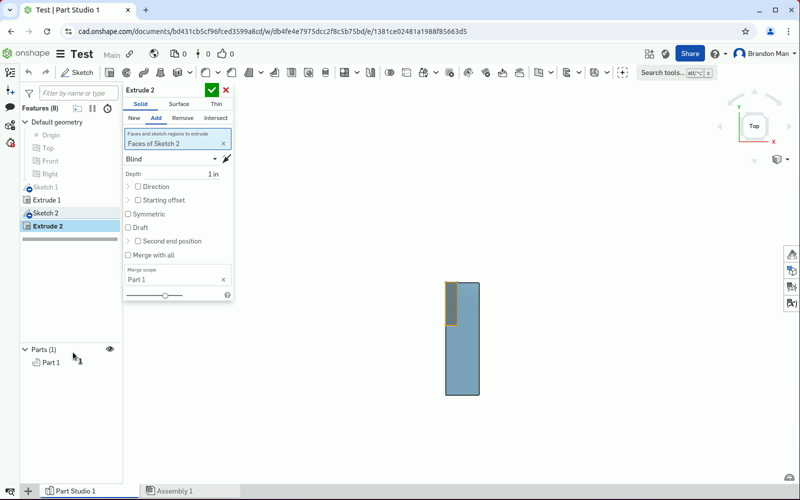
mouse_move(143, 106)
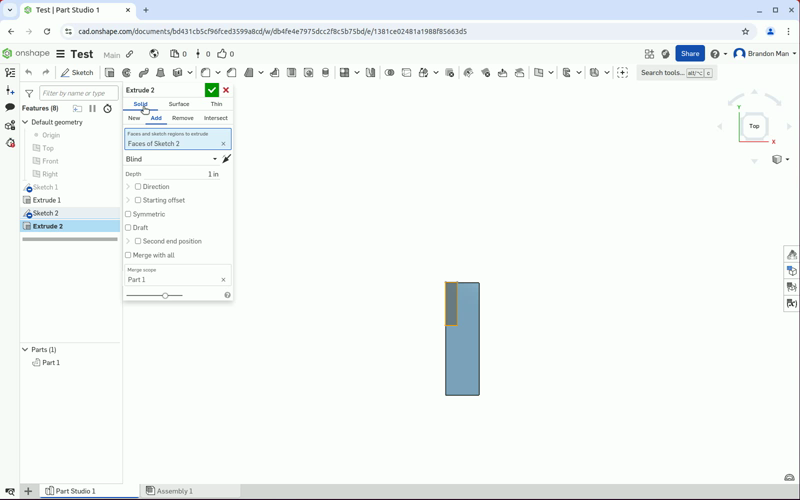
click(143, 106)
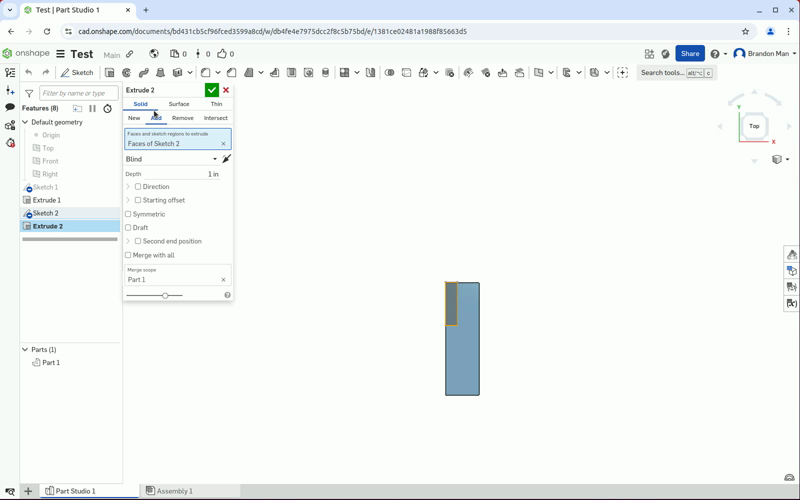
mouse_move(186, 120)
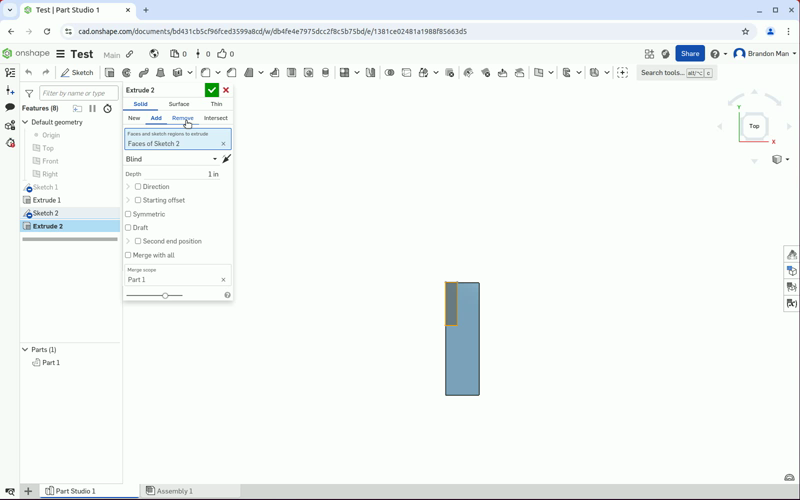
click(186, 120)
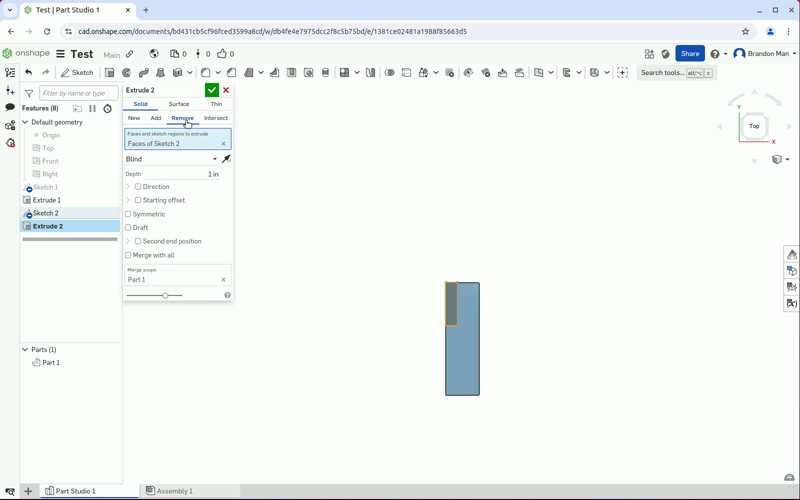
key(tab, 4)
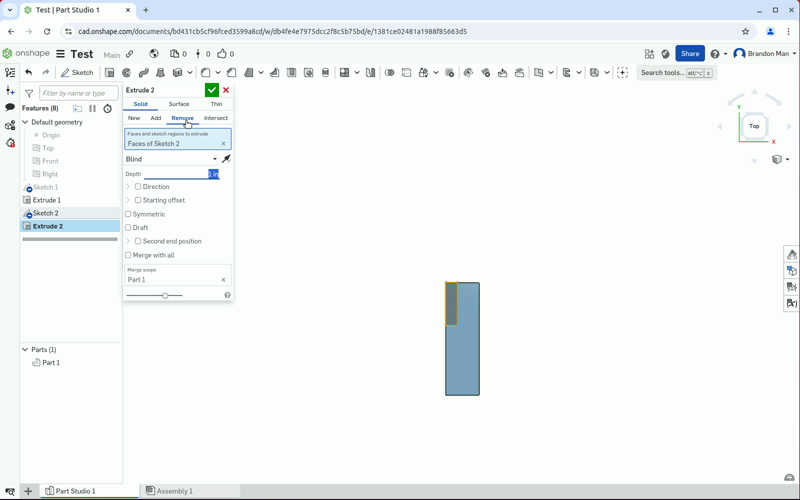
text(19.256)
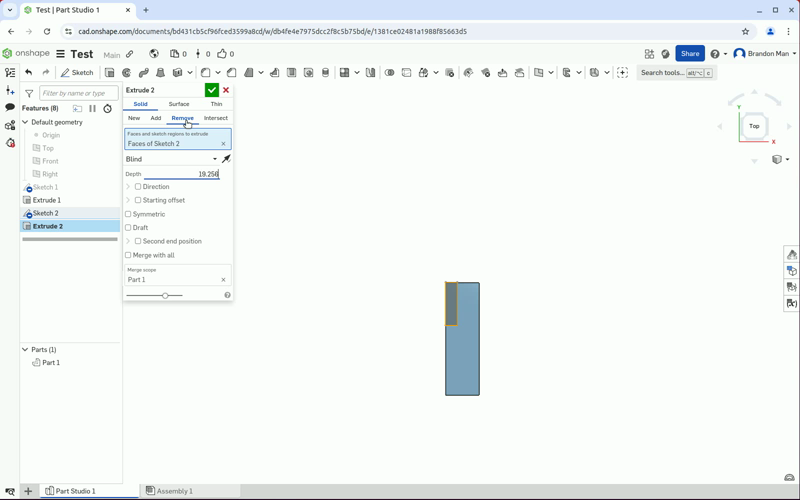
key(tab, 3)
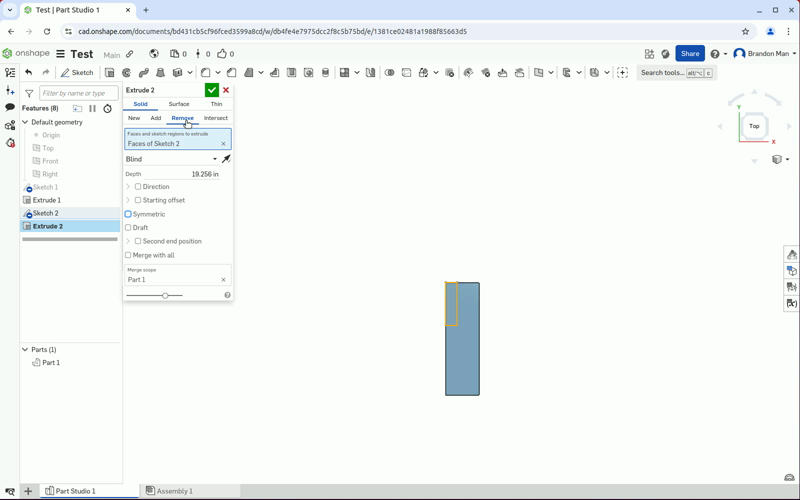
key(space)
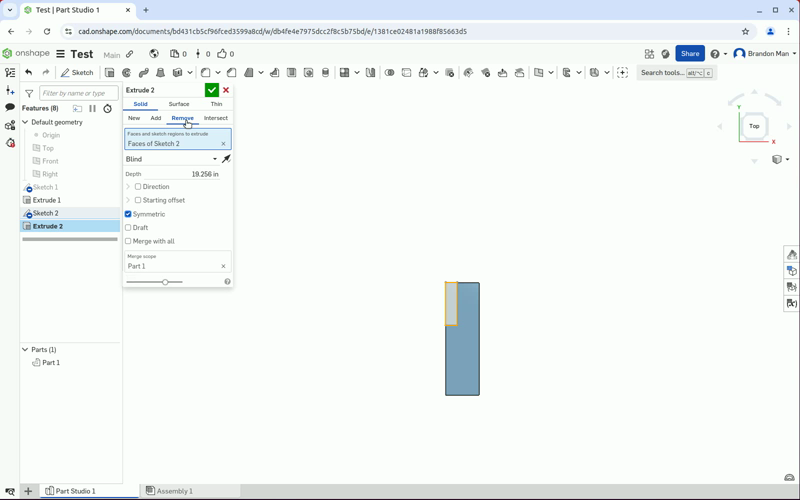
key(tab, 2)
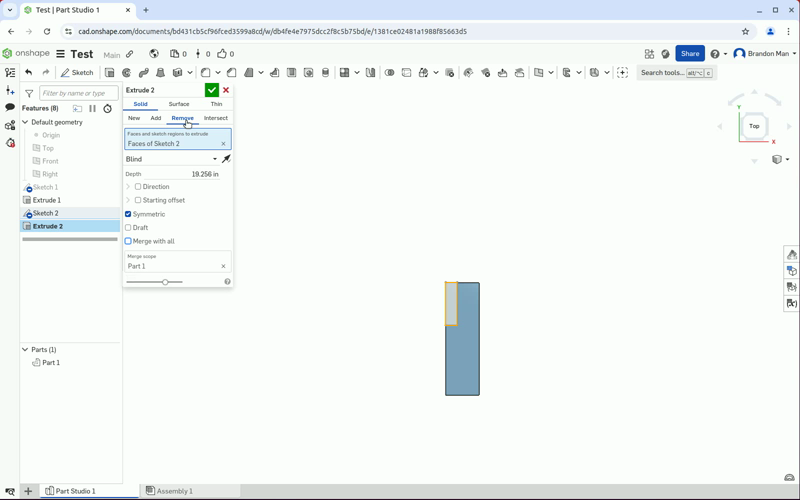
key(space)
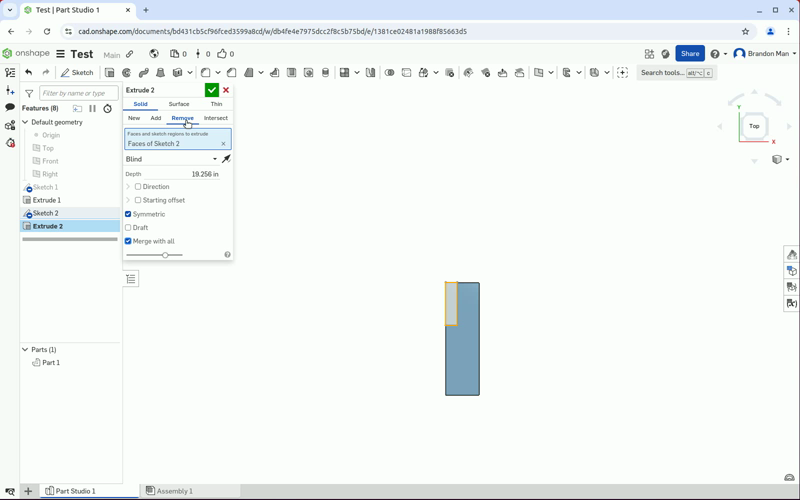
key(enter)
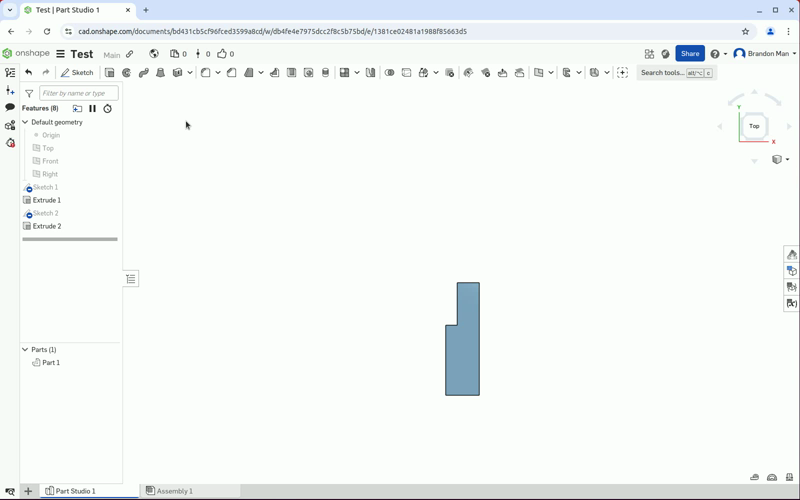
key(shift+h)
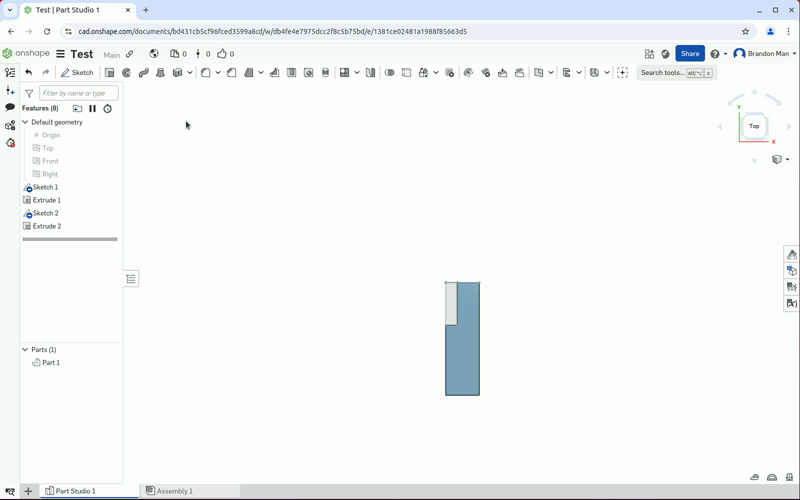
key(shift+h)
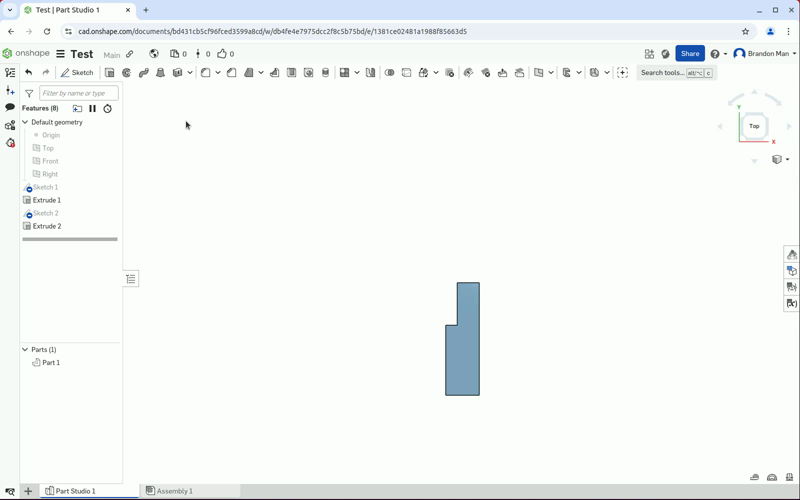
mouse_move(73, 189)
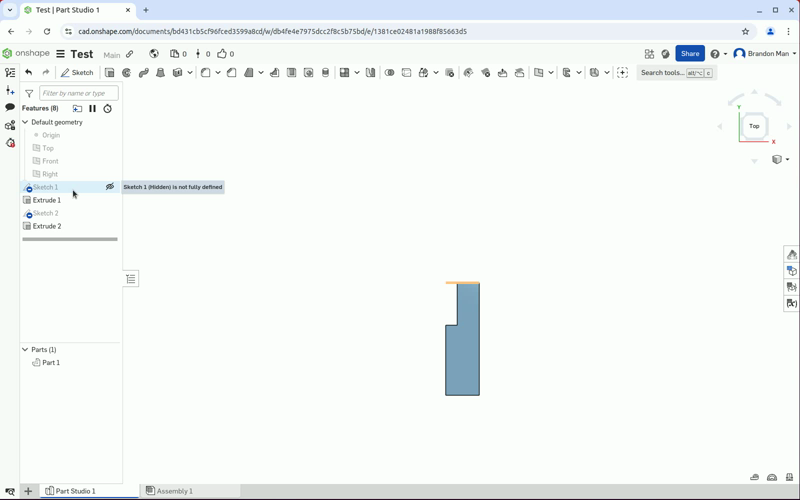
click(73, 189)
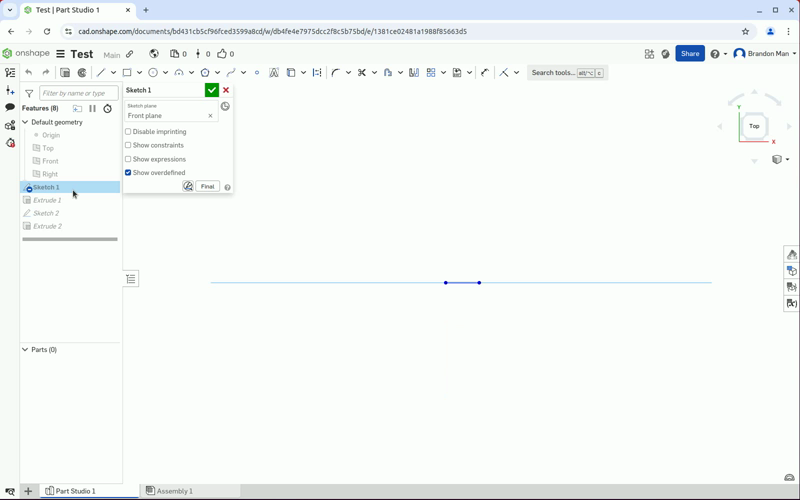
mouse_move(229, 92)
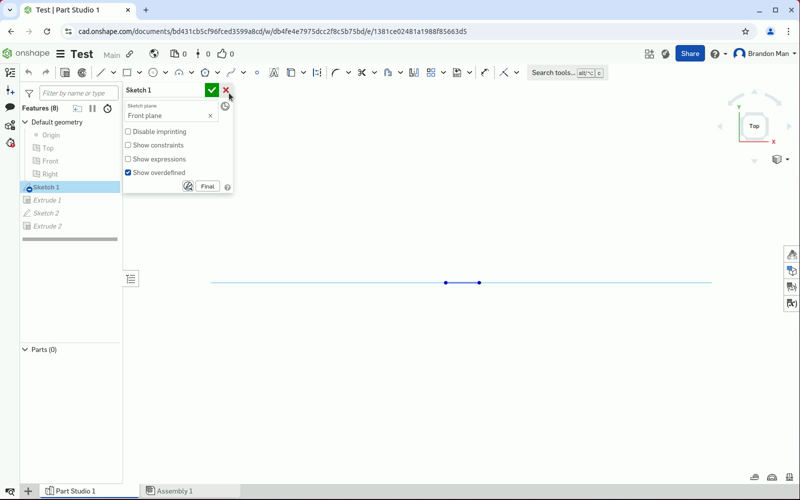
click(229, 92)
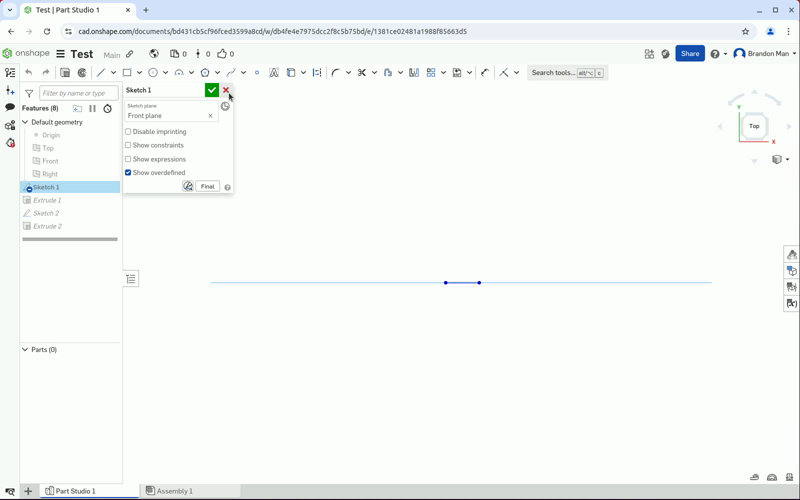
key(shift+s)
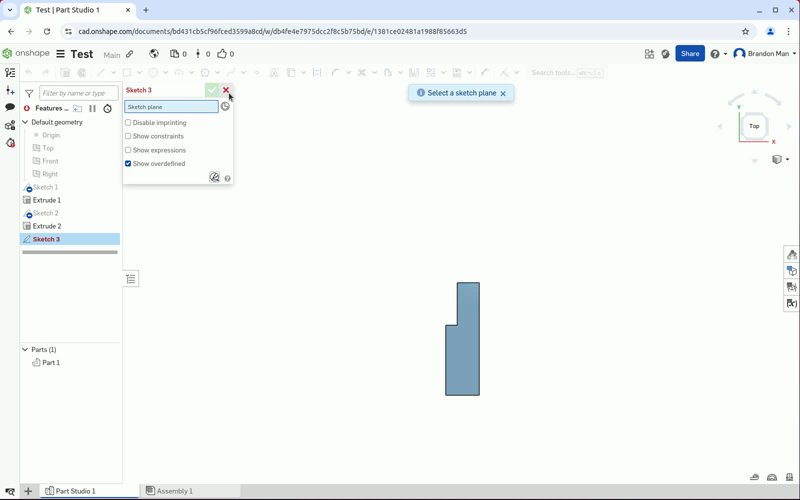
mouse_move(73, 150)
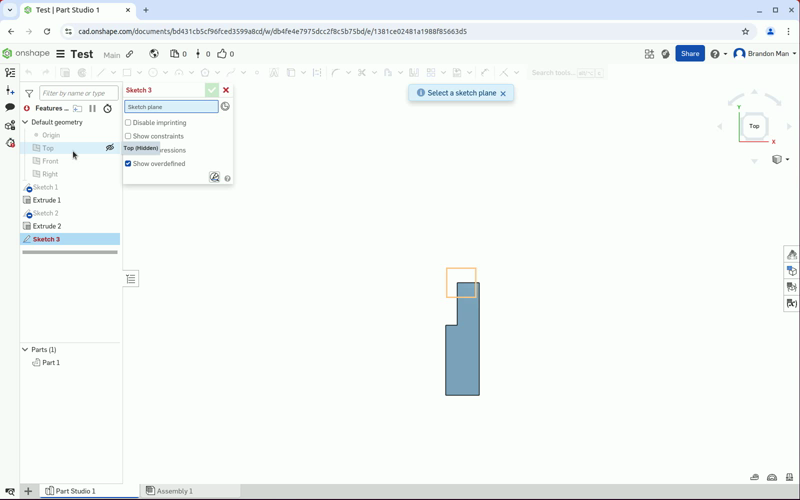
click(73, 150)
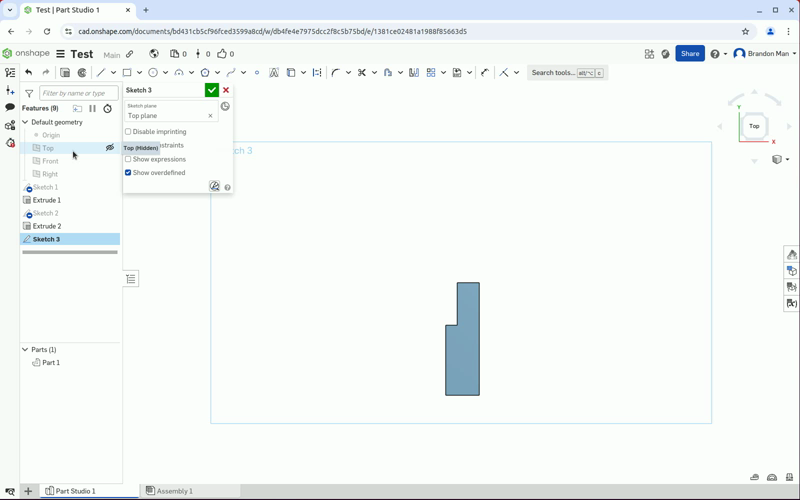
mouse_move(73, 352)
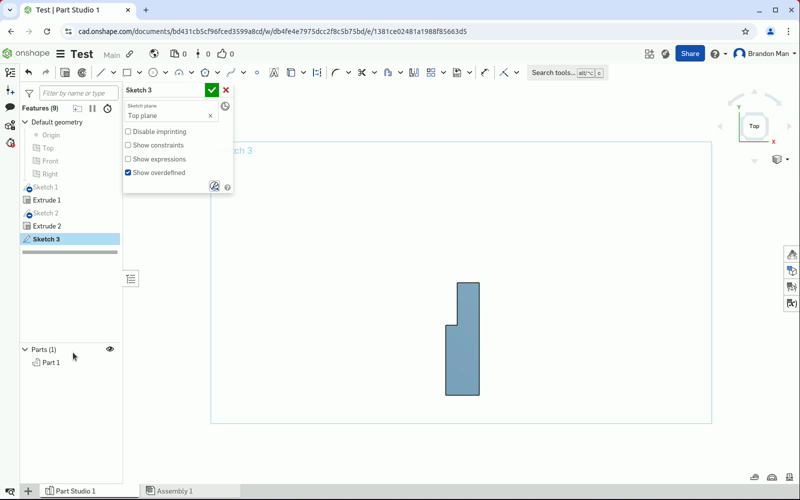
key(y)
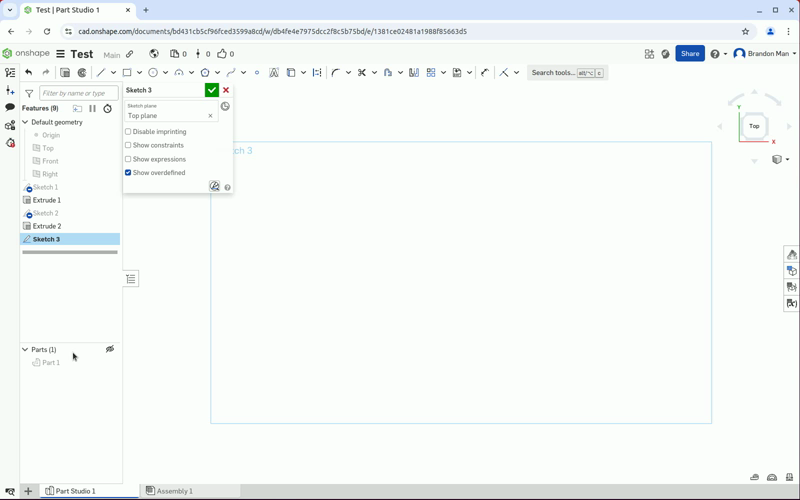
key(l)
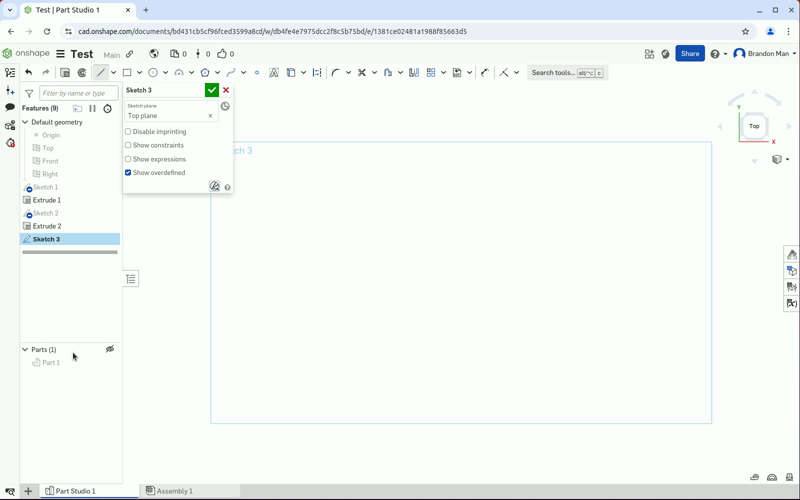
key_down(shift)
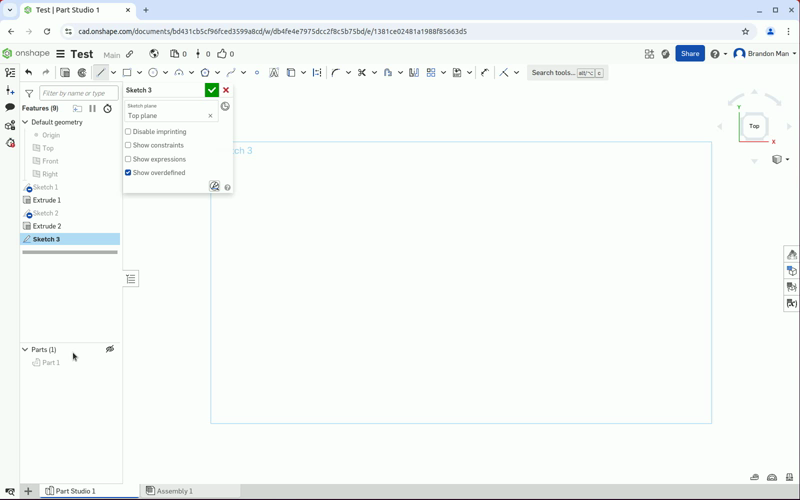
mouse_move(466, 325)
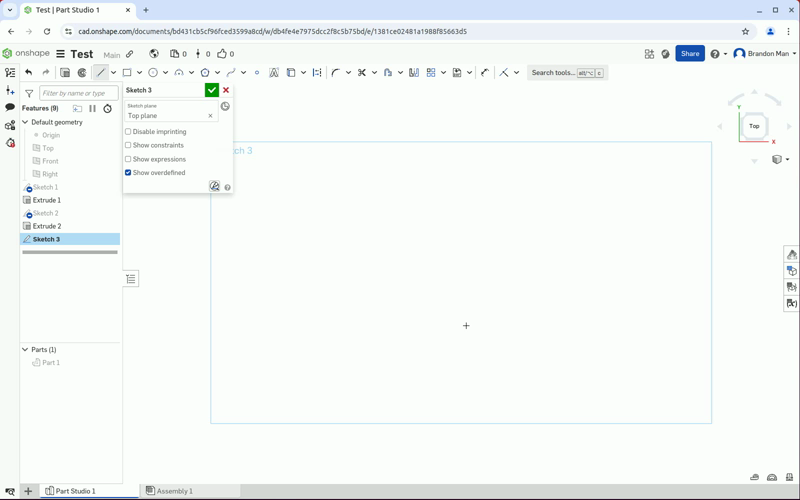
click(466, 325)
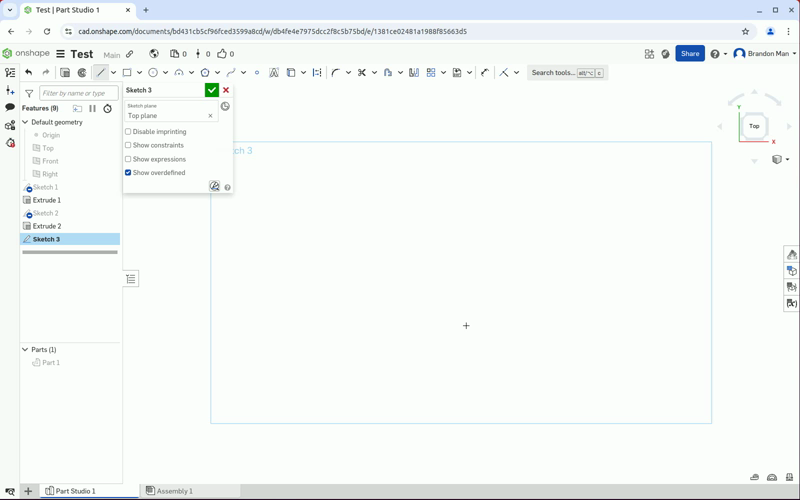
key_up(shift)
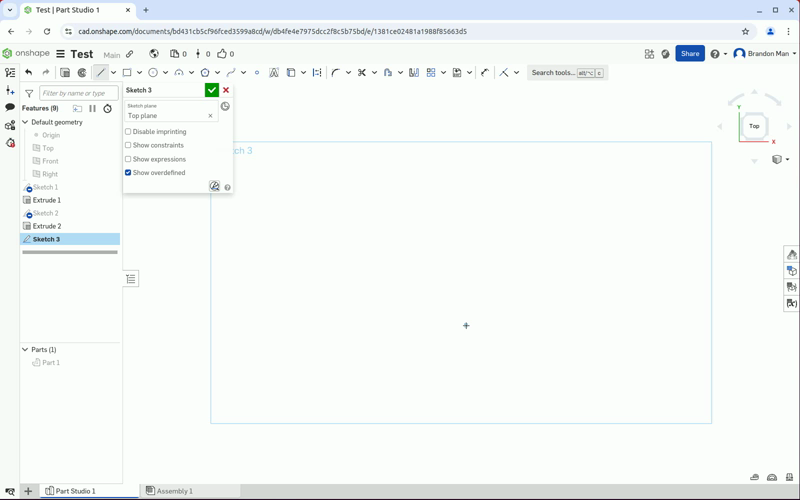
key_down(shift)
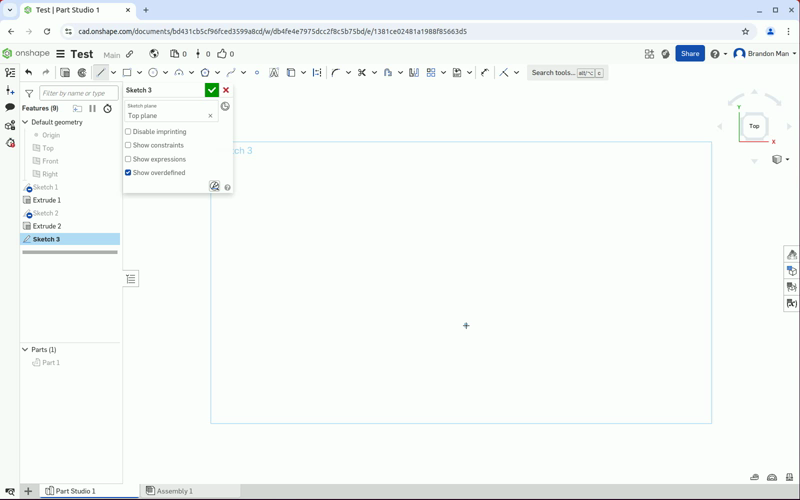
mouse_move(496, 325)
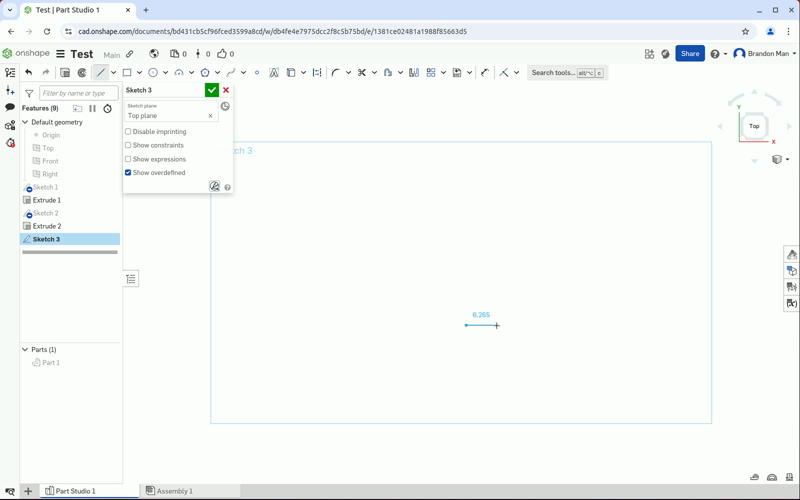
mouse_move(478, 325)
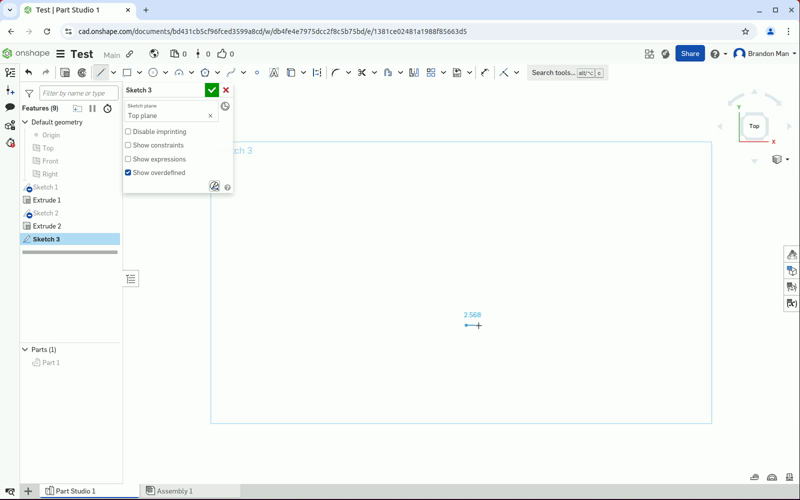
click(478, 325)
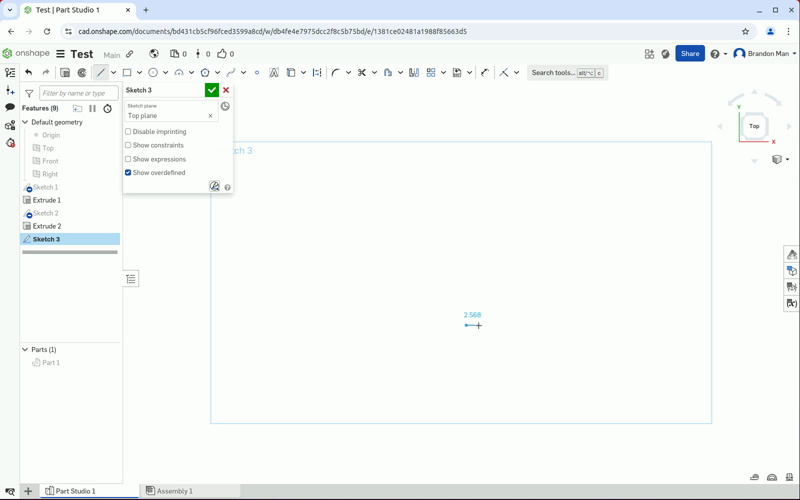
key_up(shift)
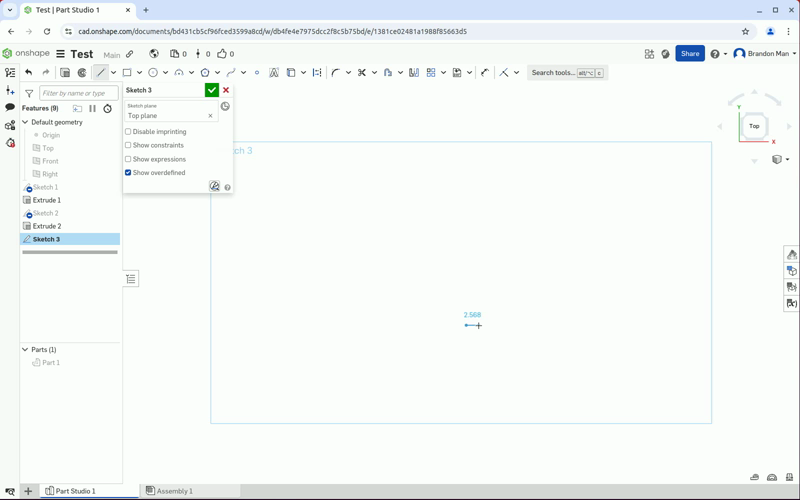
key_down(shift)
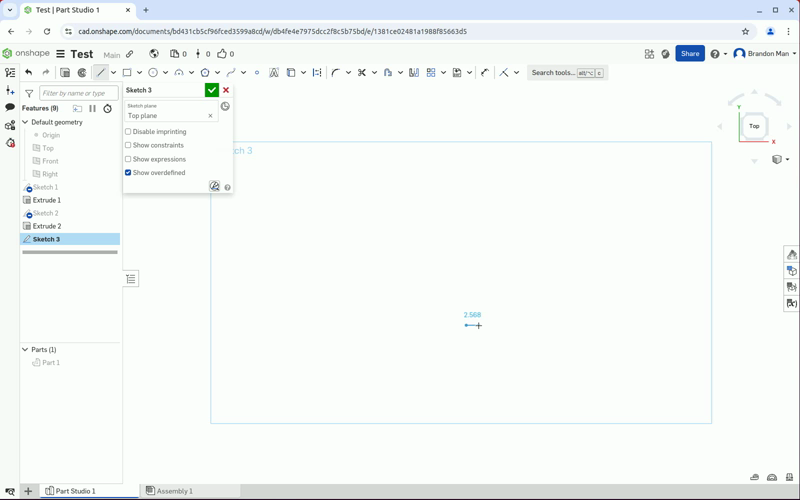
mouse_move(508, 325)
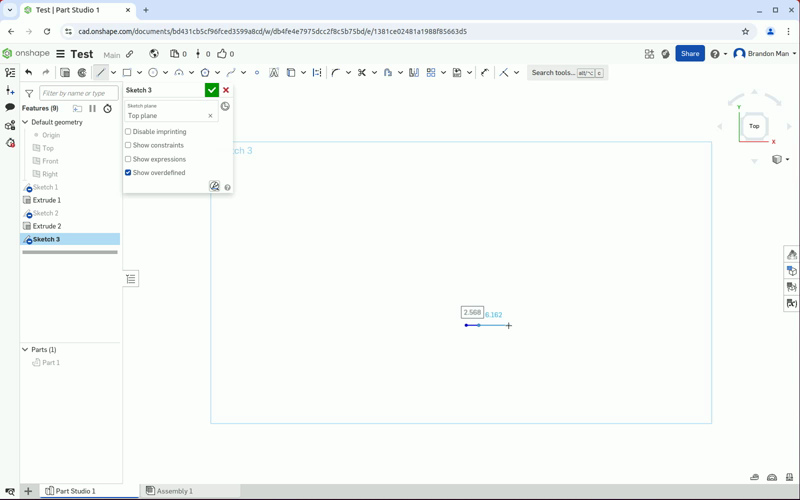
mouse_move(478, 282)
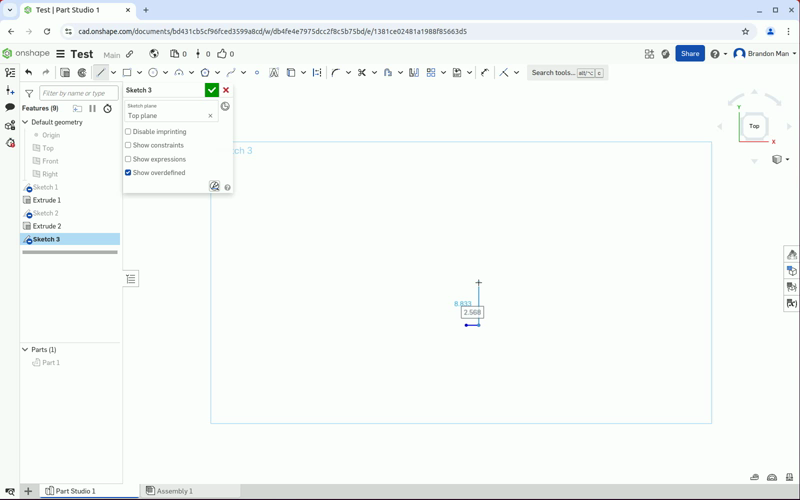
click(478, 282)
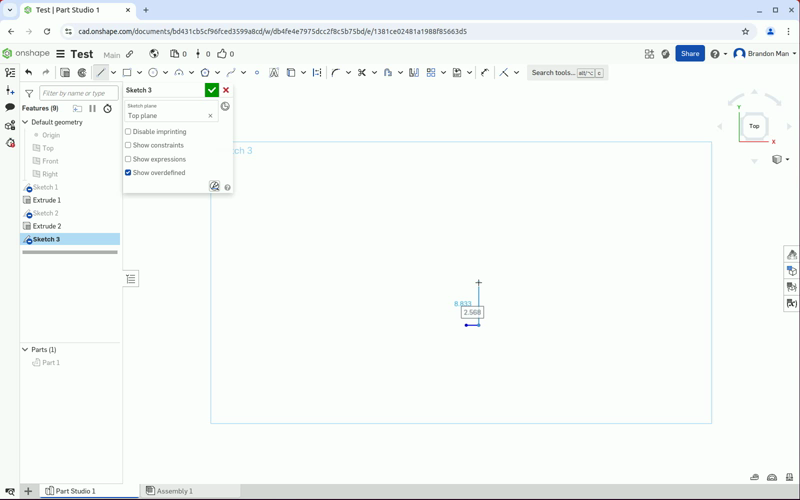
key_up(shift)
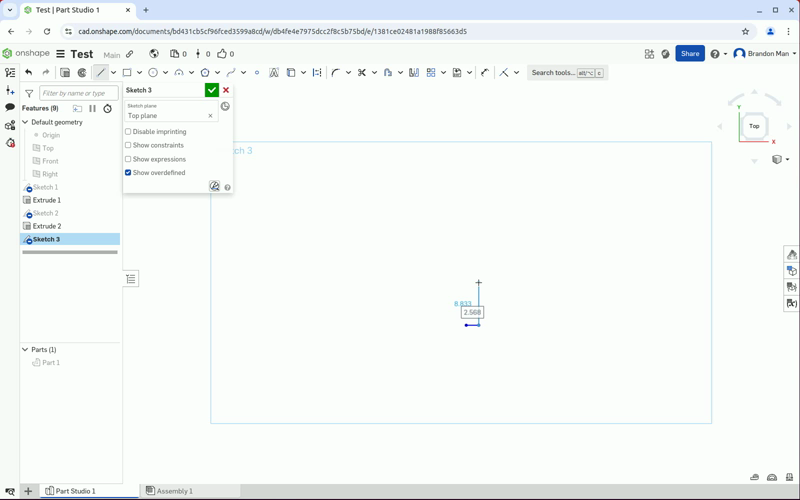
key_down(shift)
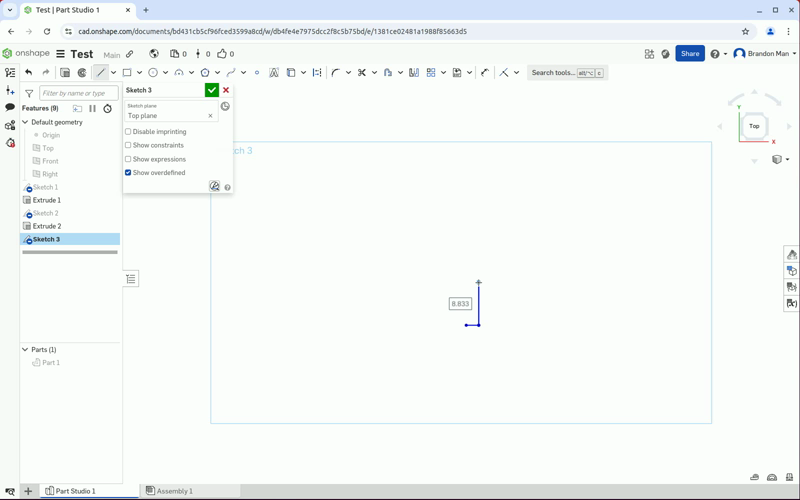
mouse_move(508, 282)
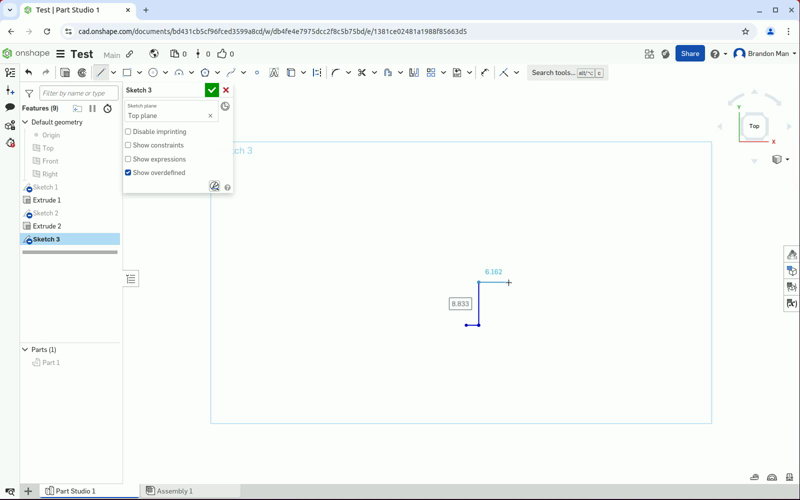
mouse_move(466, 282)
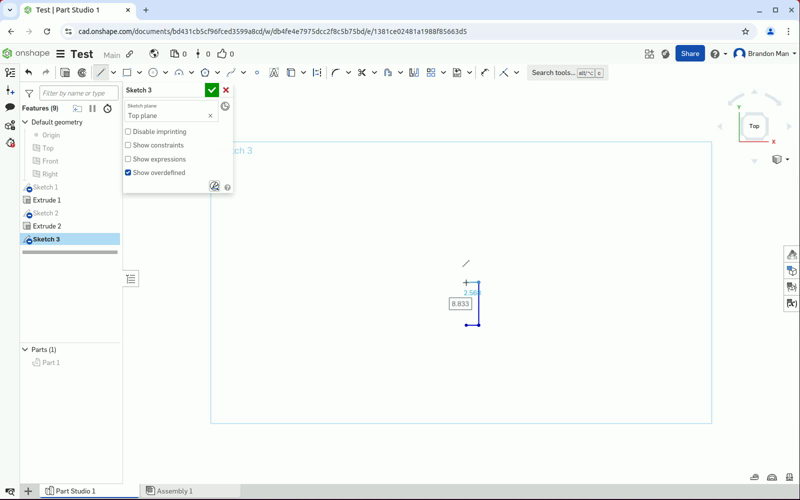
click(466, 282)
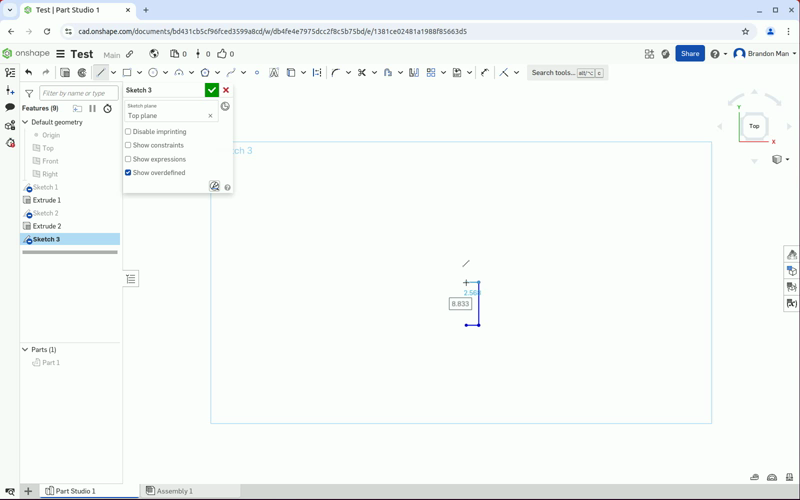
key_up(shift)
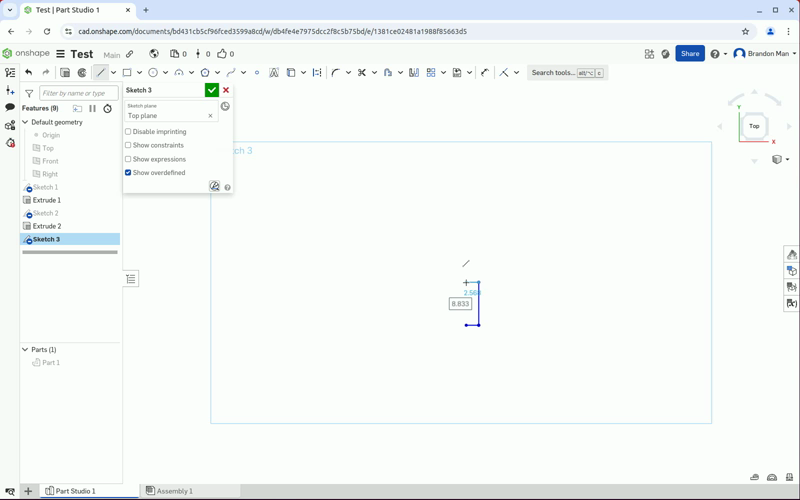
mouse_move(496, 282)
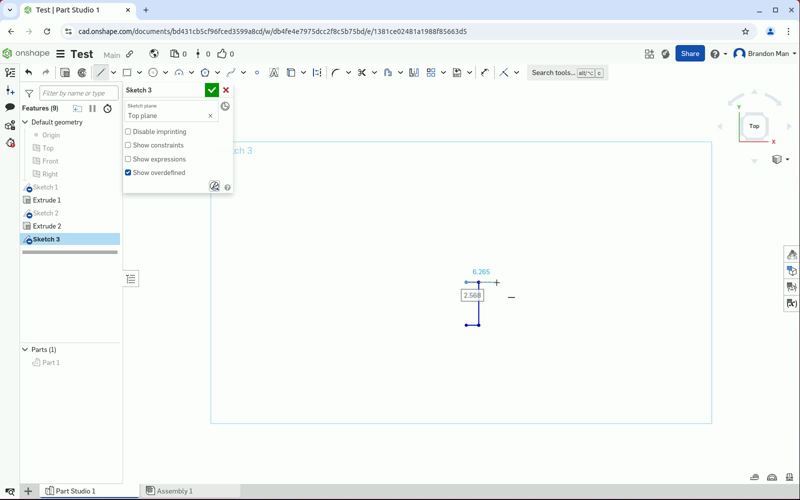
key_down(shift)
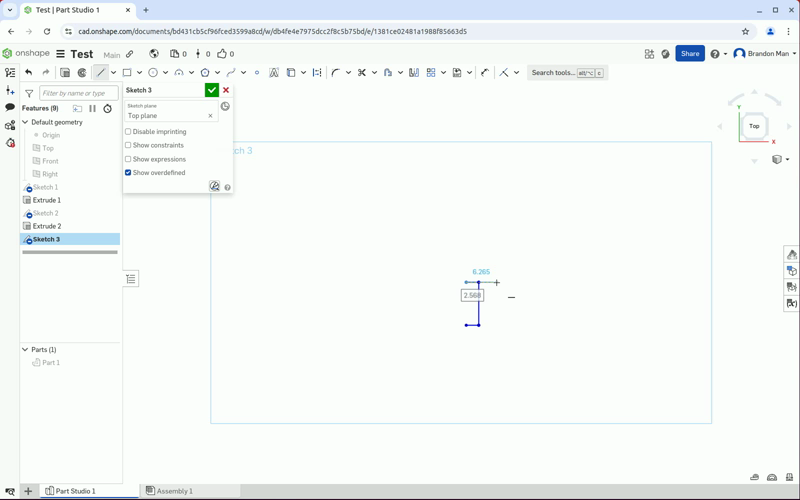
mouse_move(466, 325)
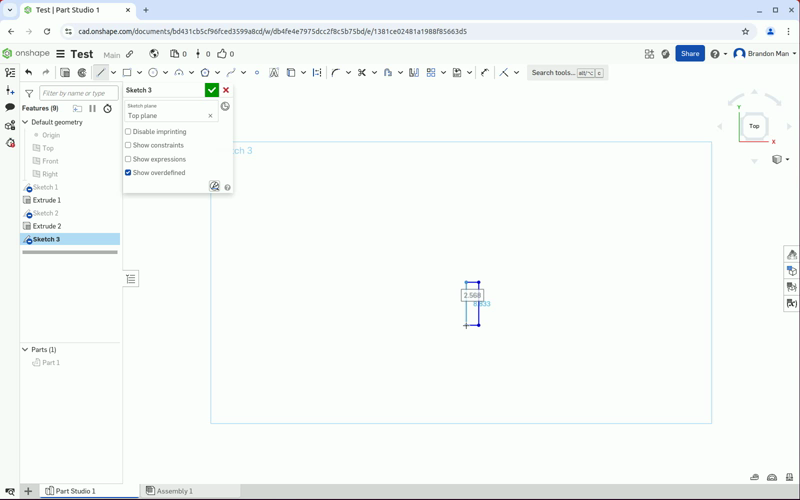
key_up(shift)
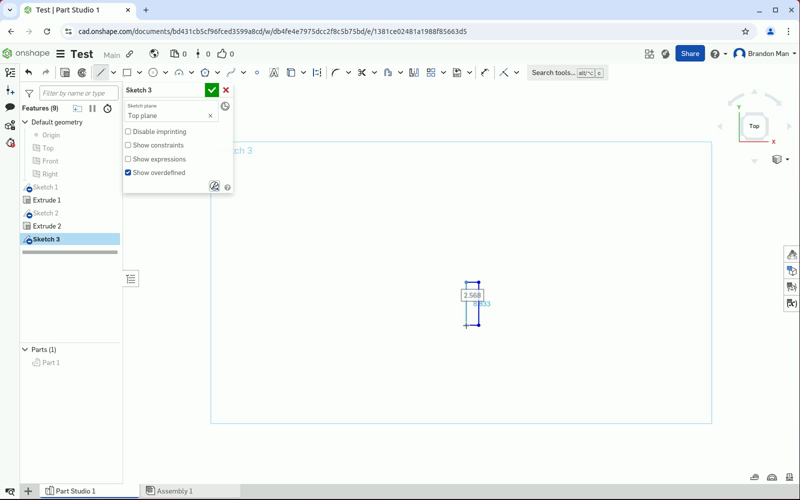
click(466, 325)
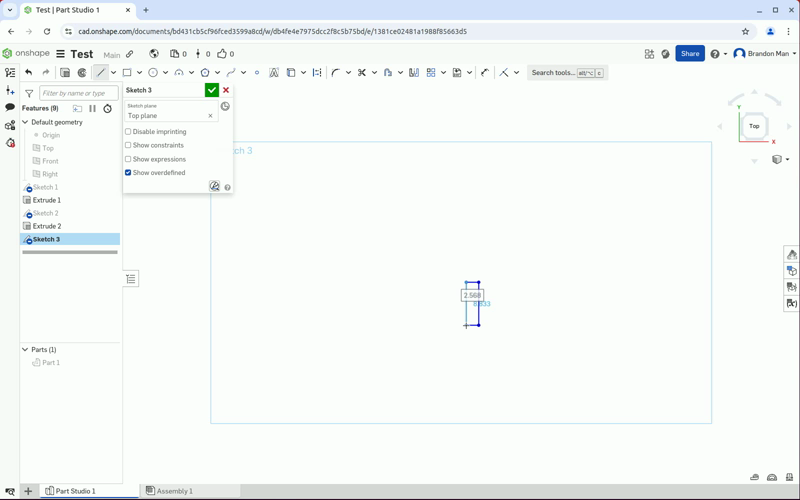
key(esc)
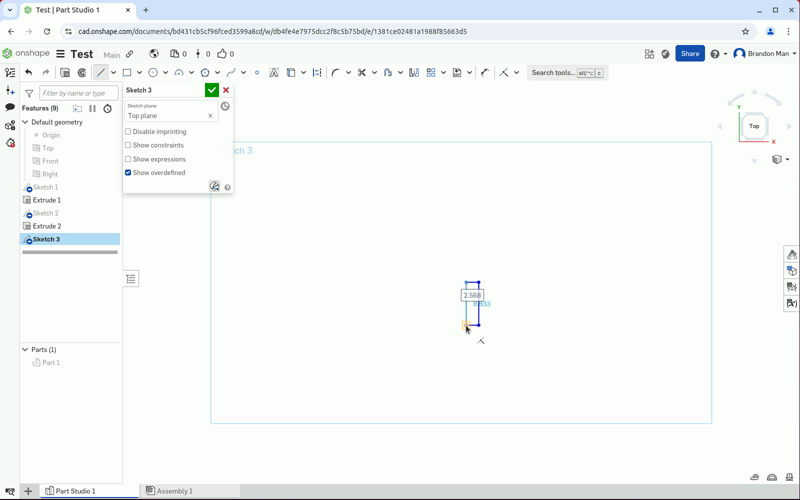
mouse_move(477, 312)
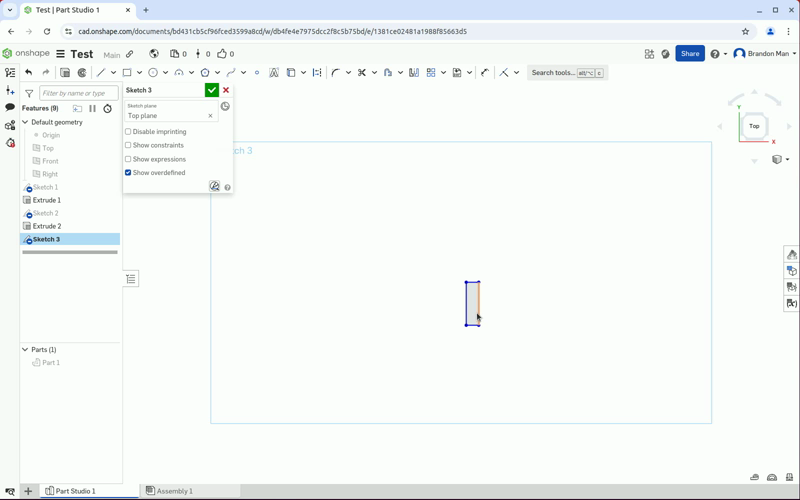
scroll(6)
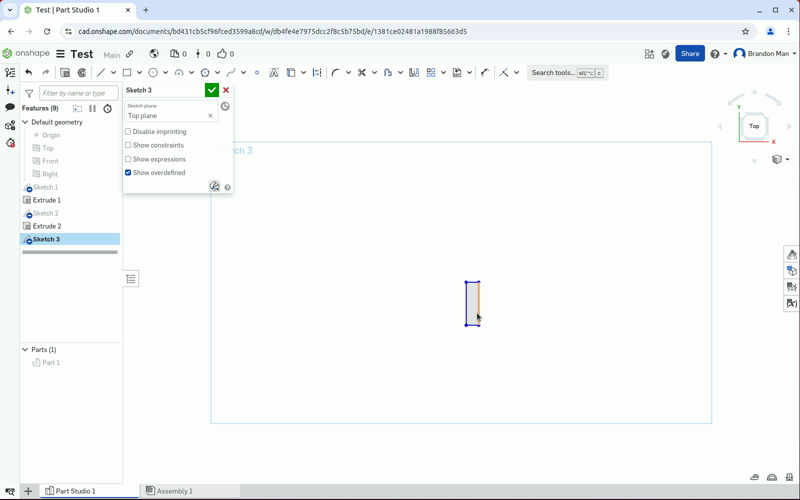
scroll(6)
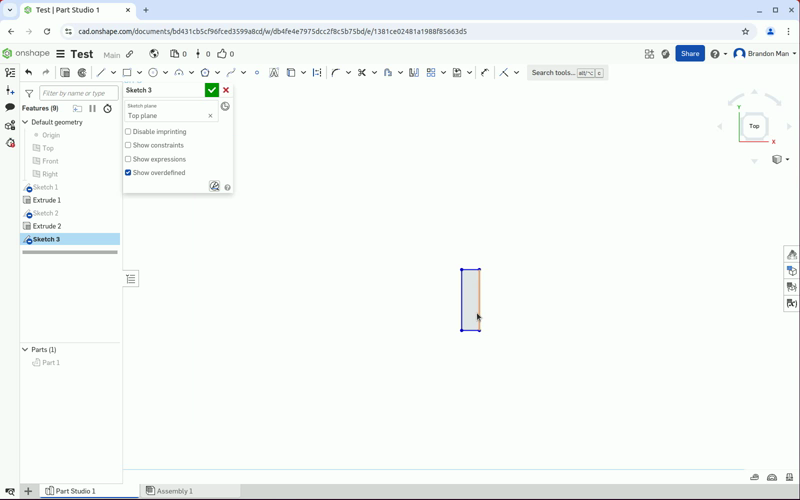
scroll(6)
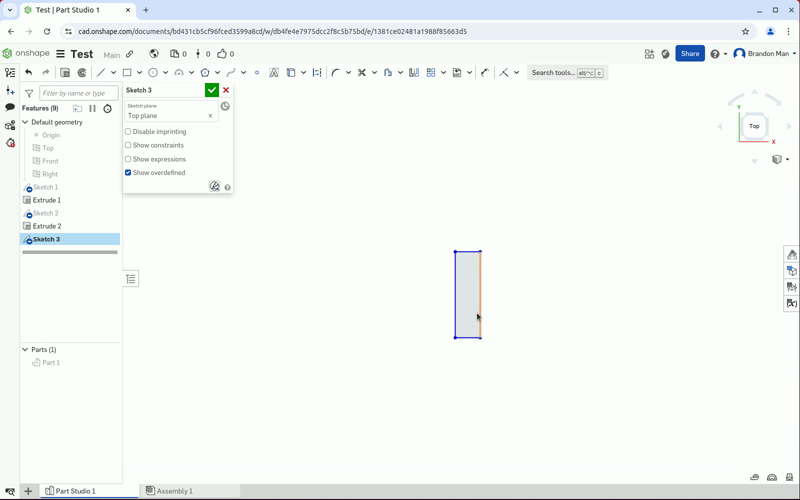
scroll(6)
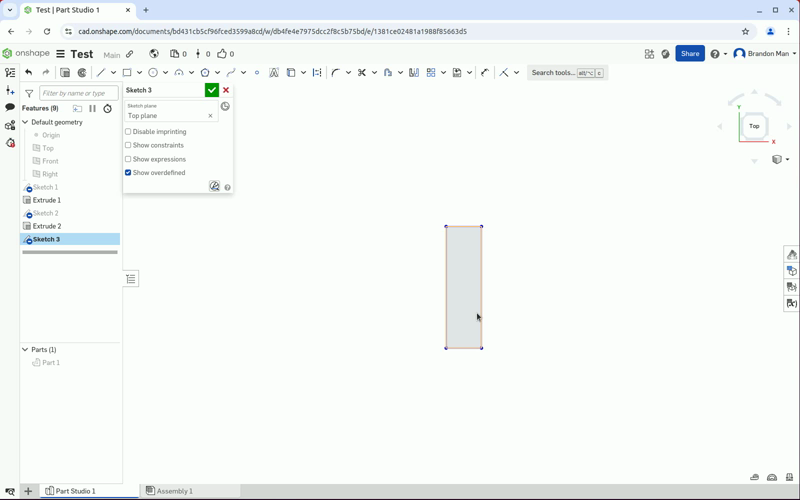
scroll(6)
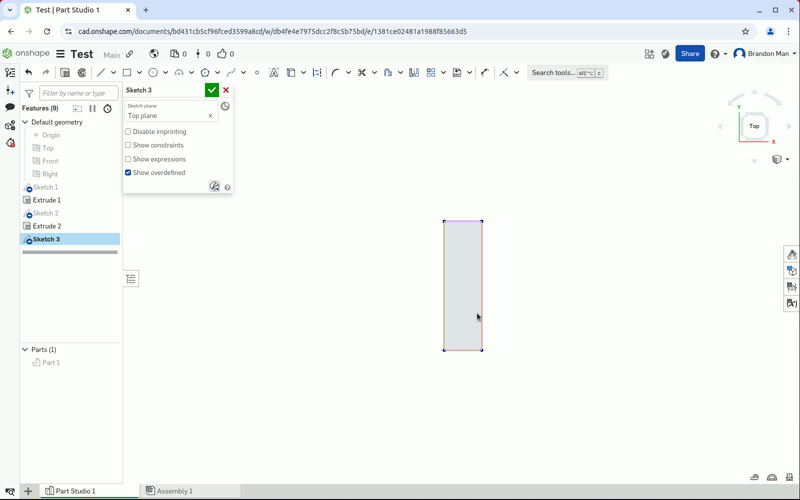
scroll(6)
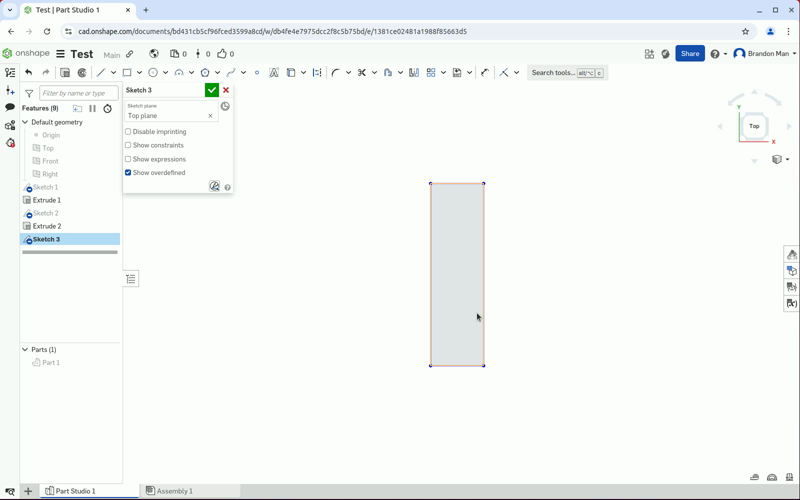
scroll(6)
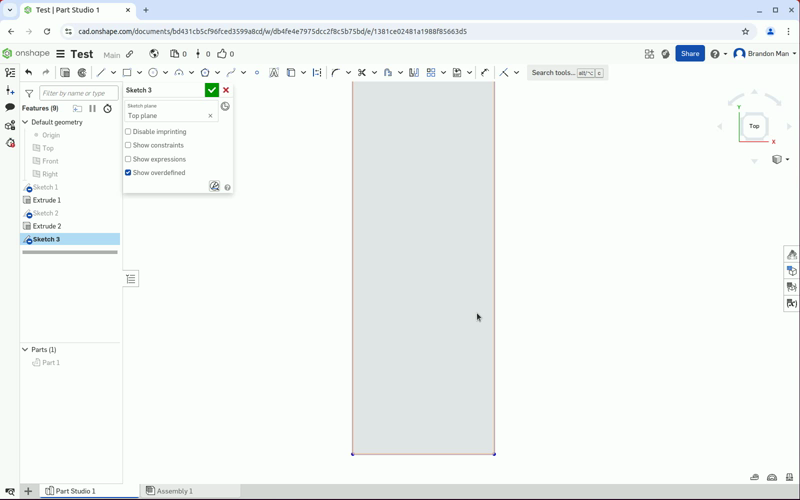
click(477, 312)
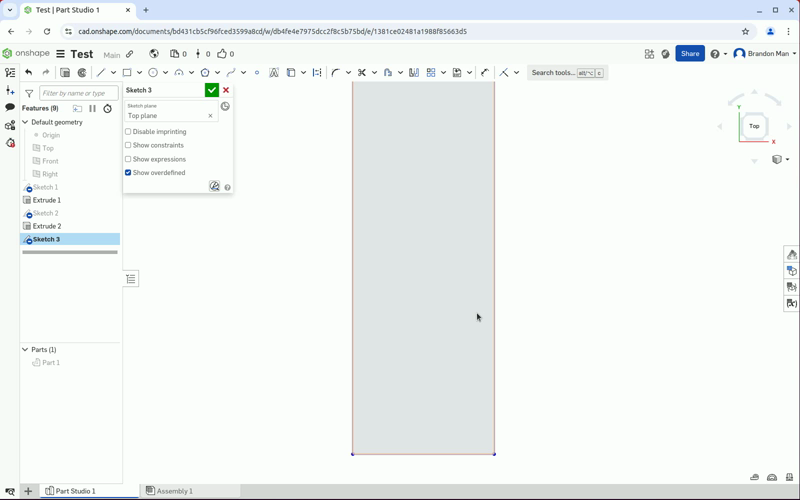
scroll(-6)
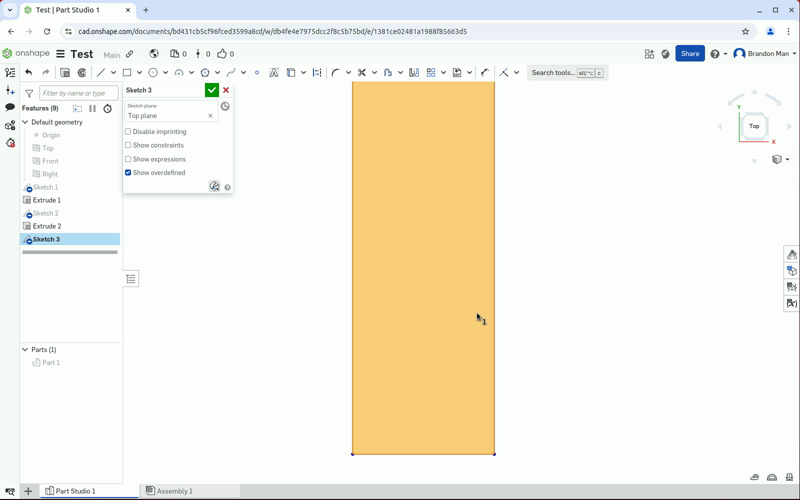
scroll(-6)
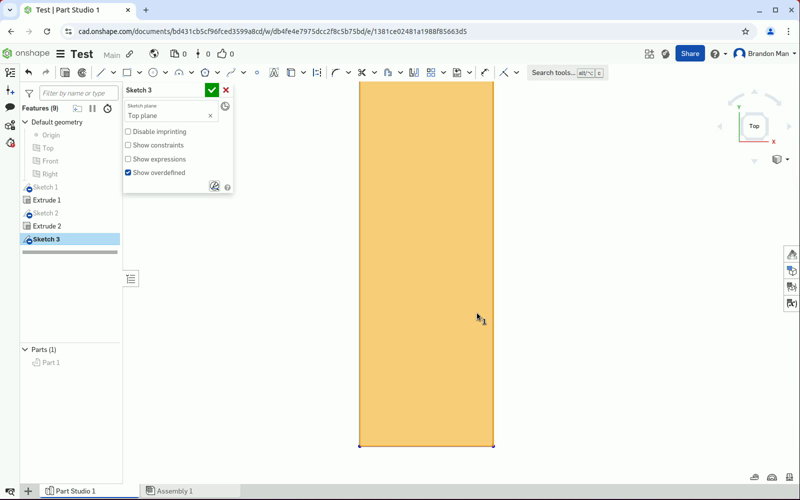
scroll(-6)
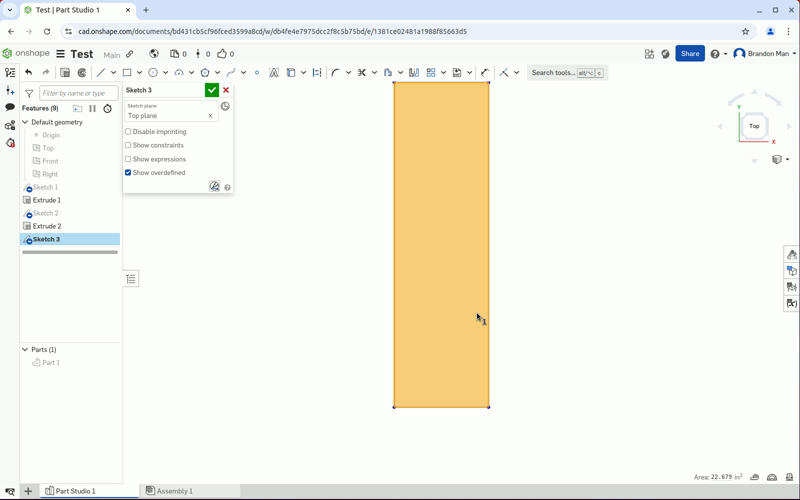
scroll(-6)
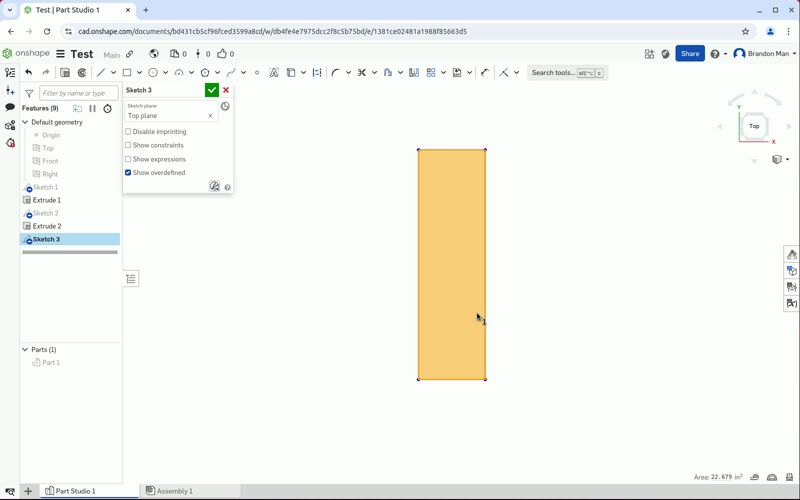
scroll(-6)
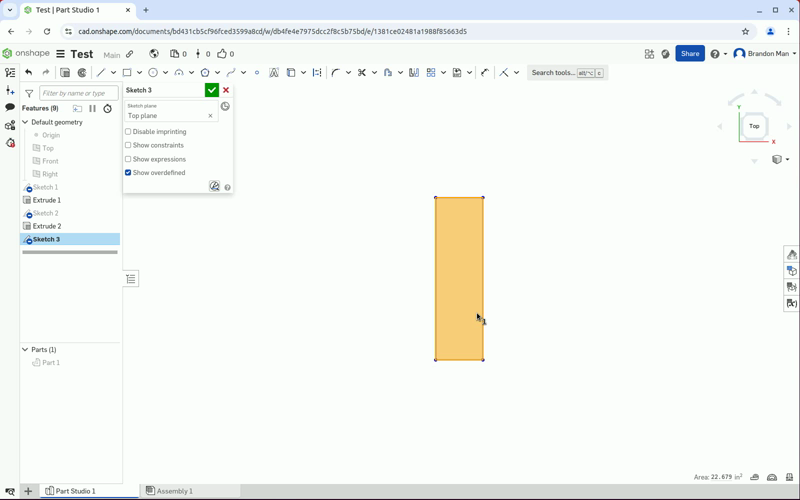
scroll(-6)
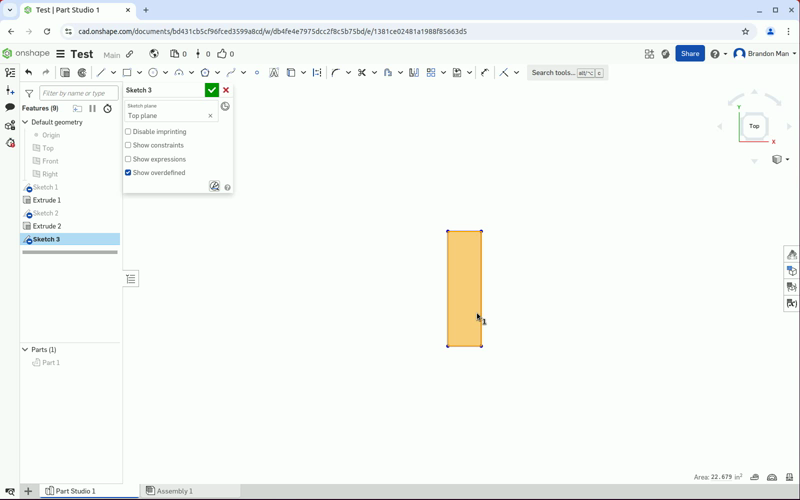
scroll(-6)
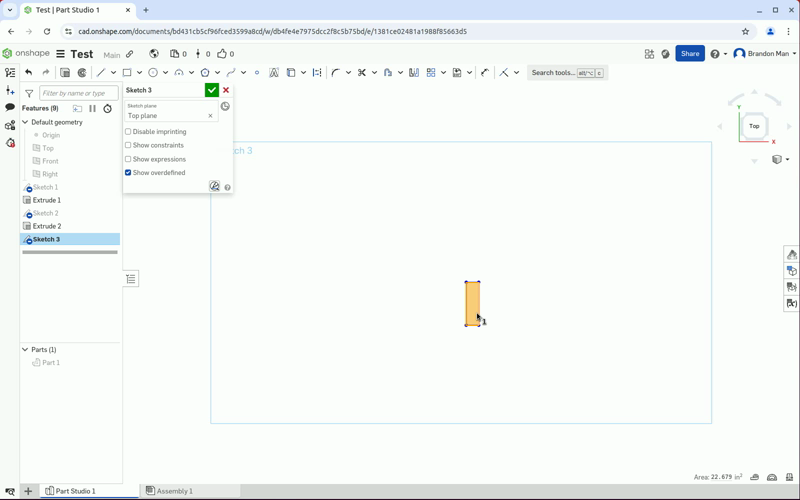
mouse_move(73, 352)
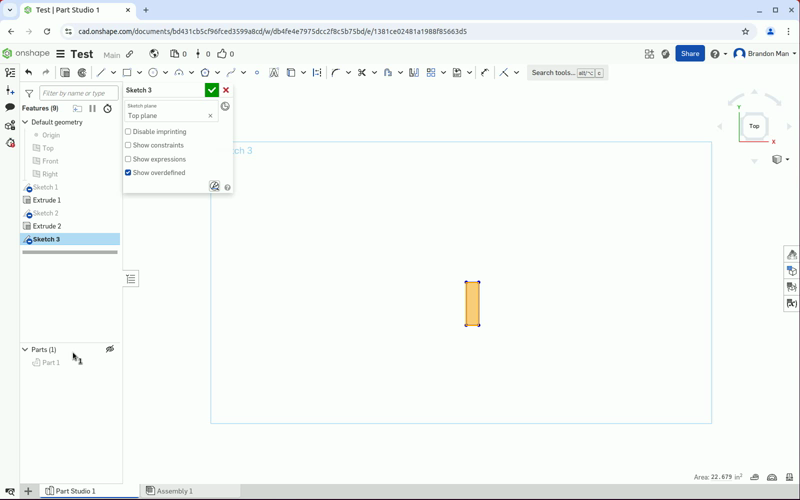
key(shift+y)
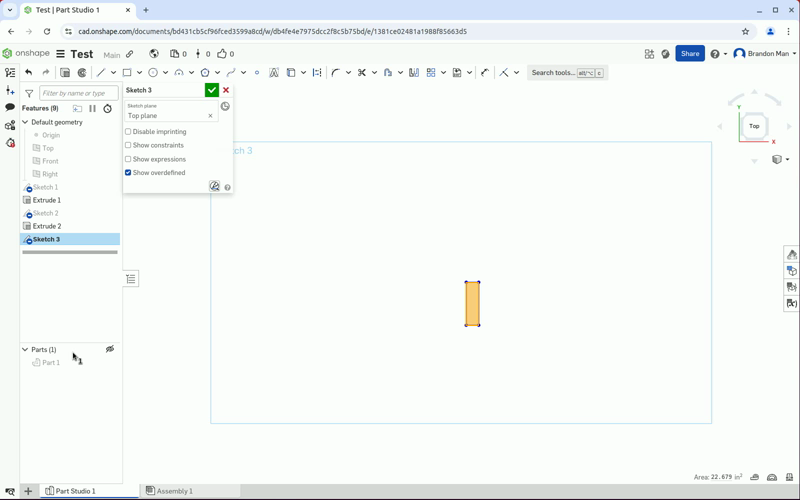
key(shift+e)
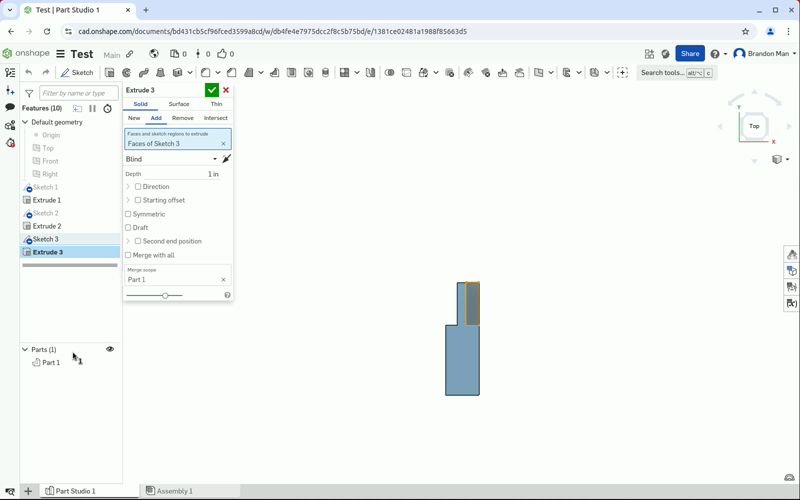
mouse_move(143, 106)
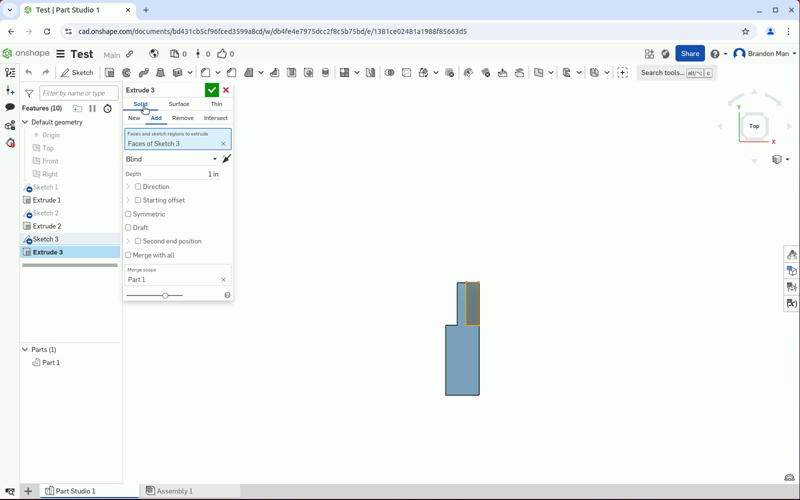
click(143, 106)
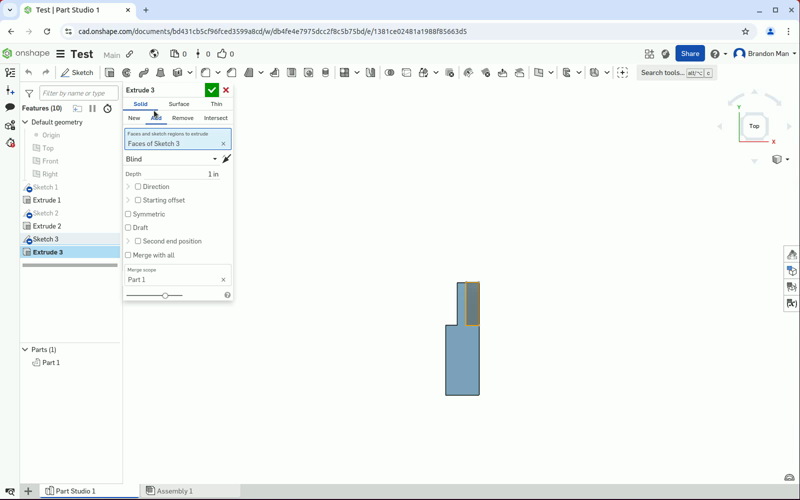
mouse_move(186, 120)
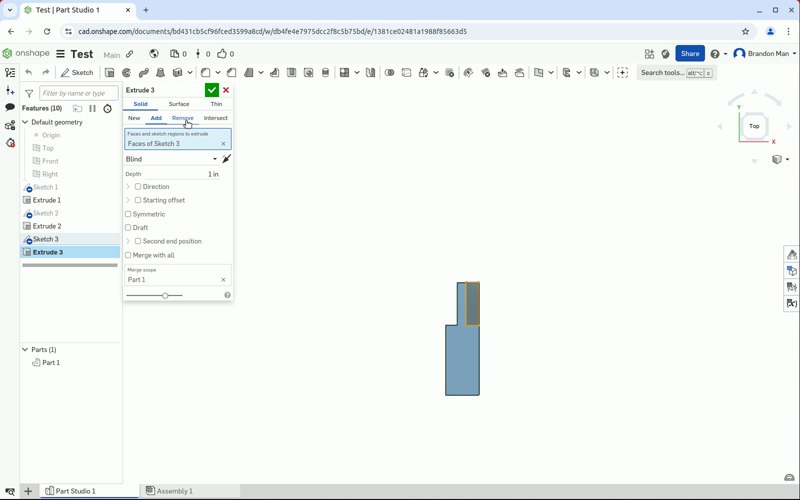
click(186, 120)
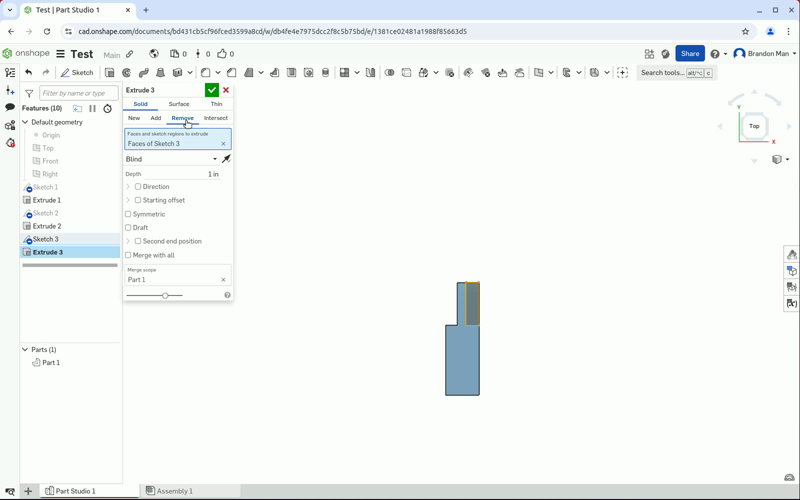
key(tab, 4)
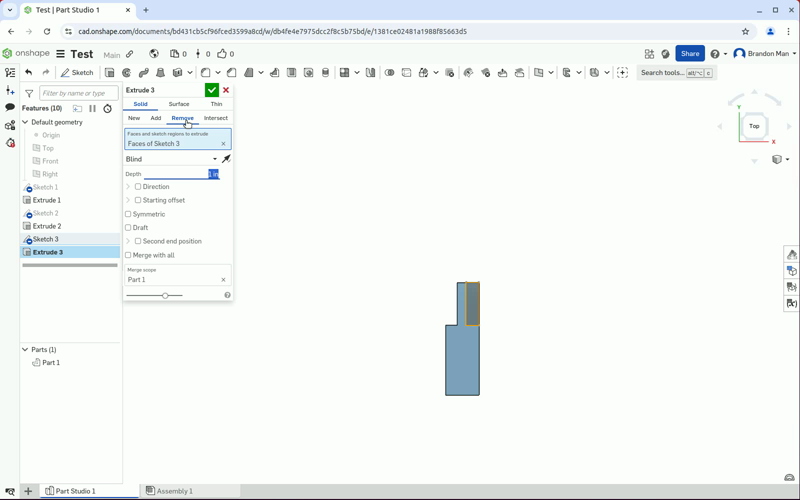
text(19.256)
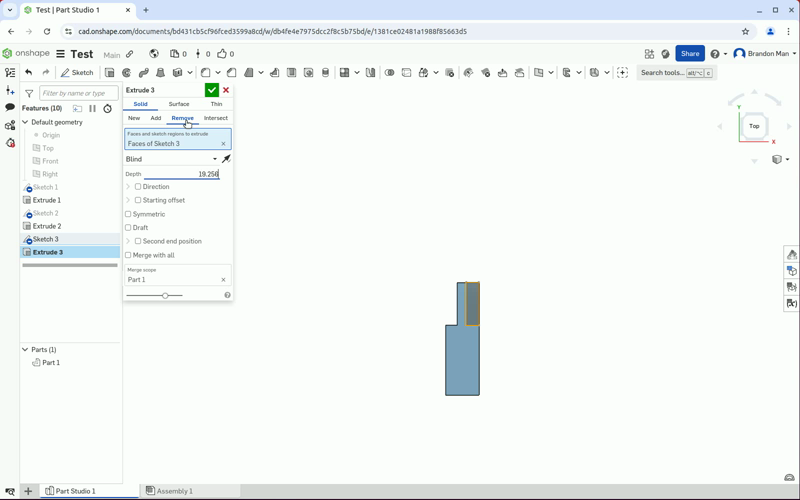
key(tab, 3)
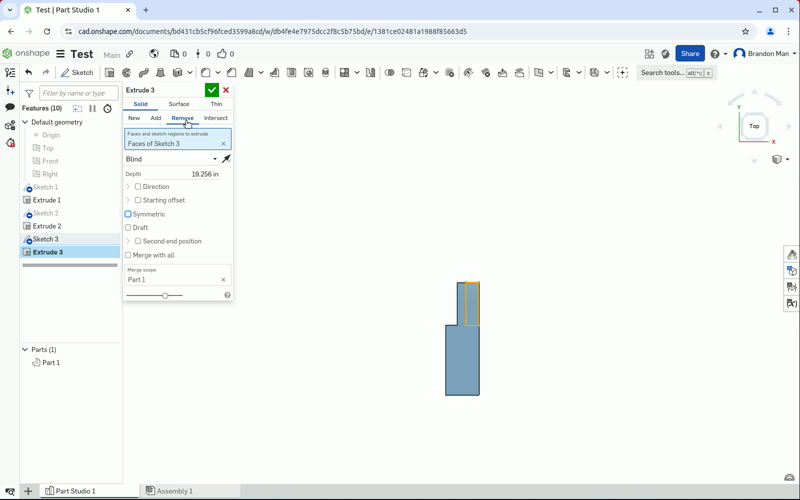
key(space)
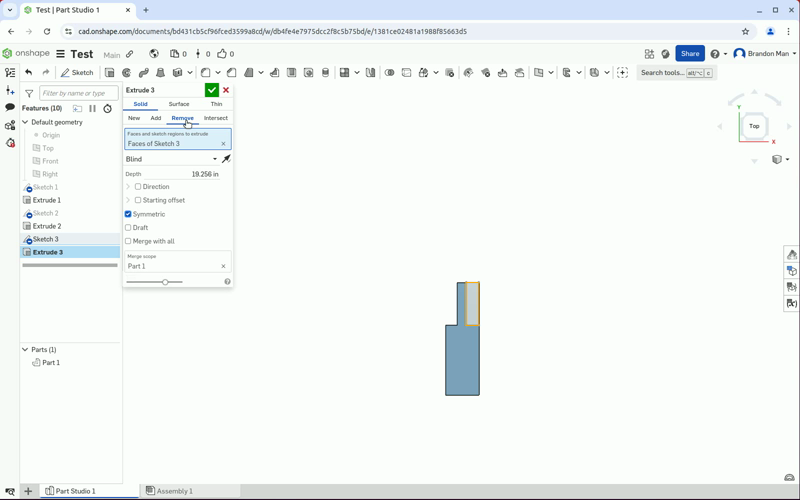
key(tab, 2)
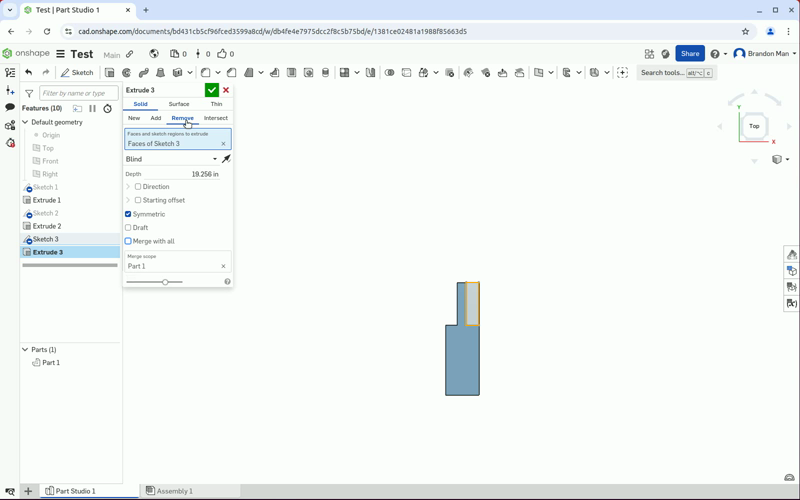
key(space)
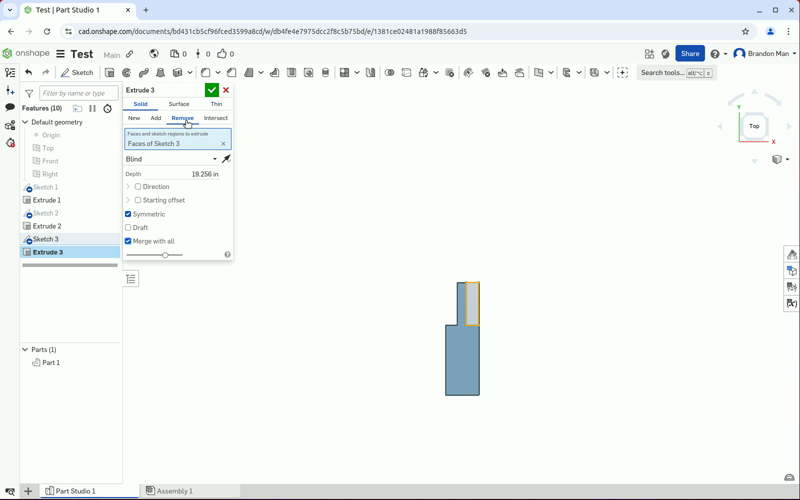
key(enter)
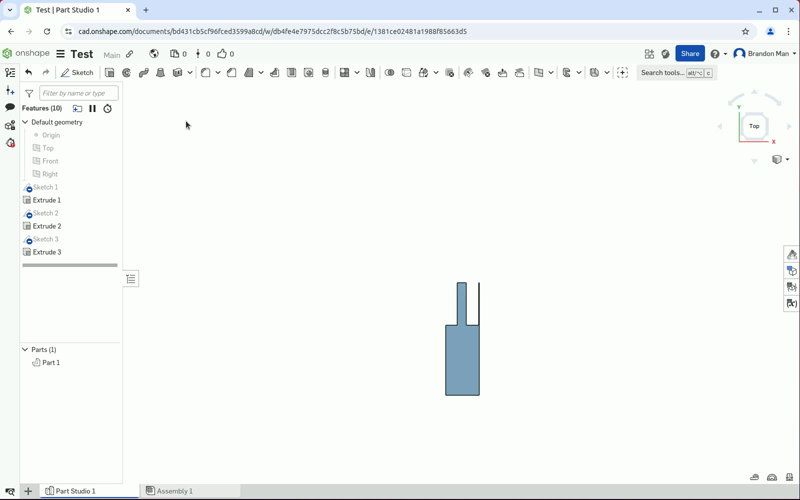
key(shift+h)
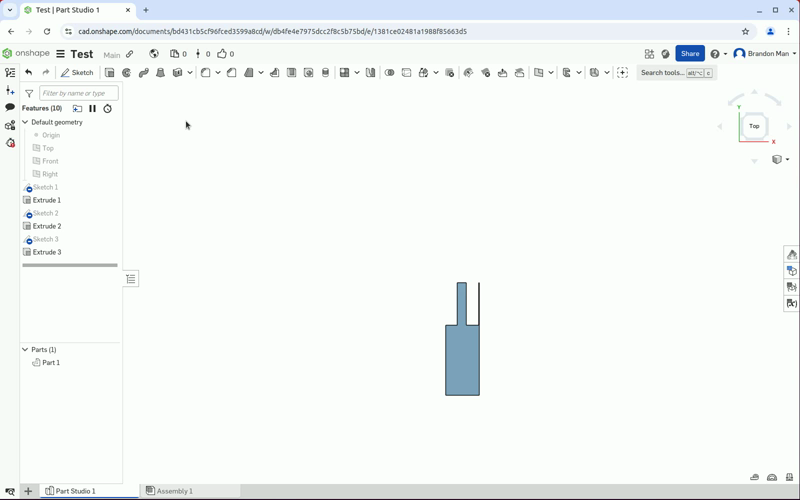
key(shift+h)
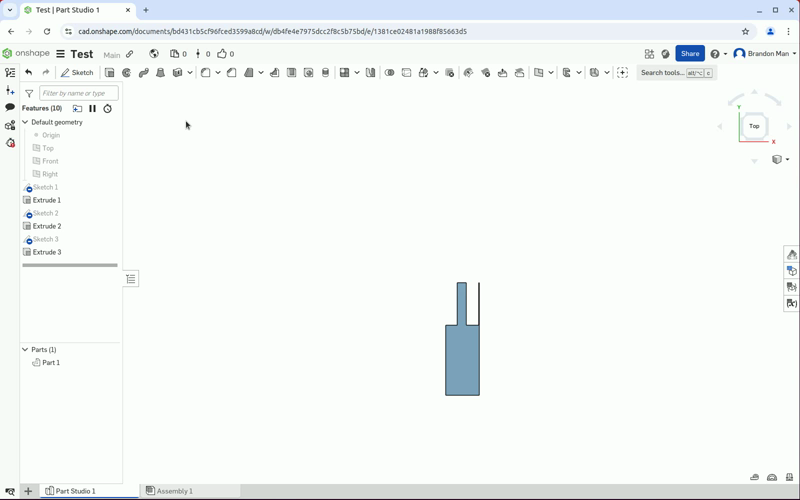
mouse_move(73, 189)
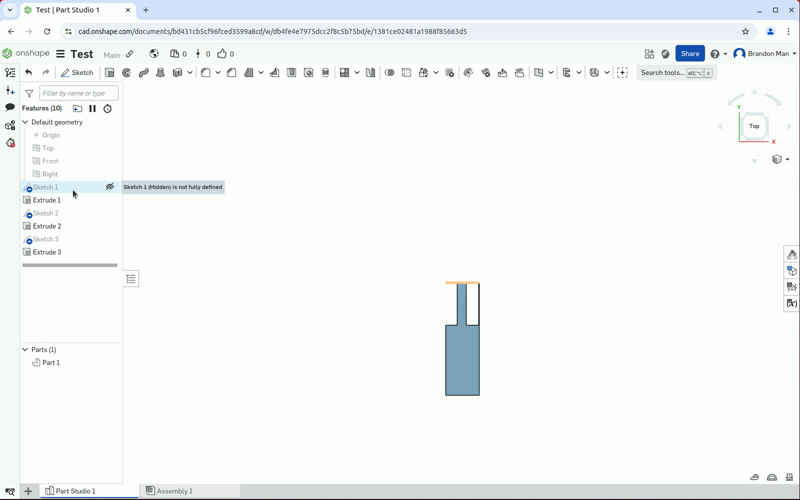
click(73, 189)
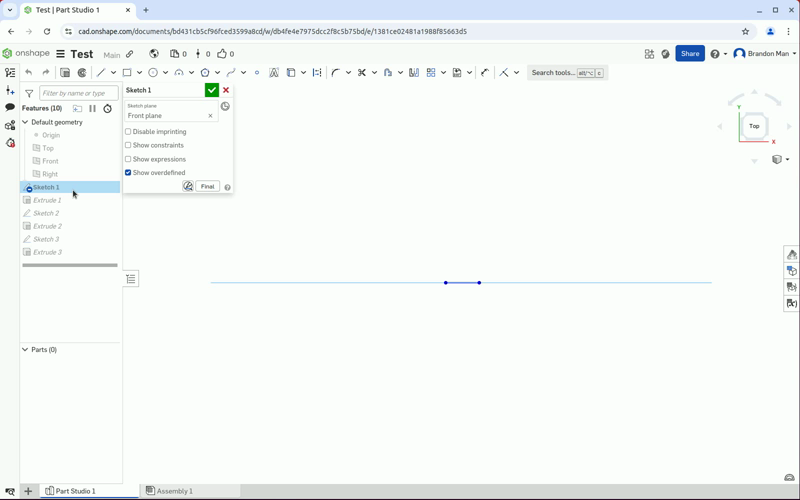
mouse_move(229, 92)
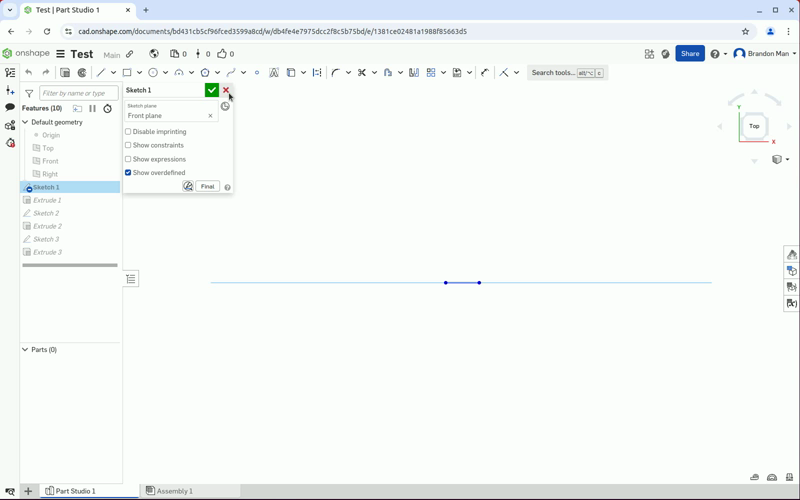
click(229, 92)
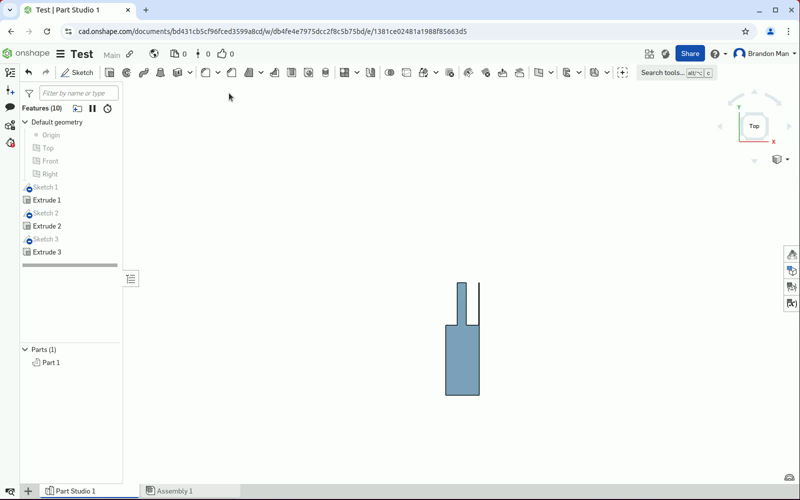
mouse_move(73, 352)
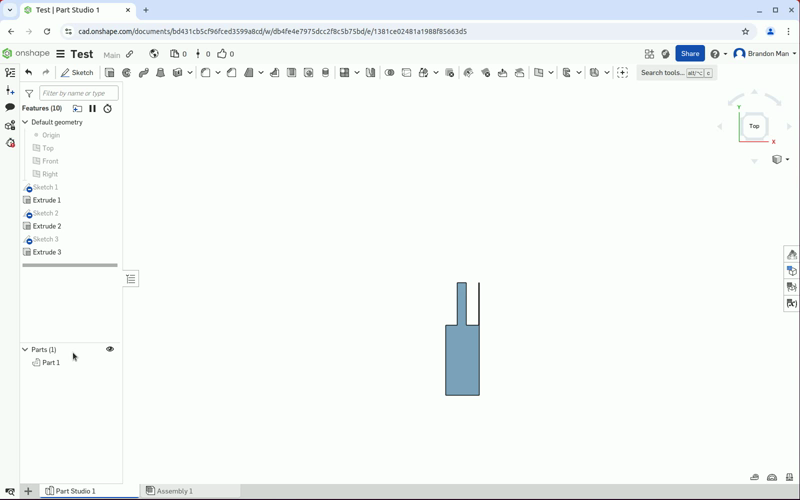
key(y)
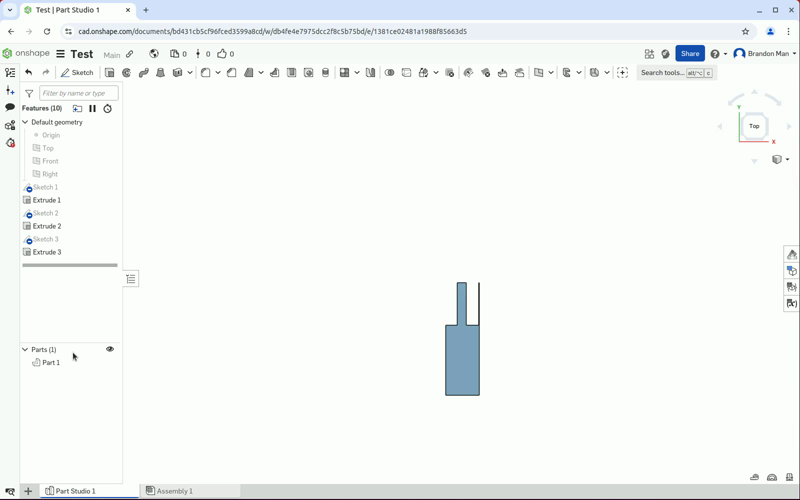
key(shift+p)
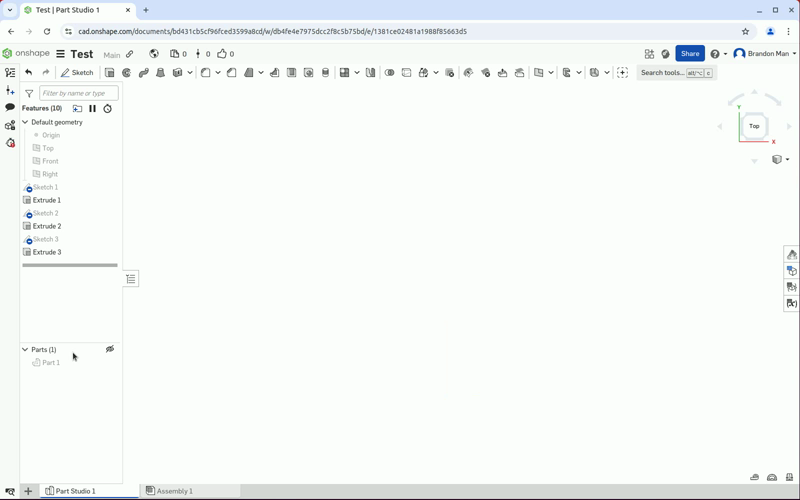
key(space)
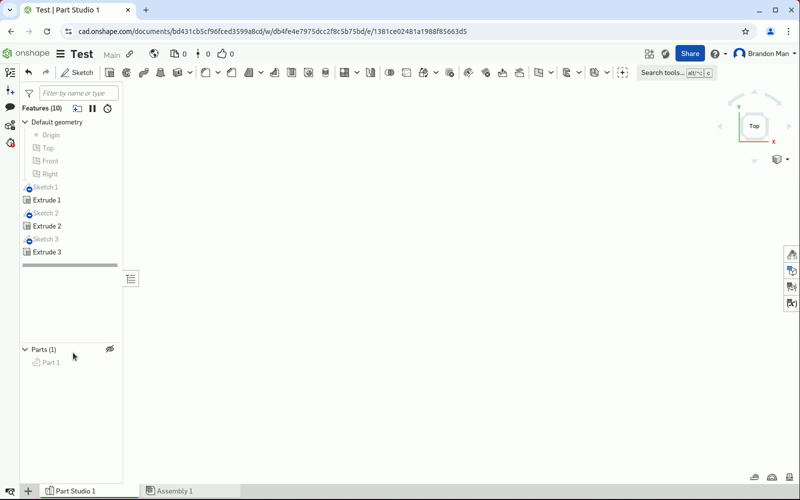
key_down(shift)
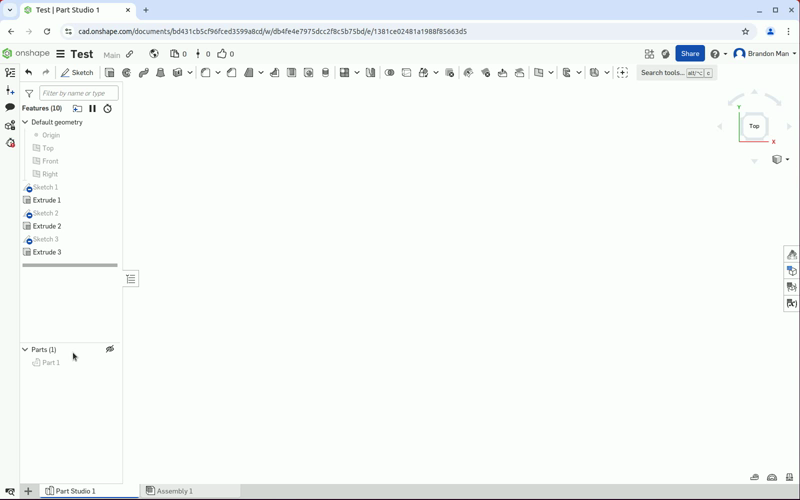
key(up)
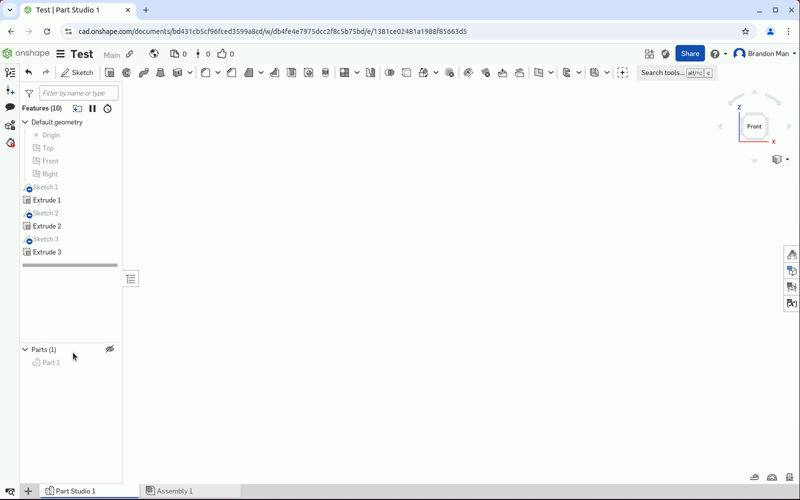
key_up(shift)
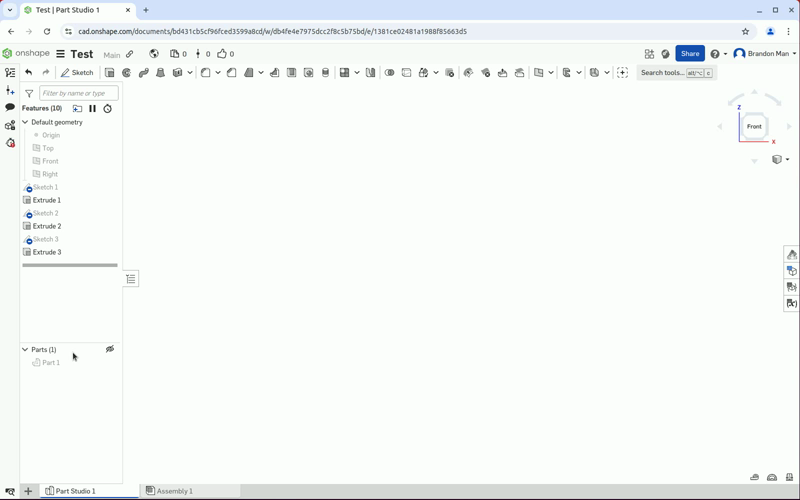
key(space)
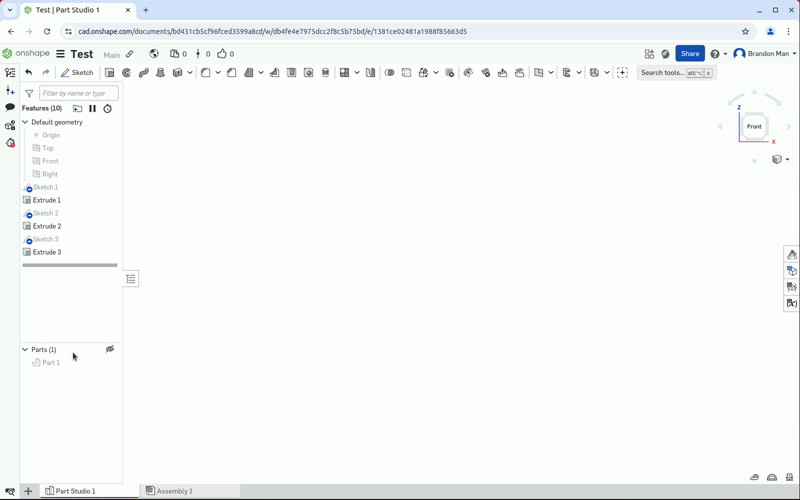
key_down(shift)
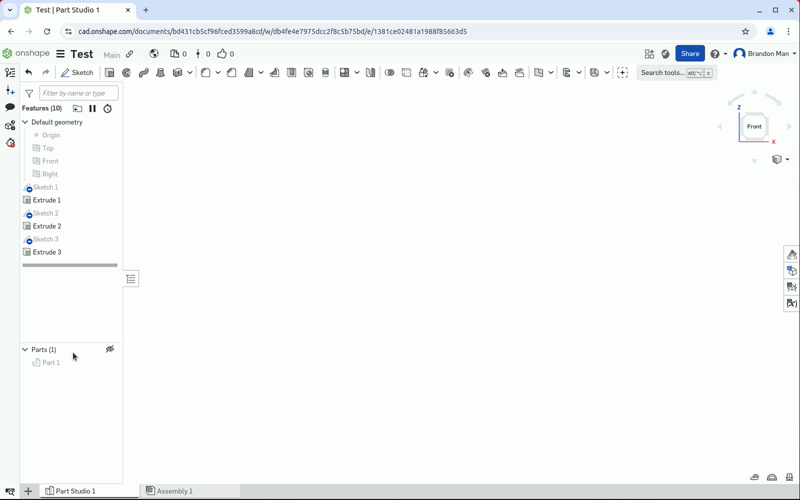
key(left)
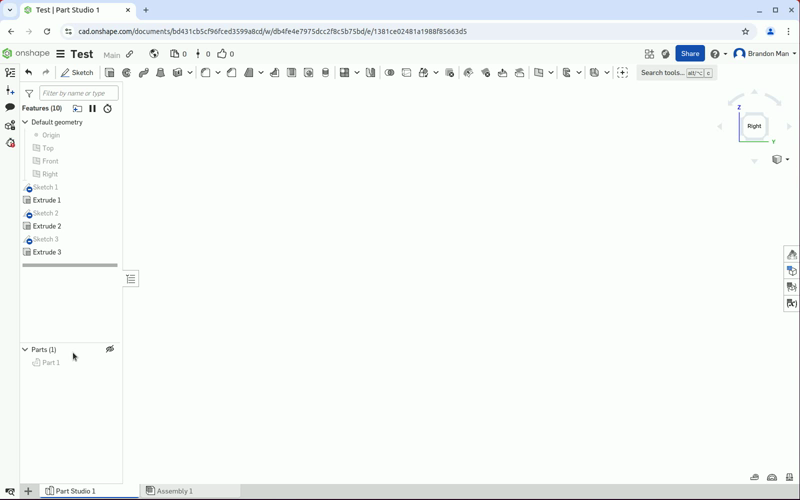
key_up(shift)
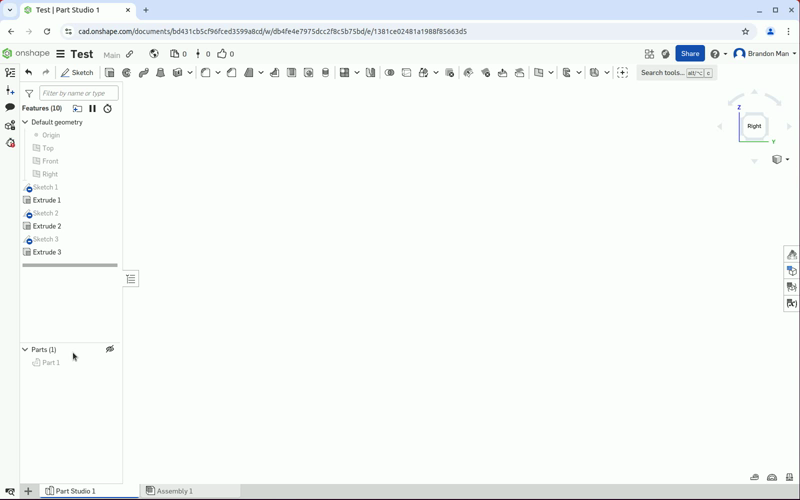
mouse_move(73, 352)
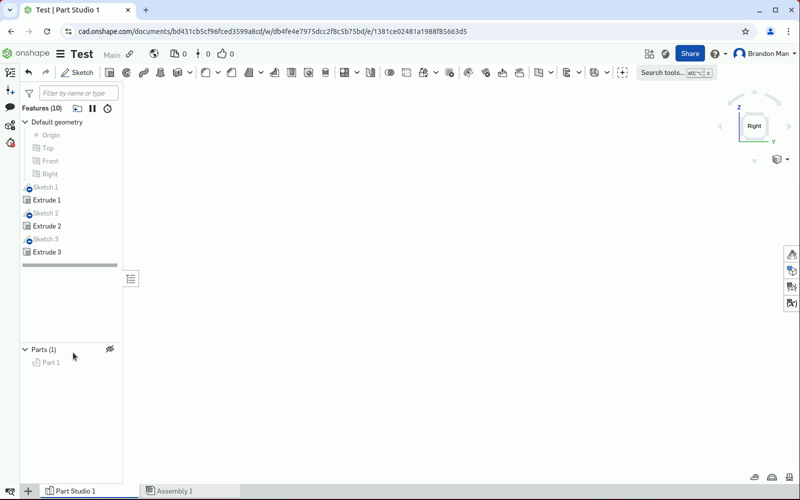
key(shift+y)
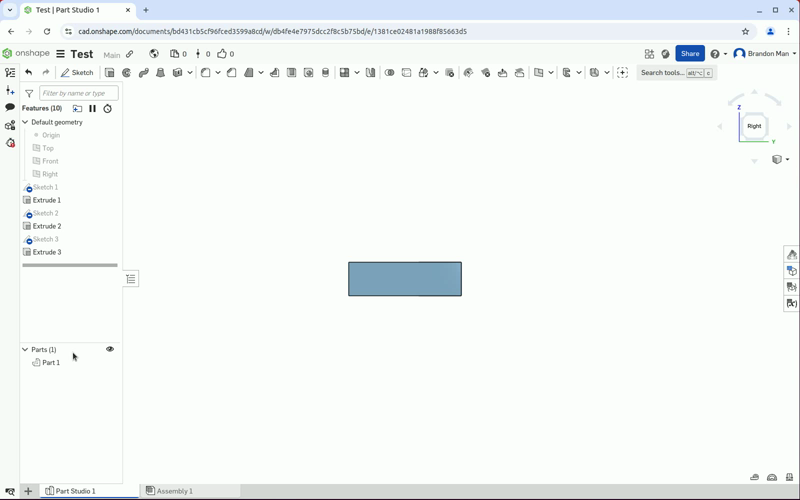
mouse_move(541, 75)
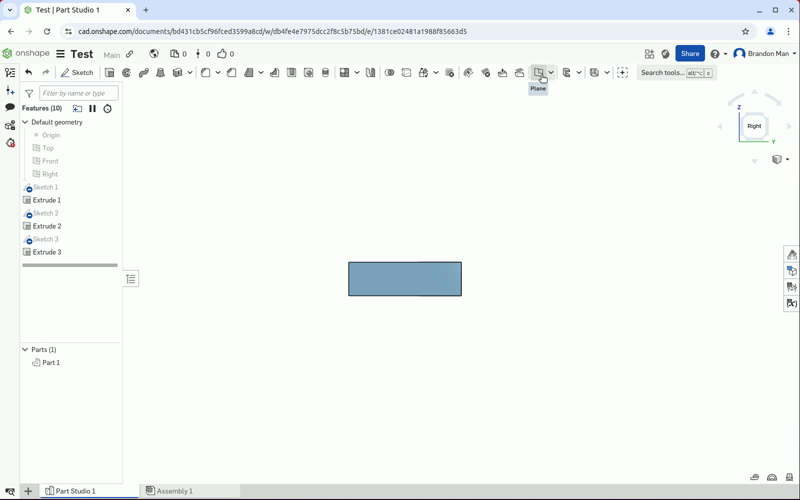
click(541, 75)
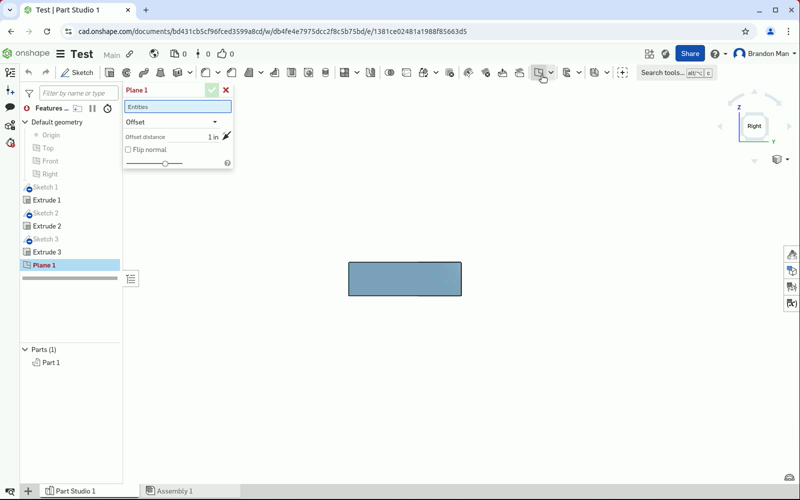
mouse_move(73, 176)
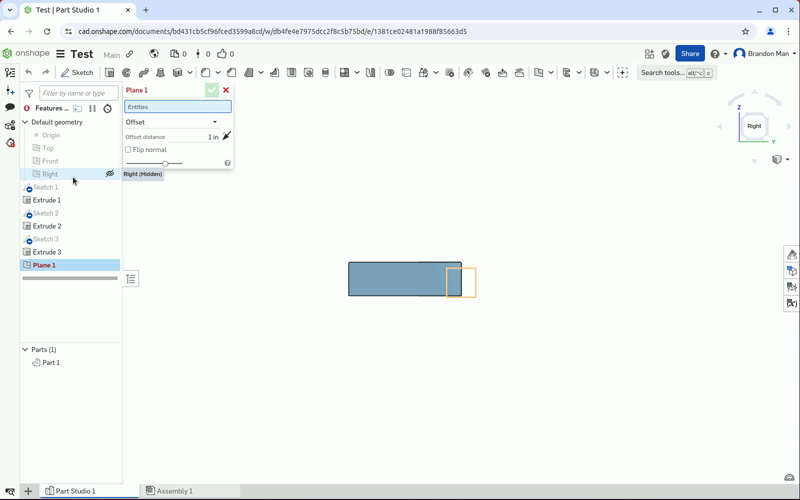
click(73, 176)
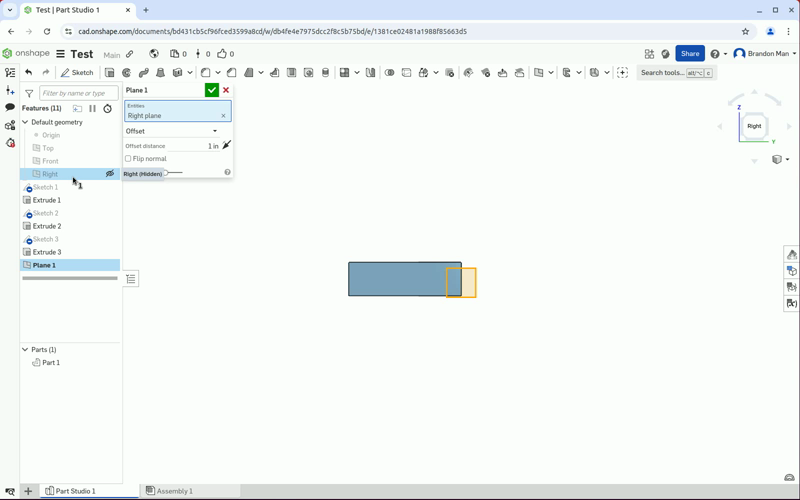
key(tab, 2)
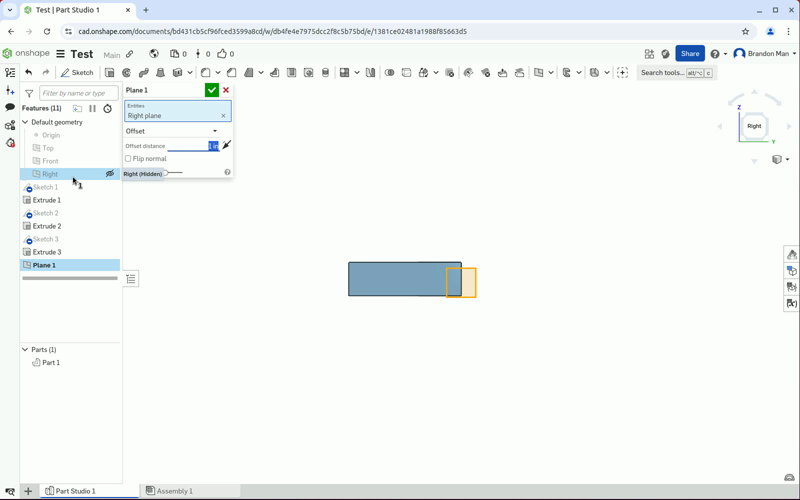
text(1.202)
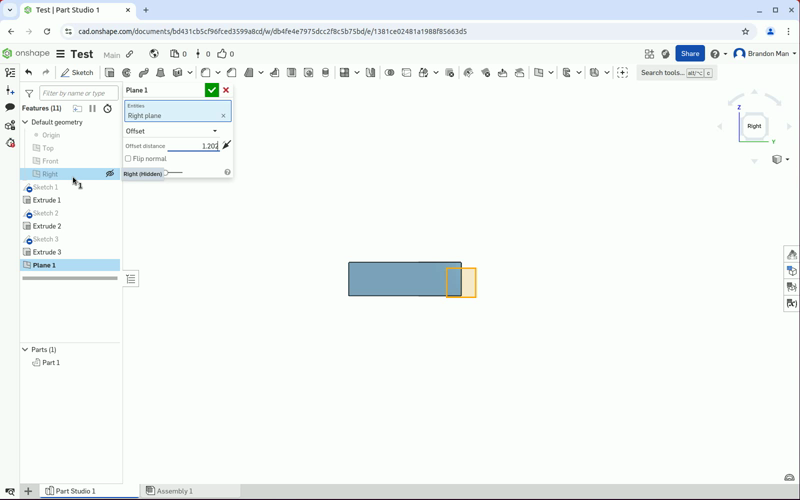
key(enter, 2)
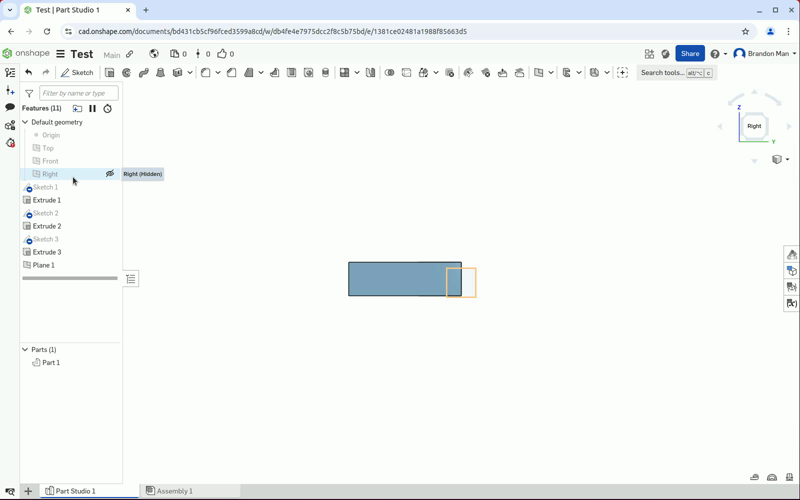
key(shift+s)
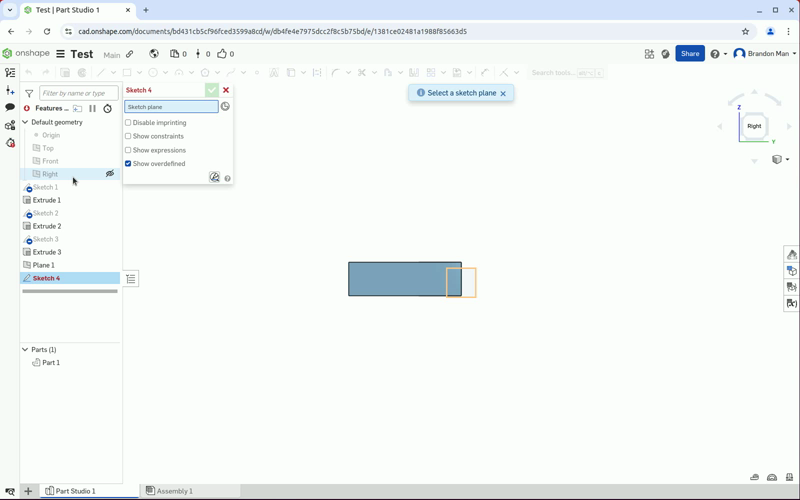
mouse_move(73, 267)
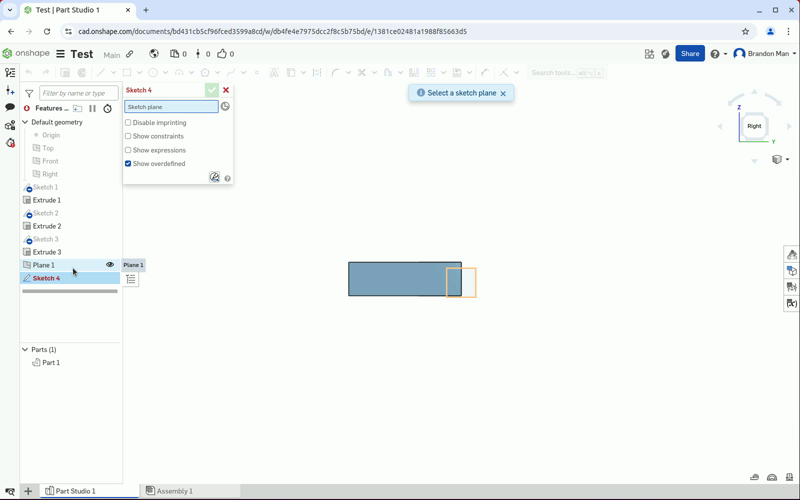
click(73, 267)
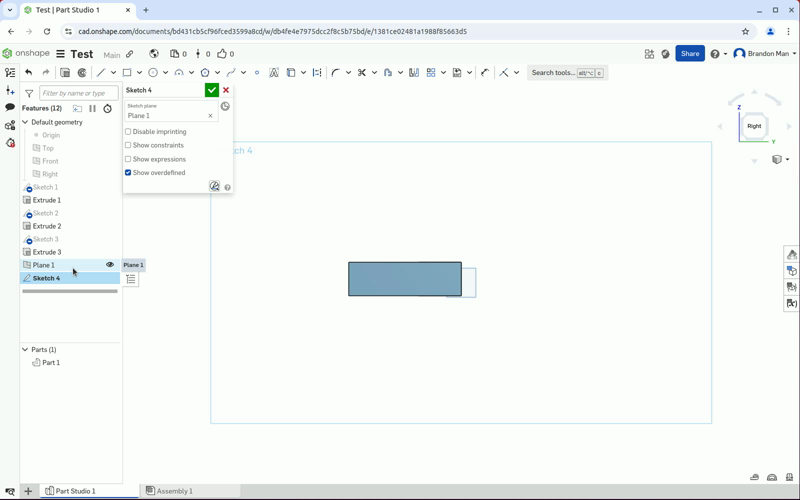
mouse_move(73, 352)
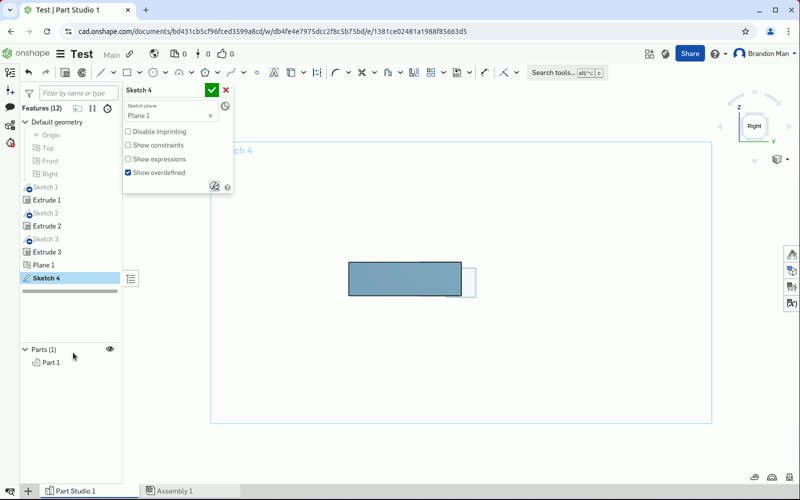
key(y)
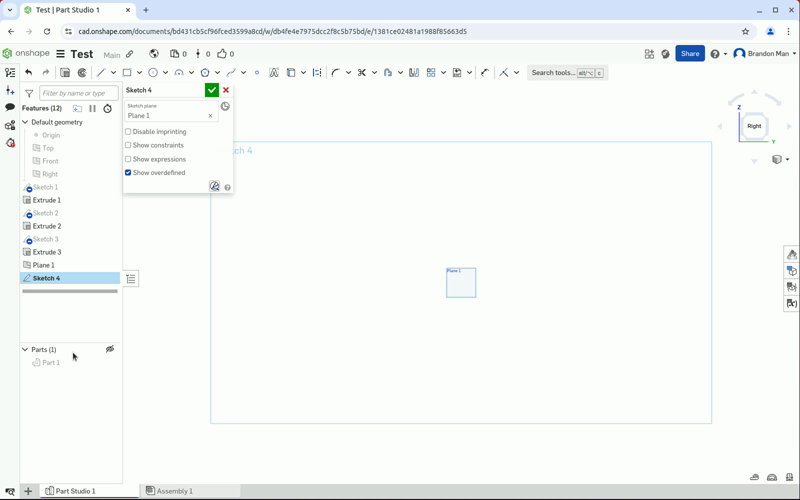
key(c)
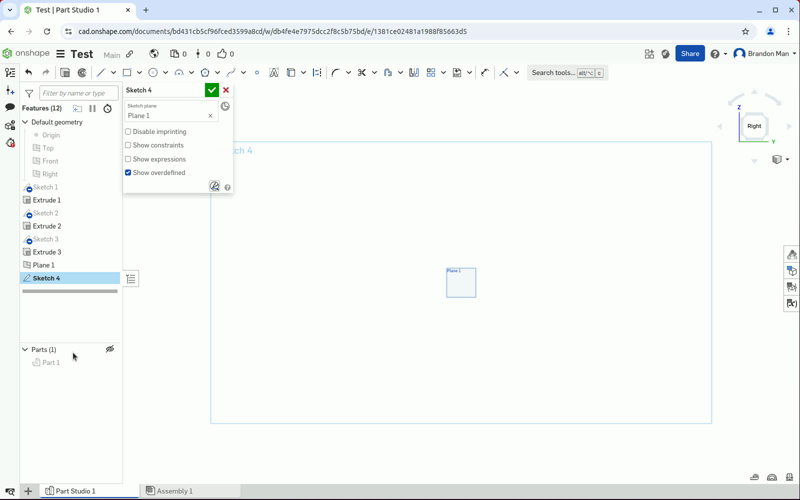
key_down(shift)
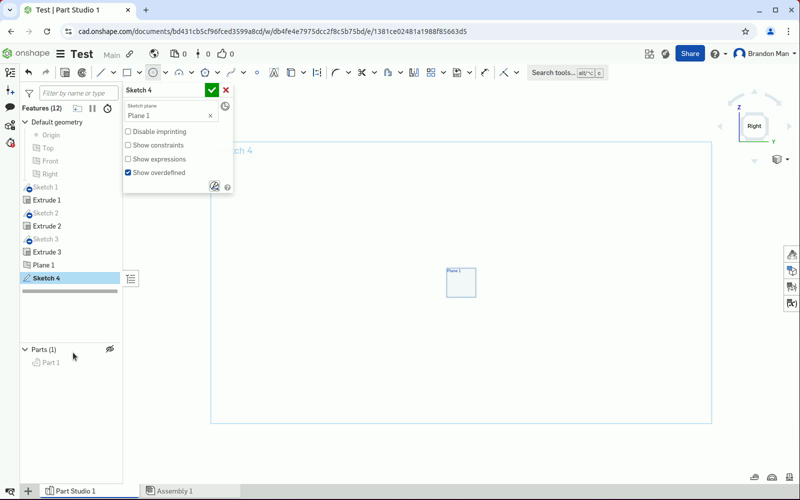
mouse_move(444, 279)
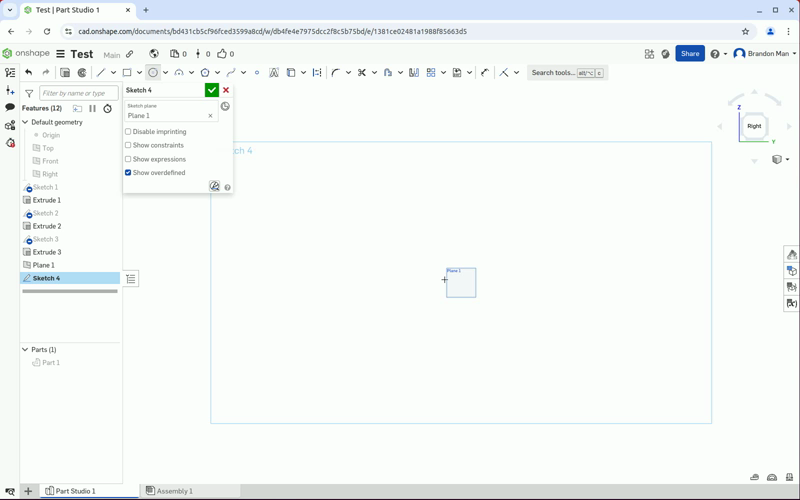
click(444, 279)
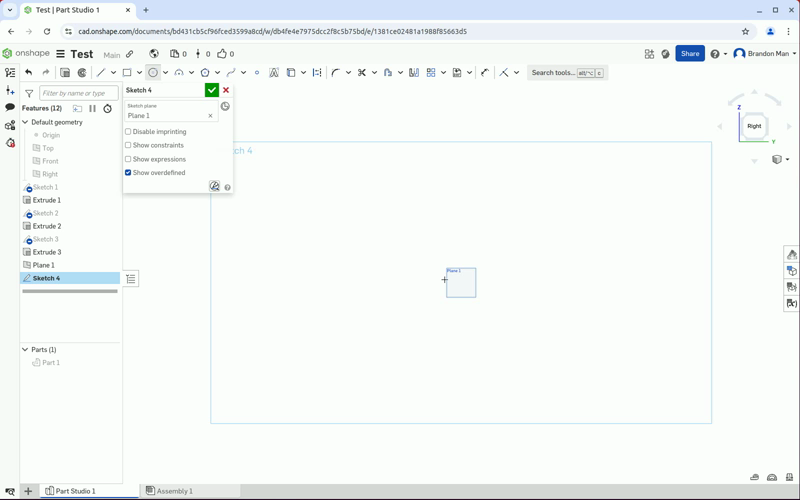
key_up(shift)
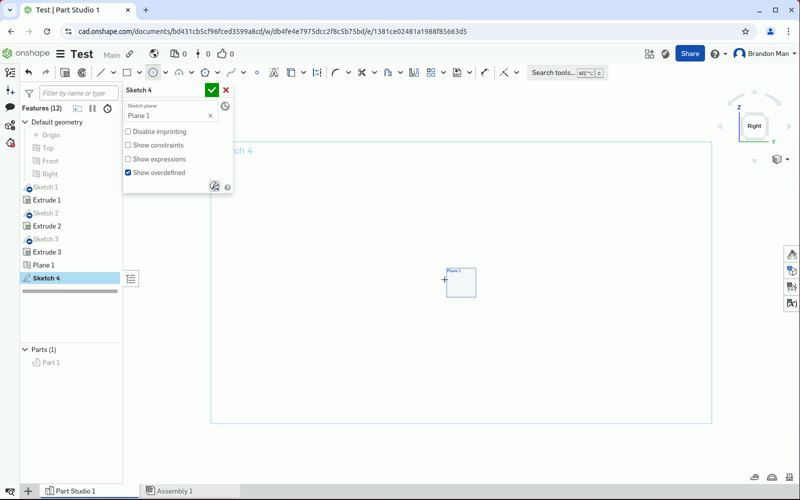
mouse_move(447, 279)
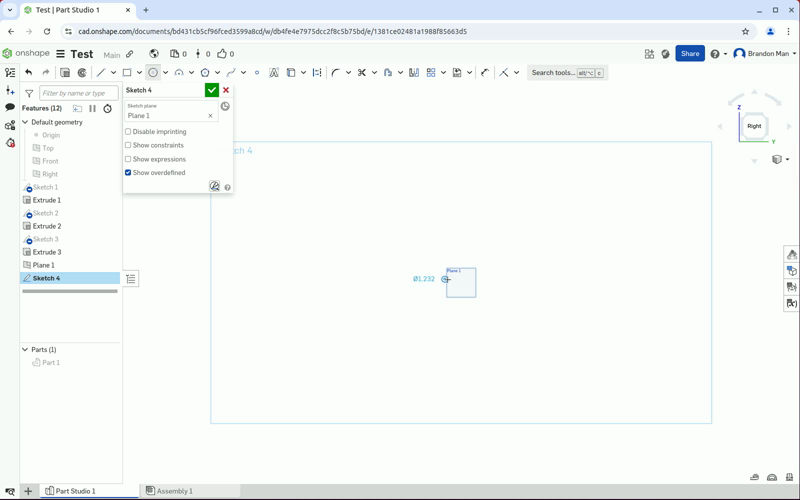
click(447, 279)
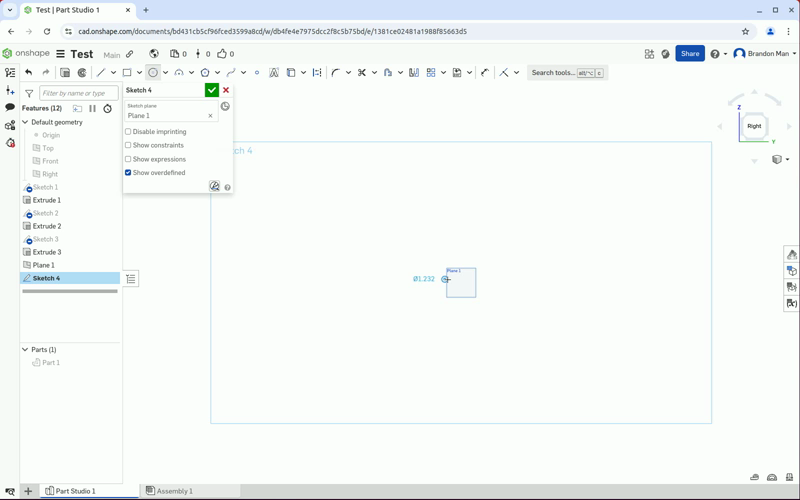
key(esc)
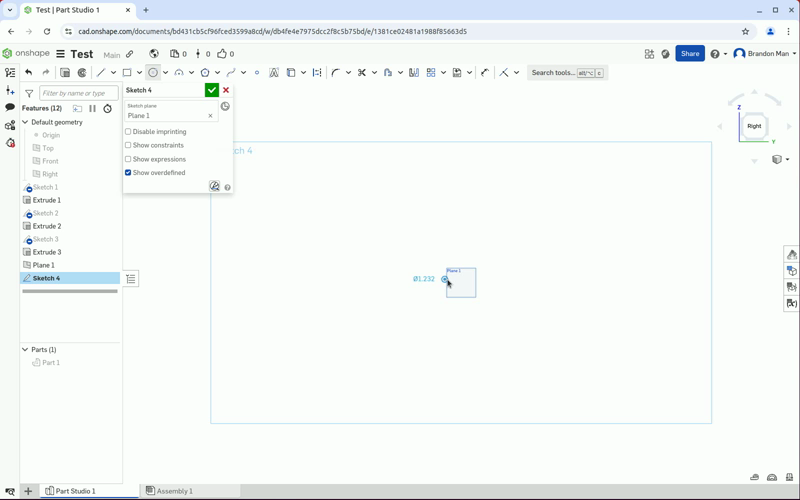
mouse_move(445, 278)
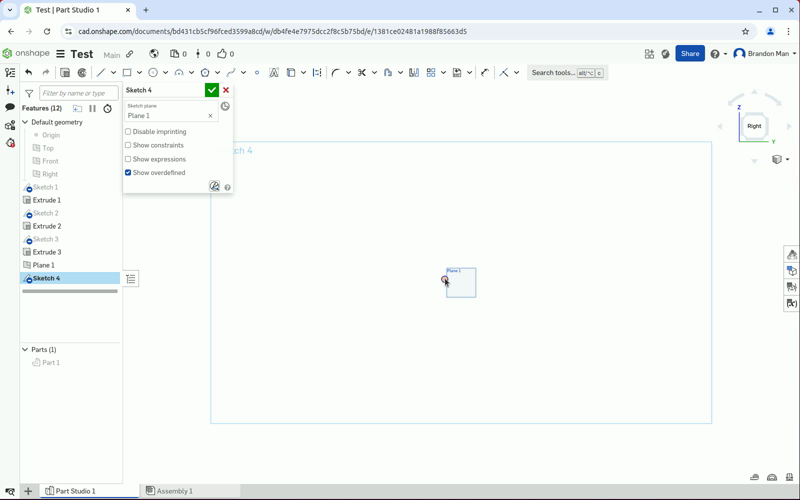
scroll(6)
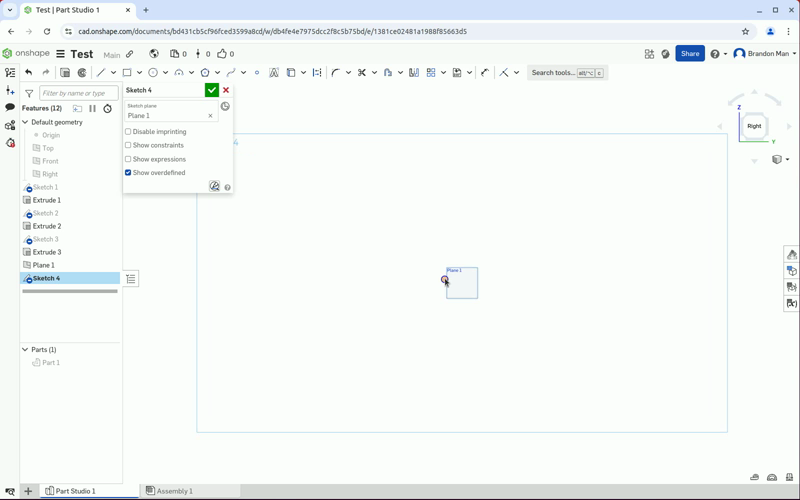
scroll(6)
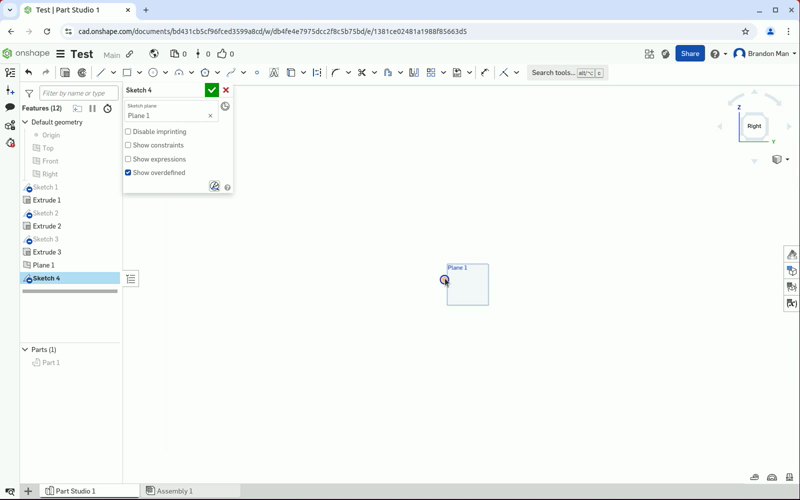
scroll(6)
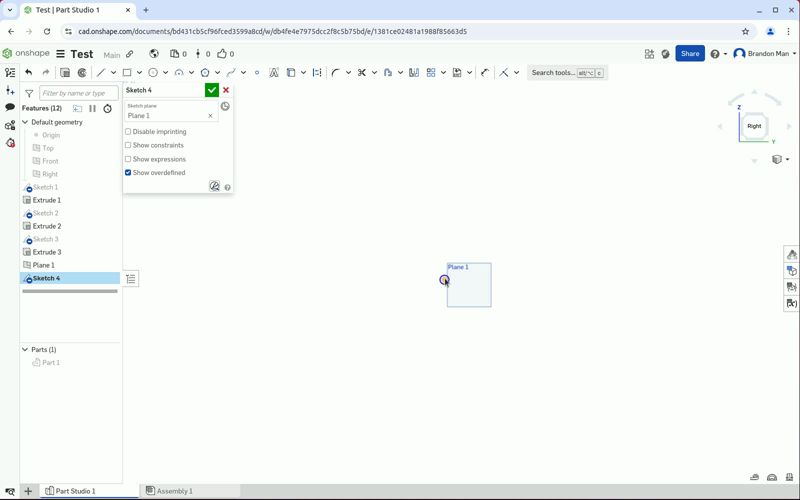
scroll(6)
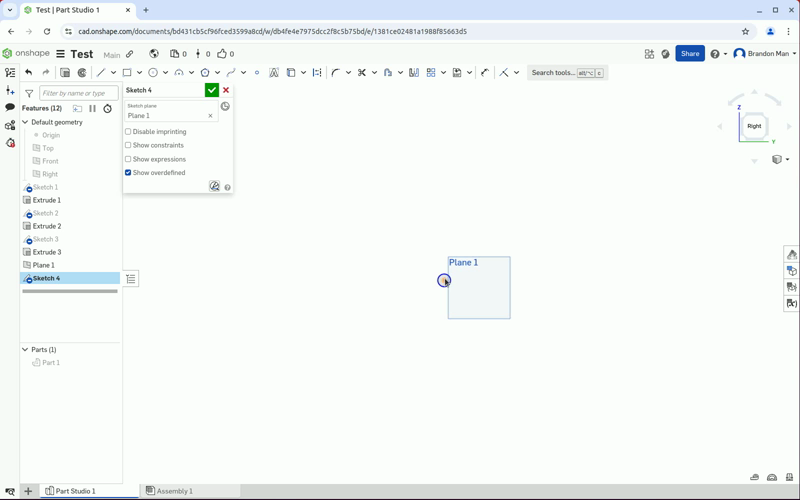
scroll(6)
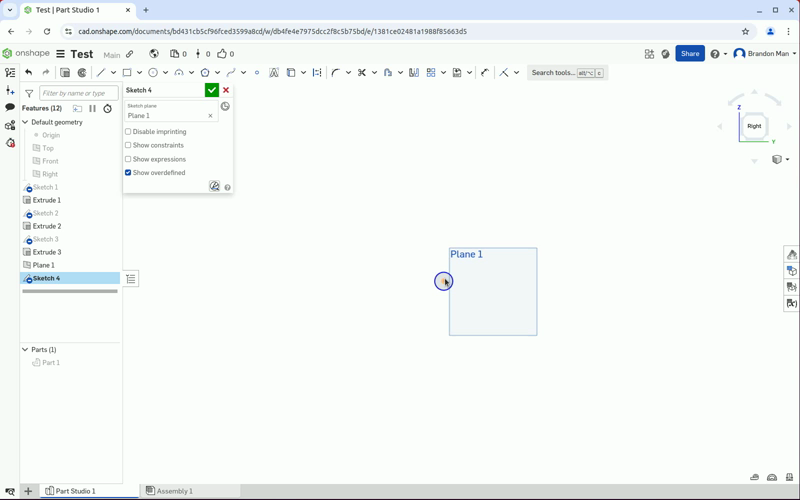
scroll(6)
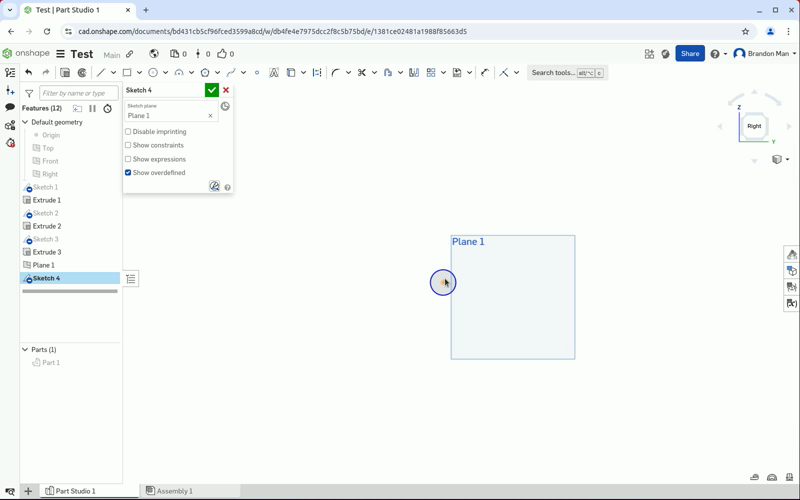
scroll(6)
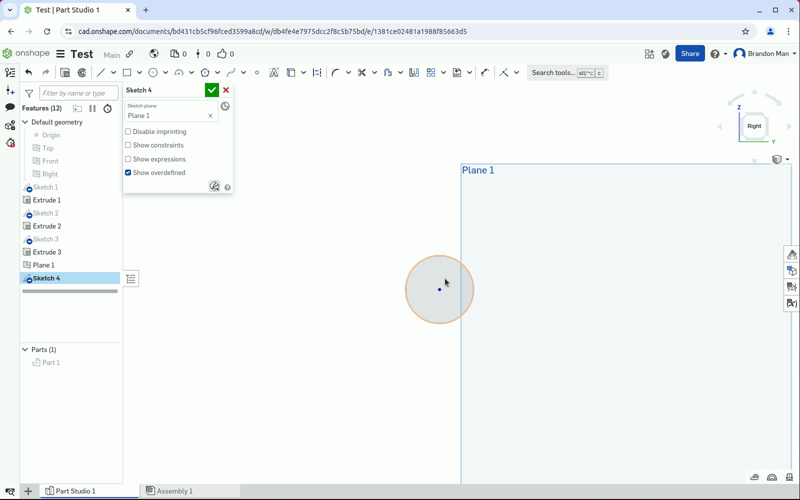
click(445, 278)
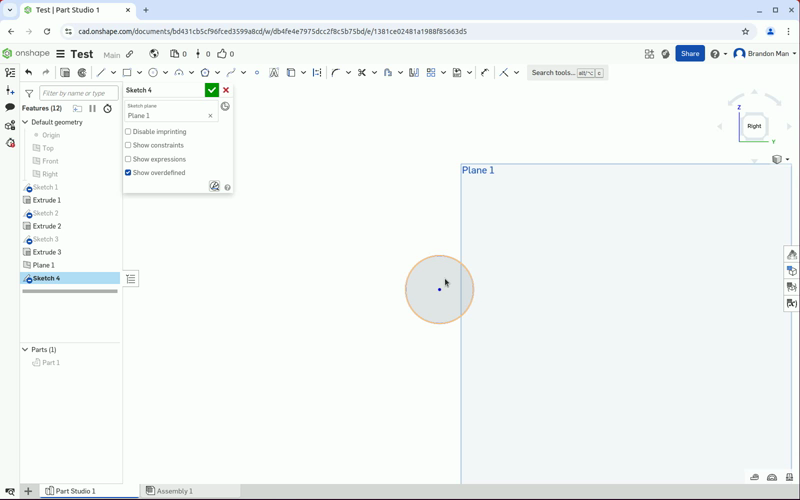
scroll(-6)
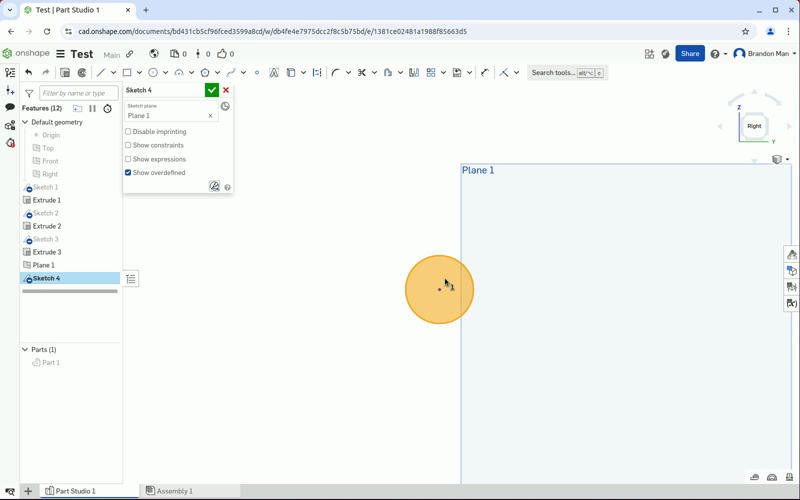
scroll(-6)
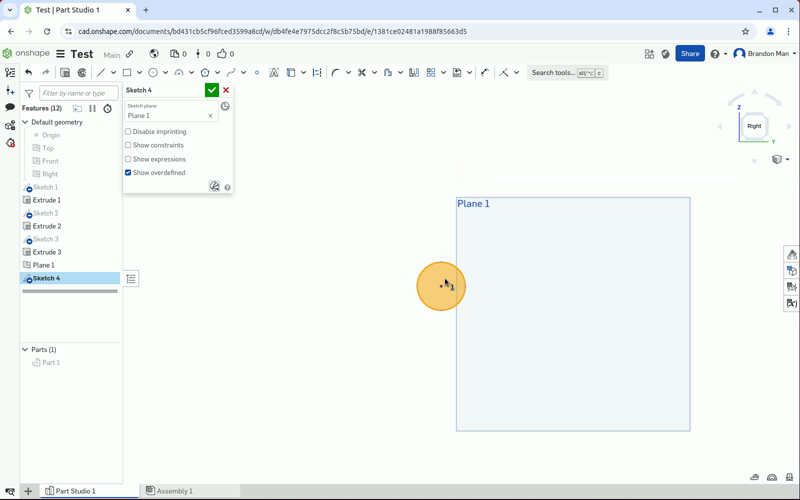
scroll(-6)
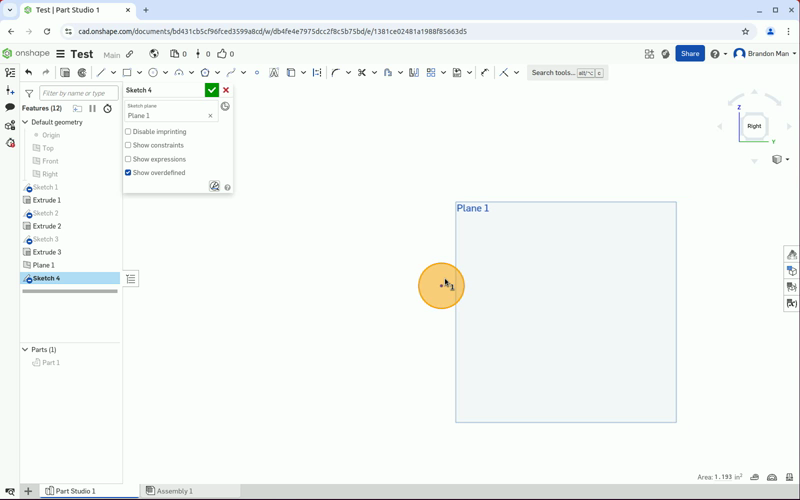
scroll(-6)
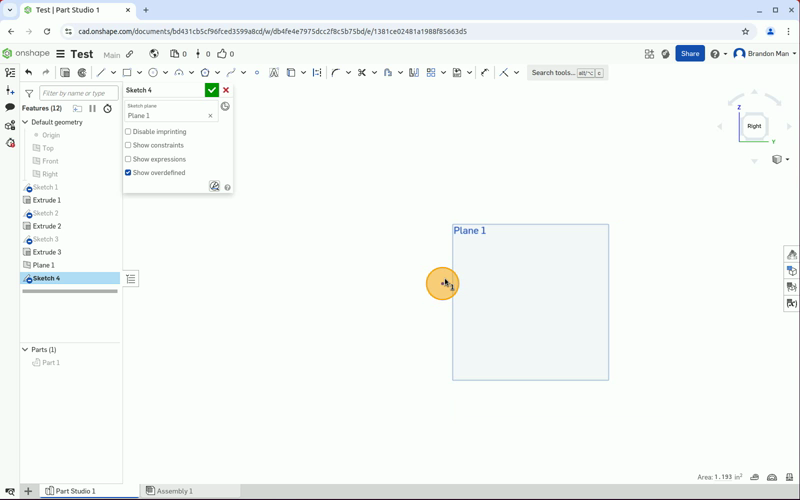
scroll(-6)
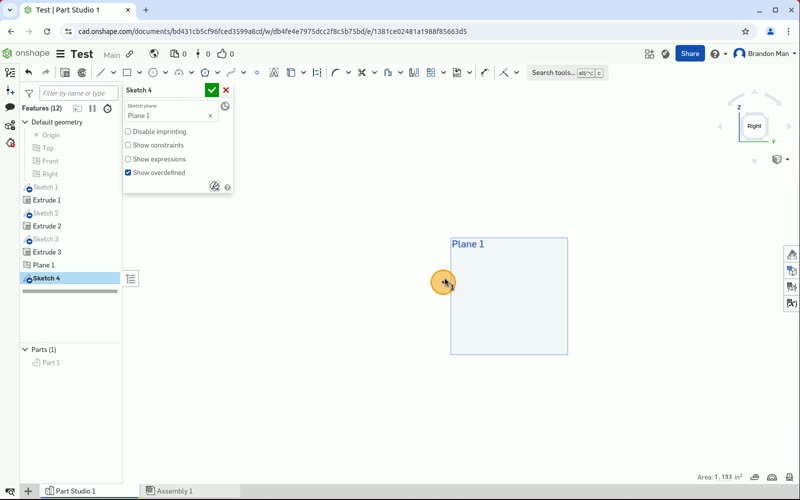
scroll(-6)
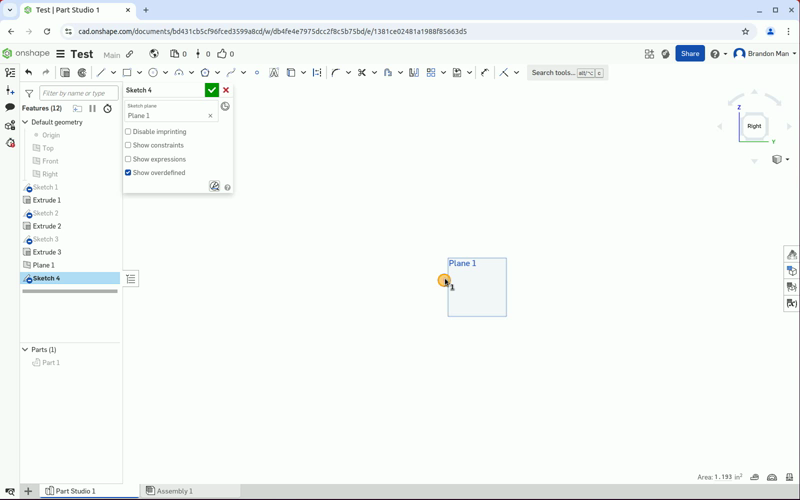
scroll(-6)
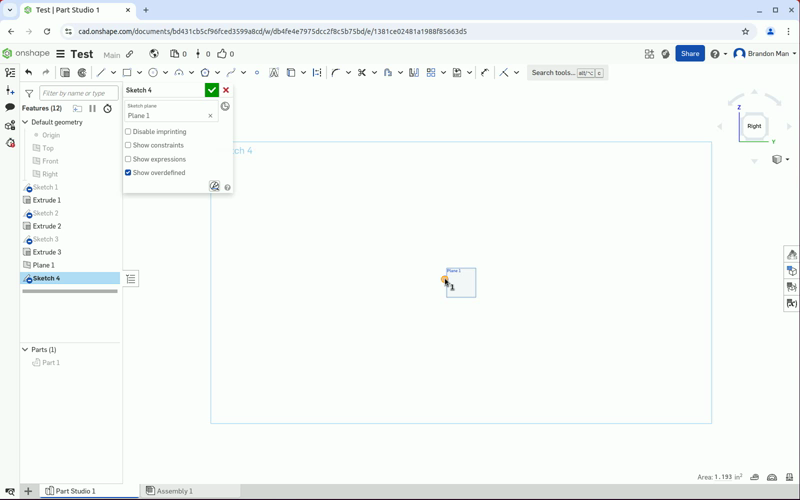
mouse_move(73, 352)
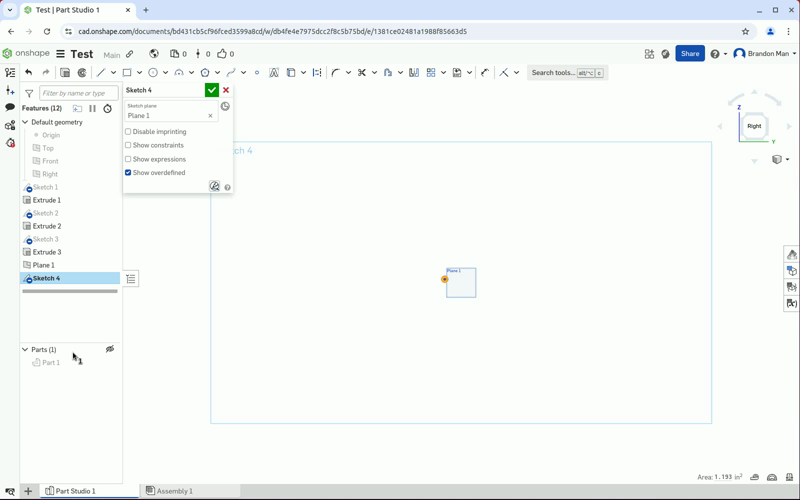
key(shift+y)
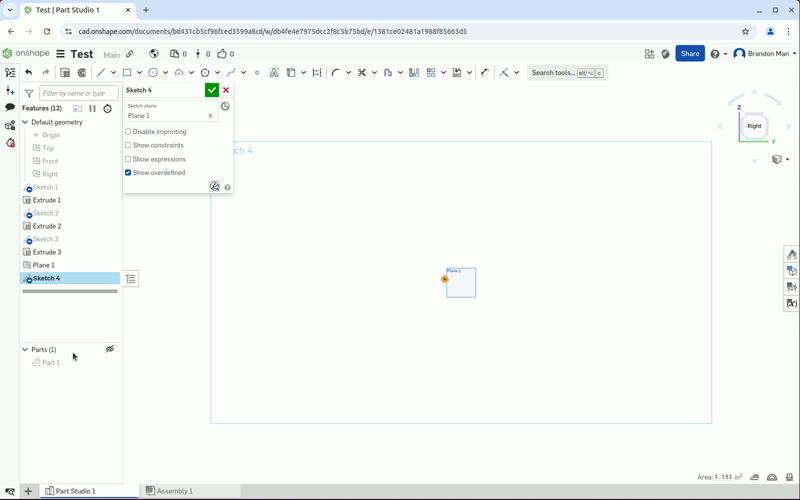
key(shift+e)
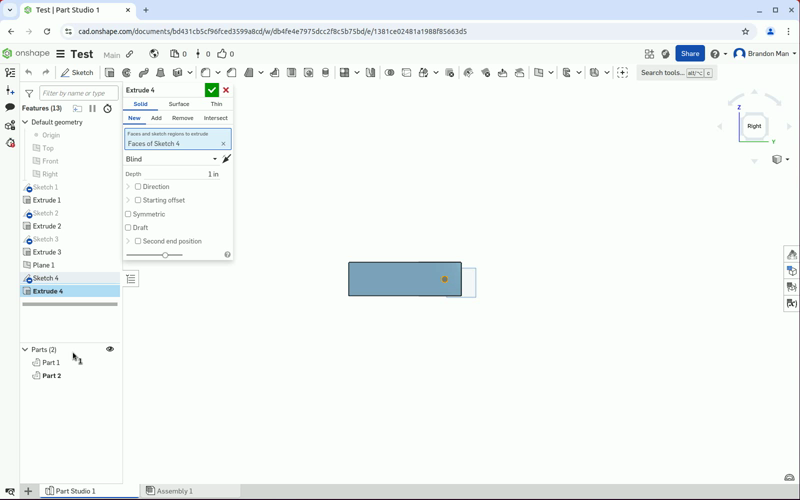
mouse_move(143, 106)
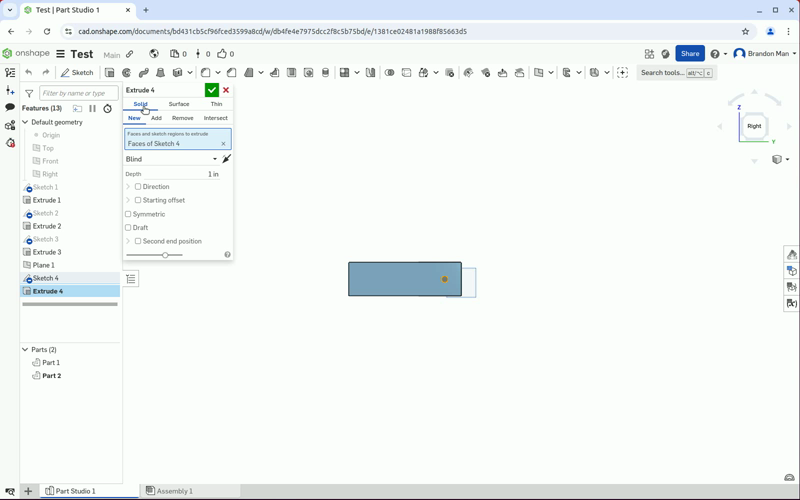
click(143, 106)
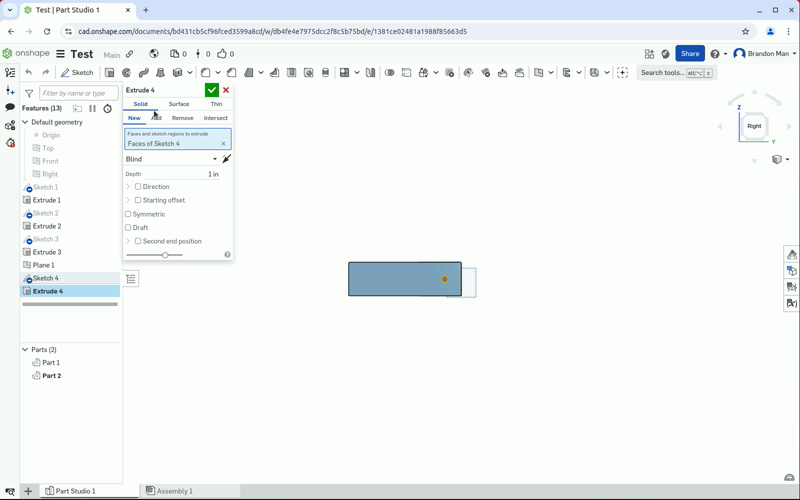
mouse_move(186, 120)
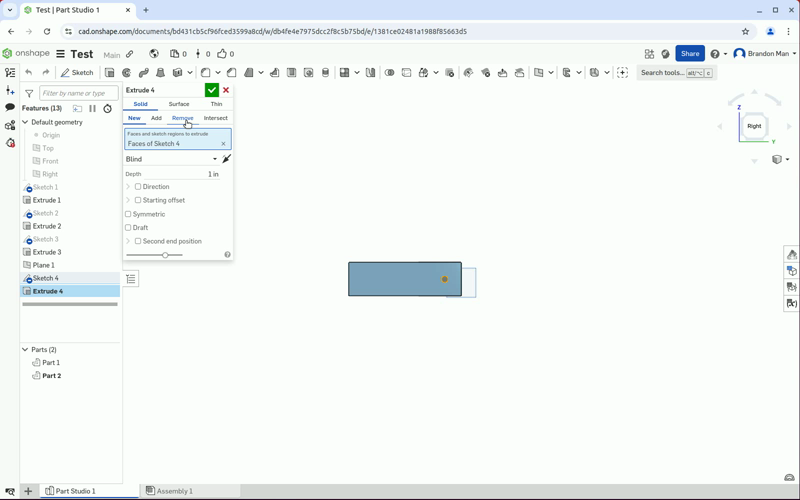
click(186, 120)
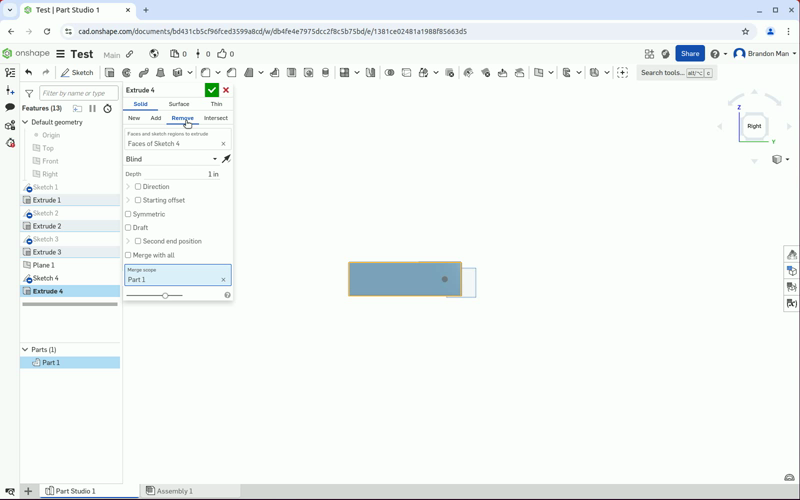
key(tab, 4)
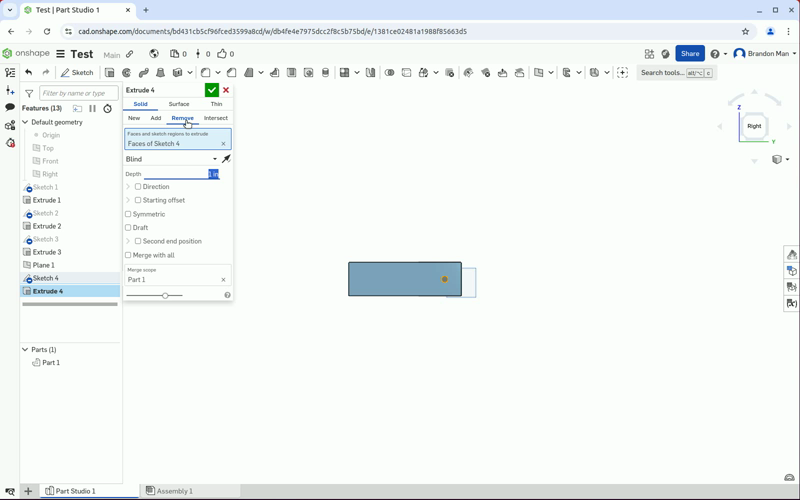
text(19.256)
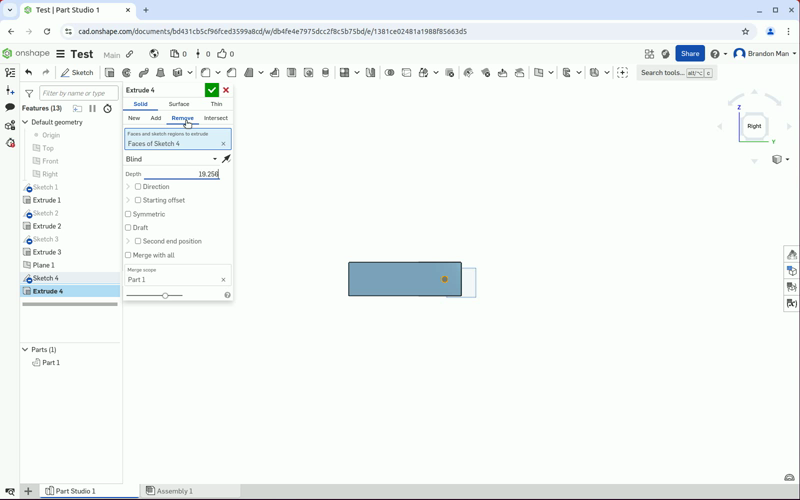
key(tab, 3)
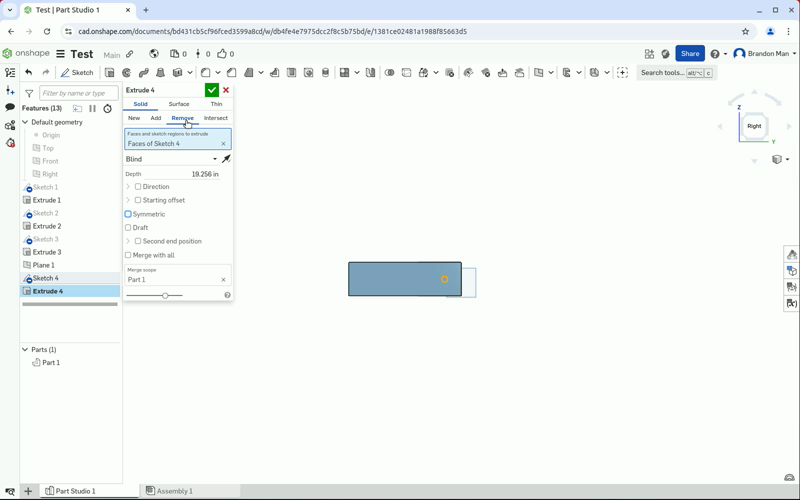
key(space)
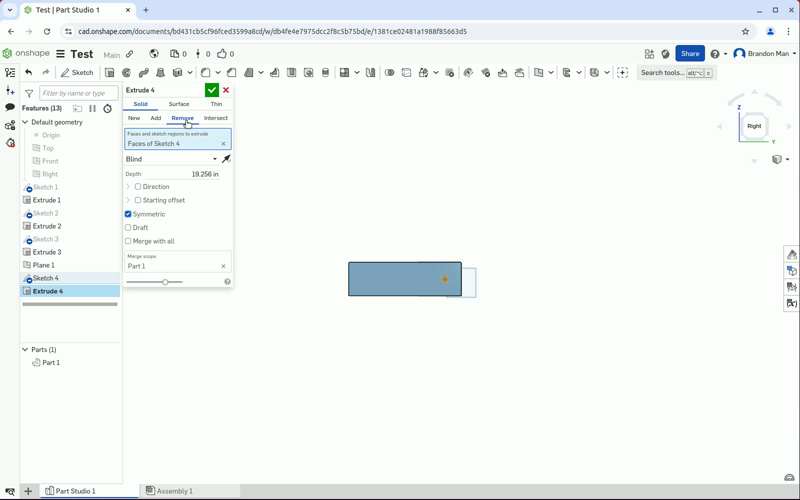
key(tab, 2)
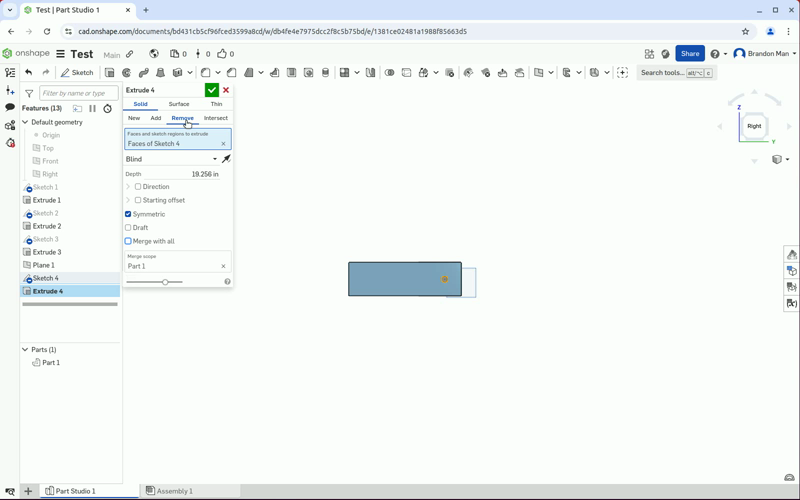
key(space)
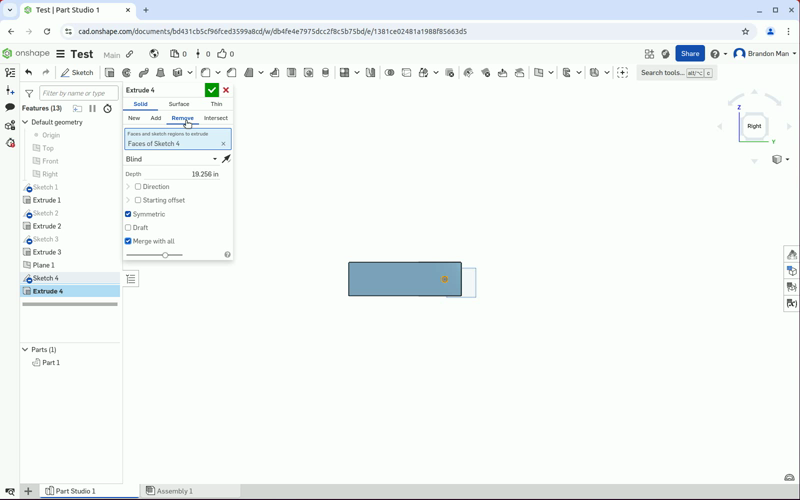
key(enter)
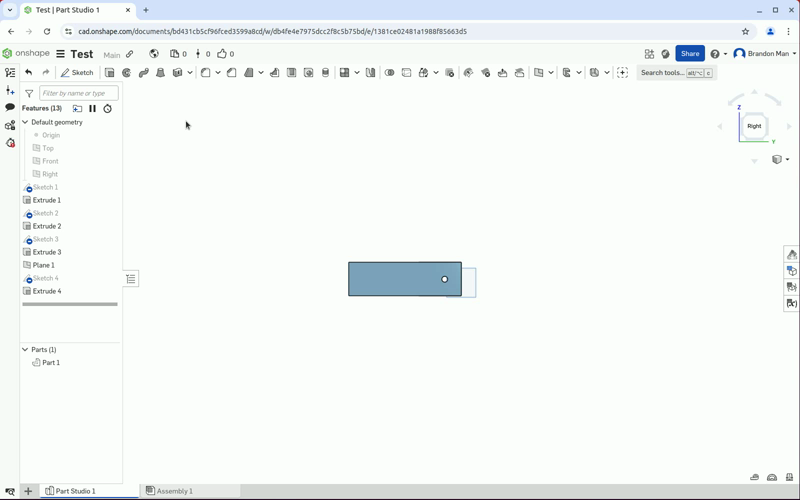
key(shift+h)
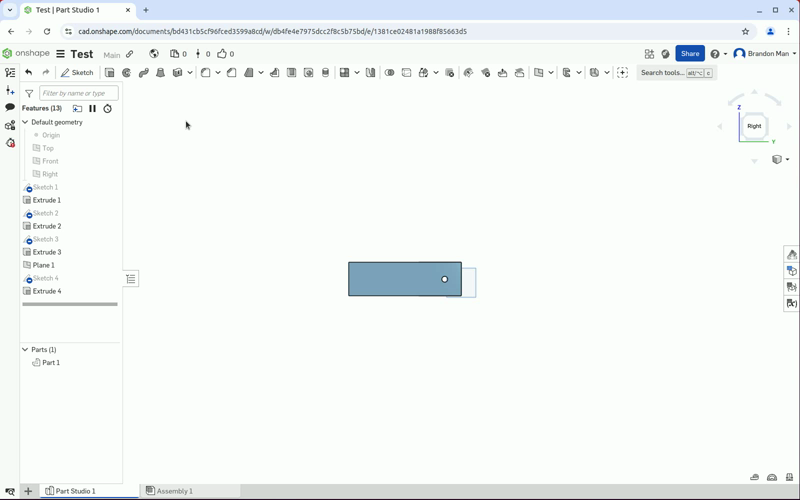
key(shift+h)
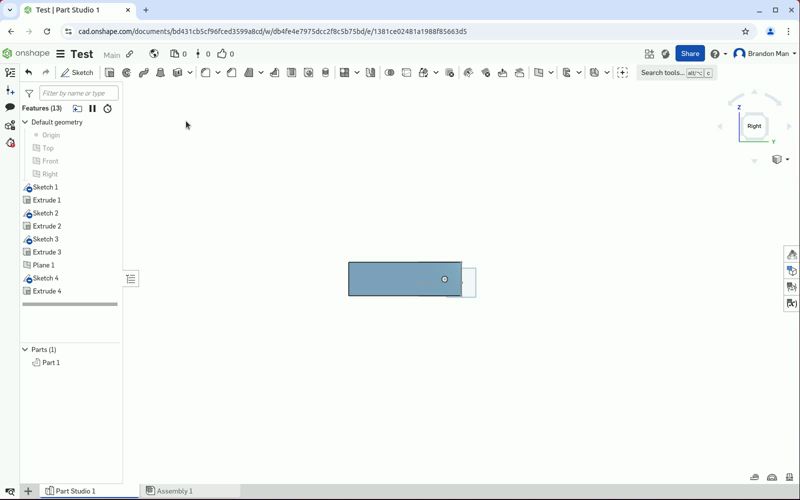
key(shift+7)
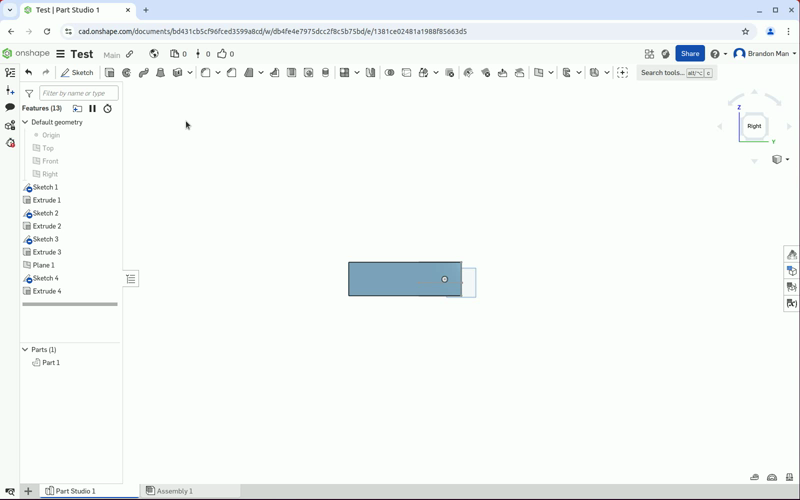
key(right, 2)
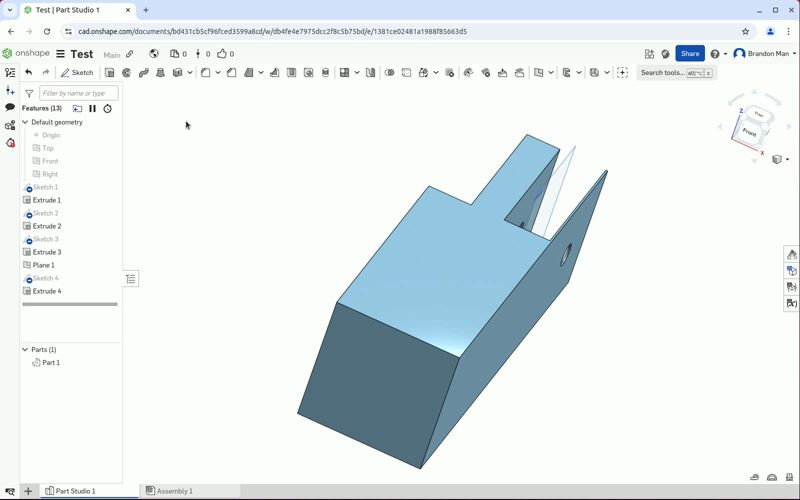
key(down, 2)
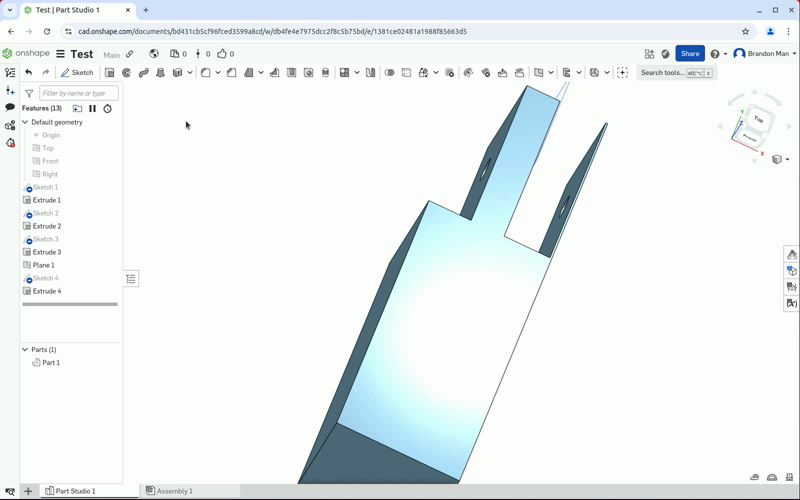
key(up, 2)
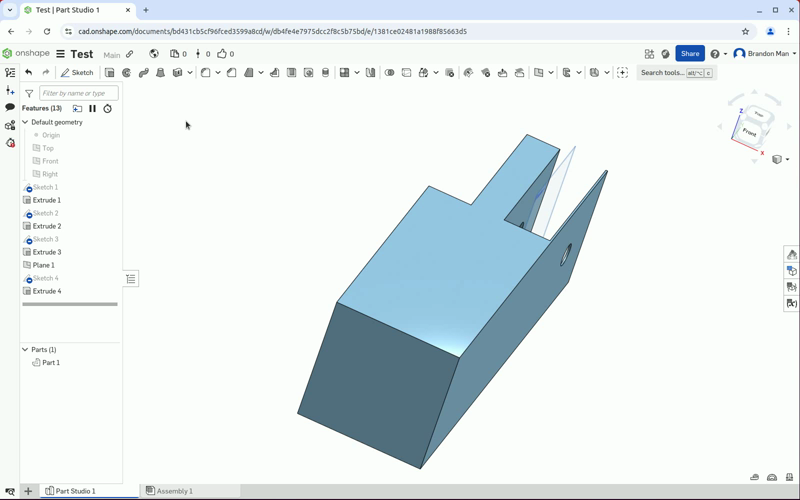
key(left, 2)
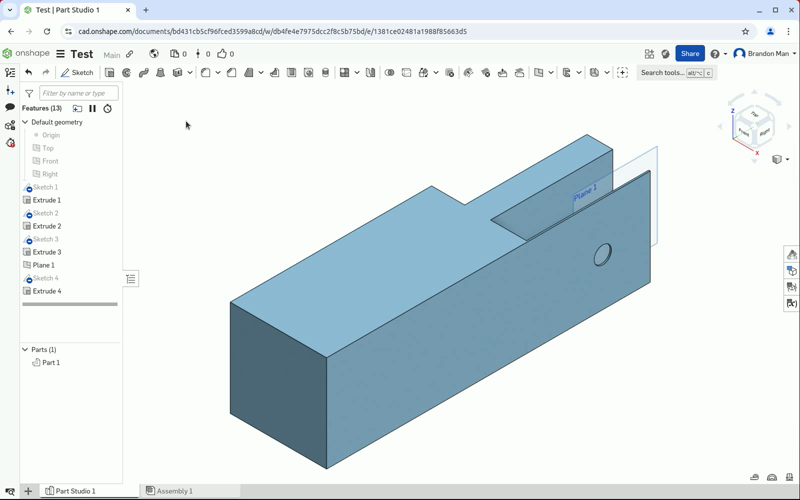
mouse_move(73, 189)
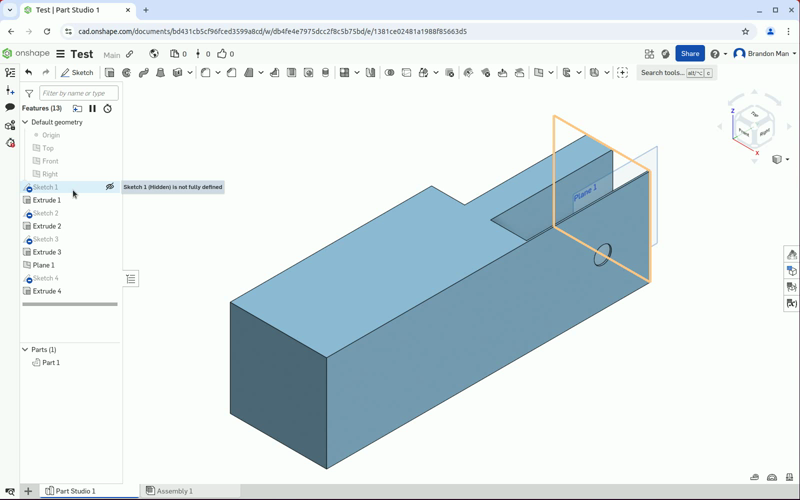
click(73, 189)